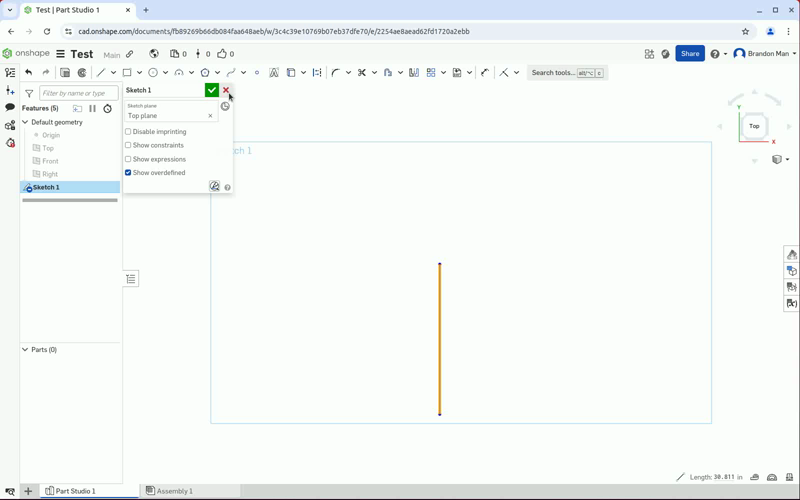
key(shift+h)
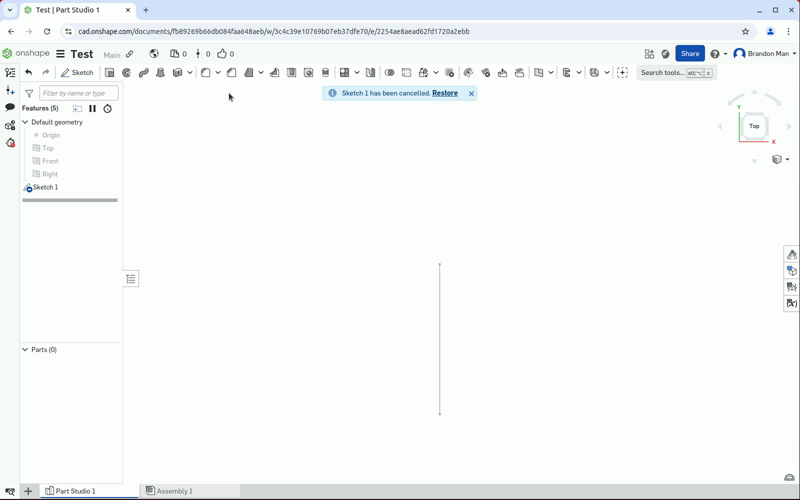
mouse_move(73, 352)
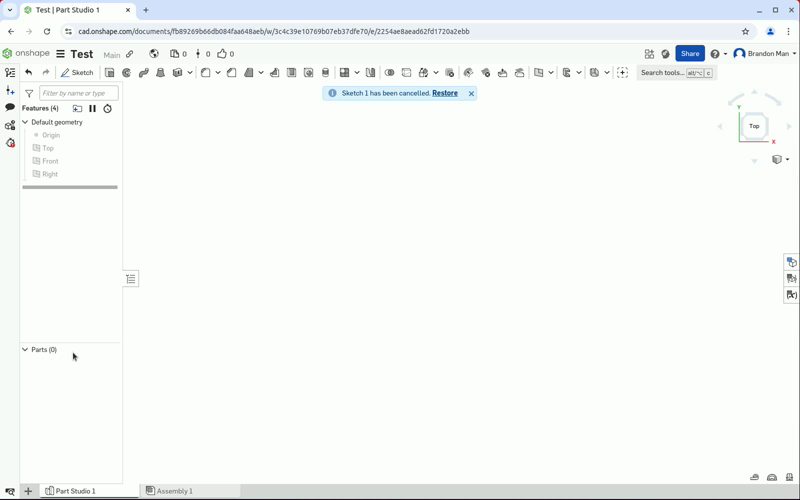
key(y)
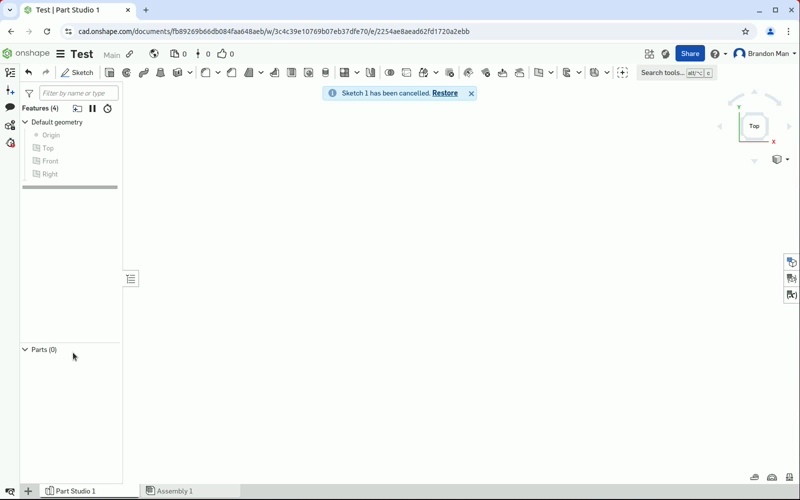
key(shift+p)
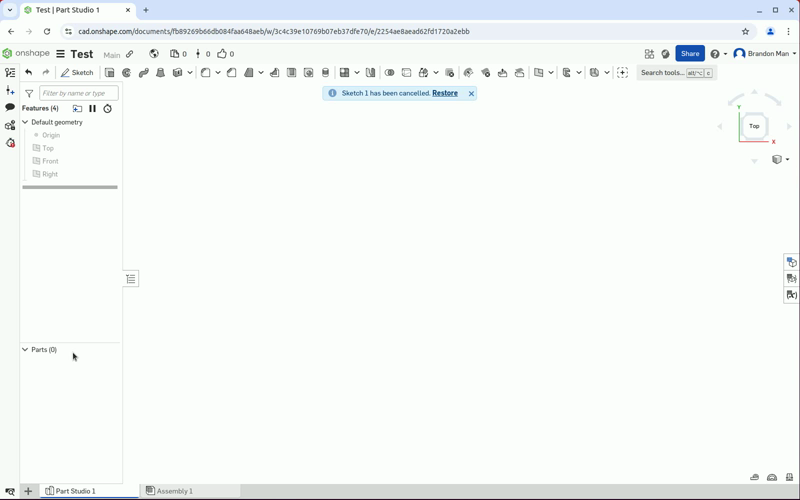
key(space)
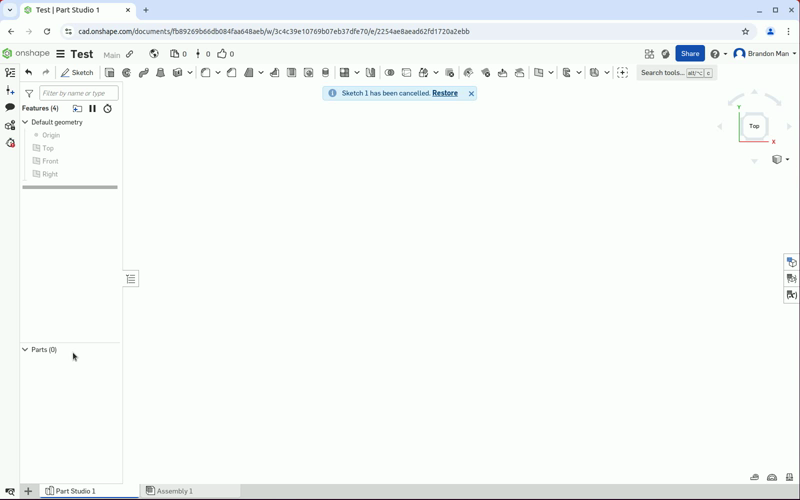
key_down(shift)
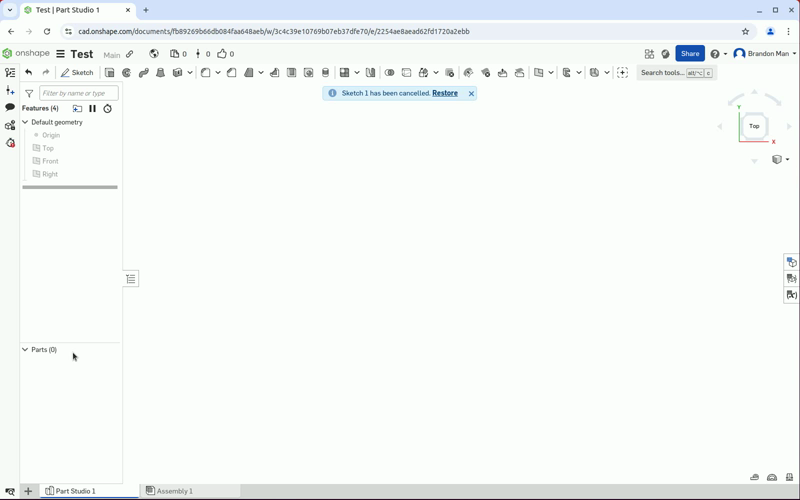
key(up)
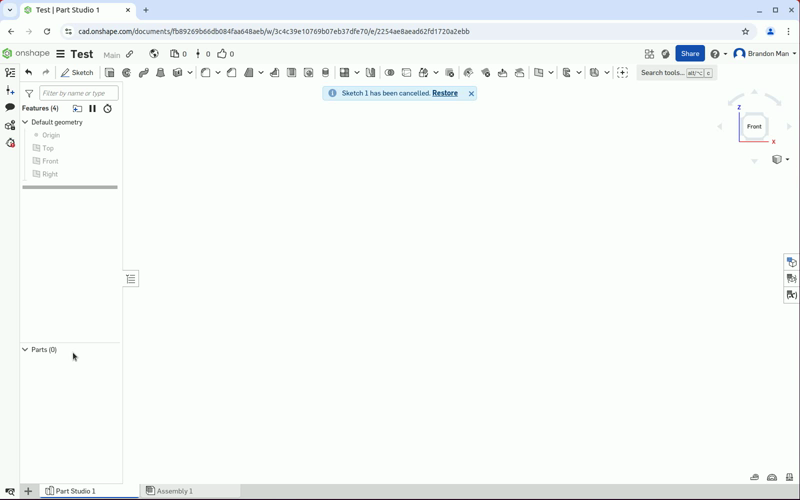
key_up(shift)
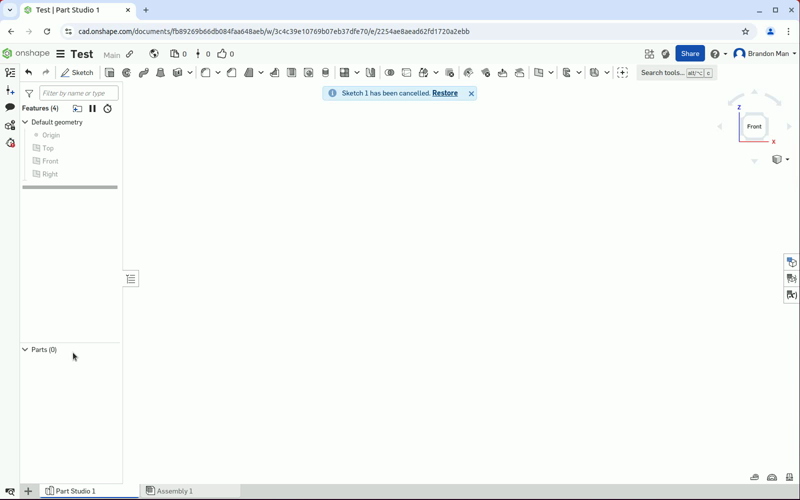
mouse_move(73, 352)
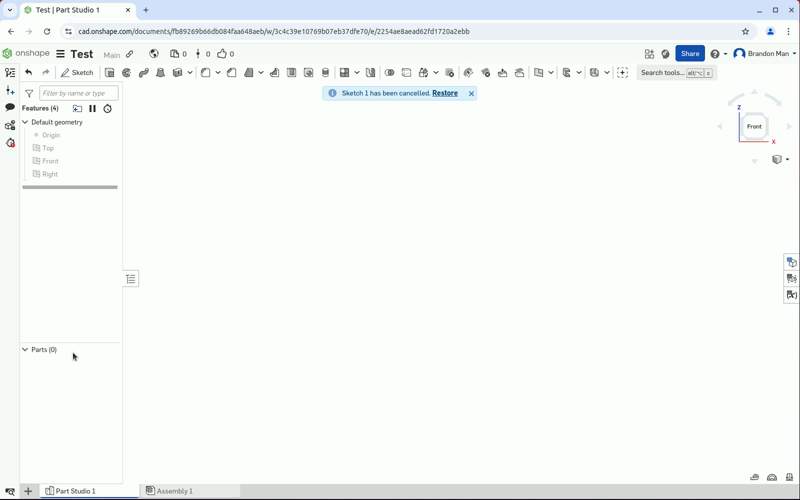
key(shift+y)
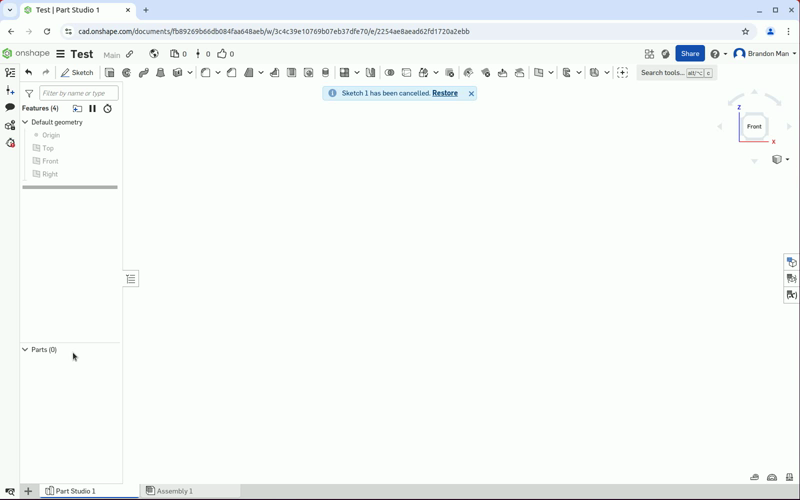
key(shift+s)
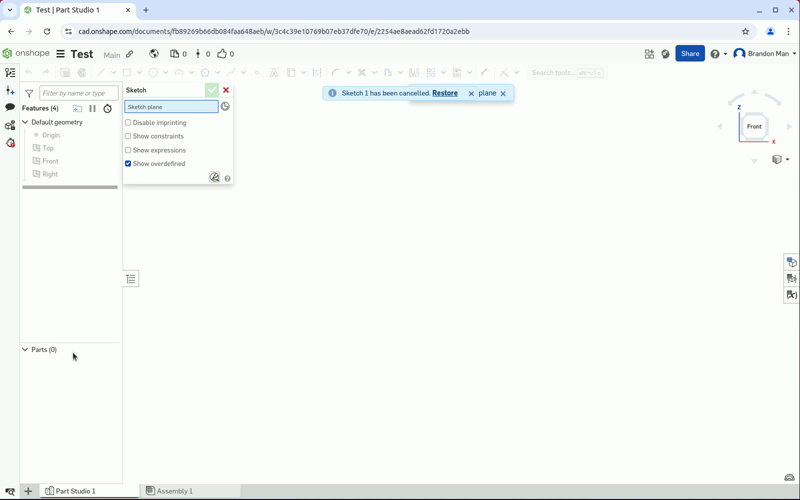
mouse_move(73, 163)
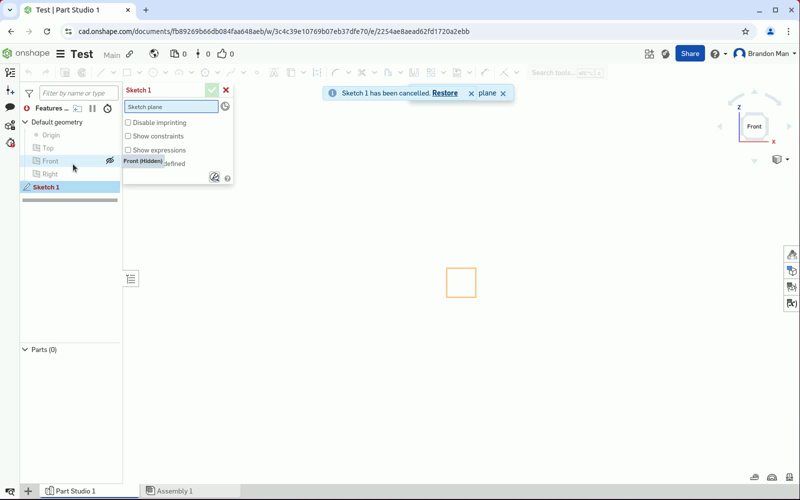
click(73, 163)
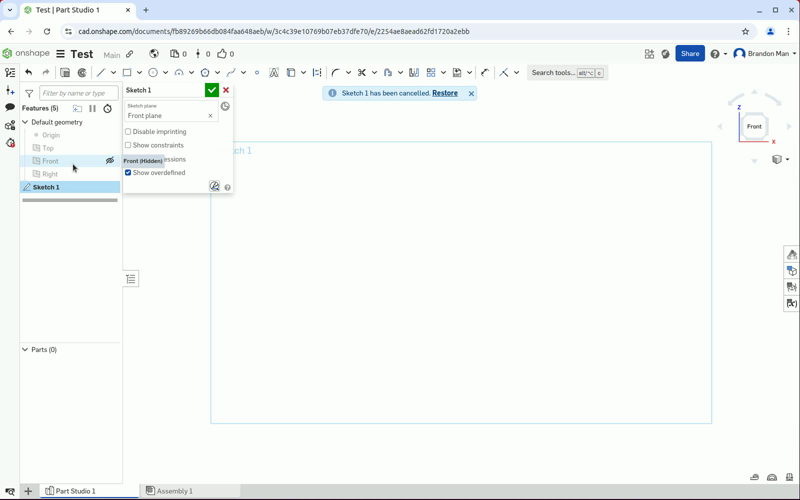
mouse_move(73, 352)
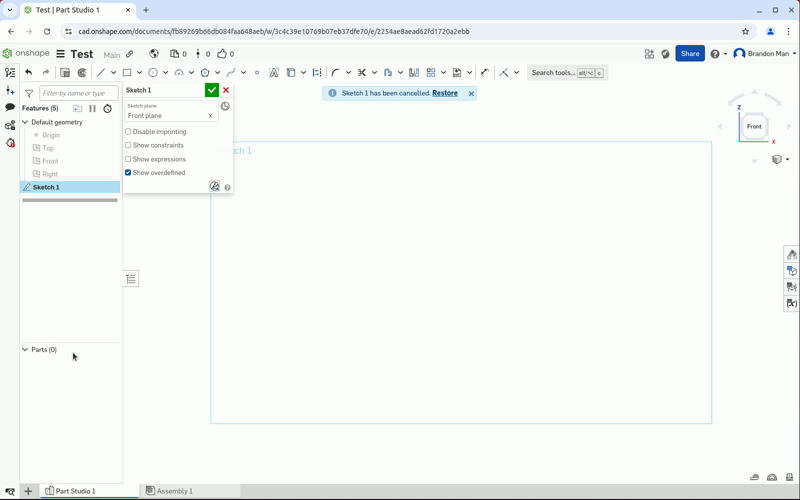
key(y)
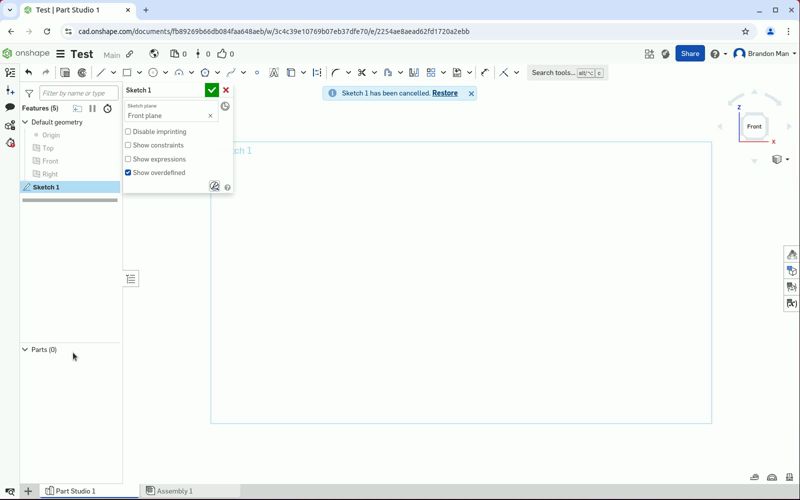
key(l)
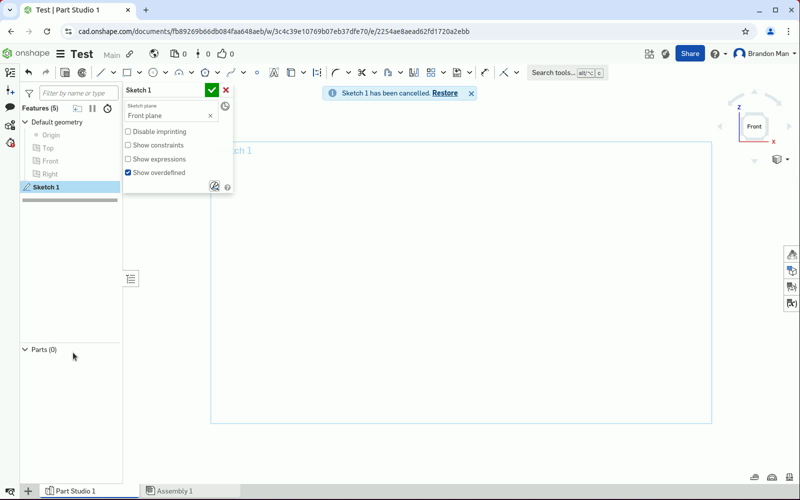
key_down(shift)
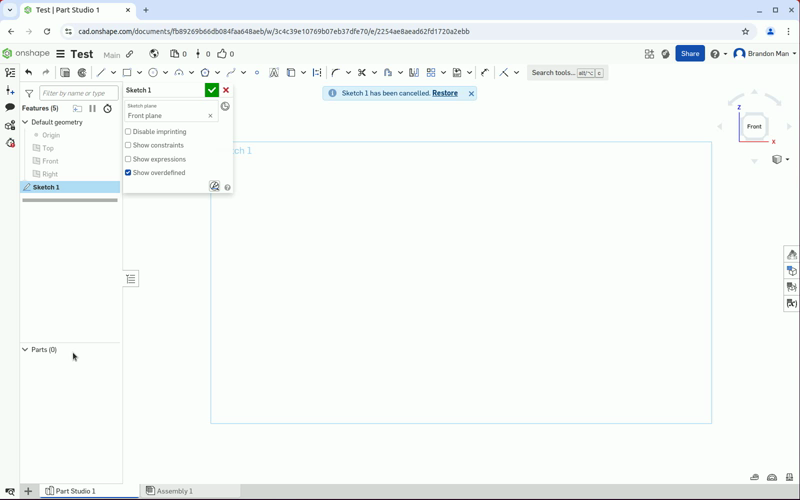
mouse_move(516, 343)
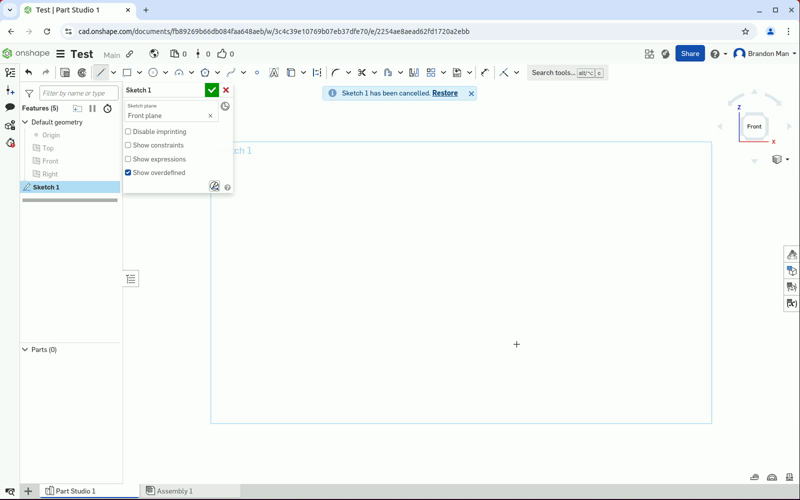
click(516, 343)
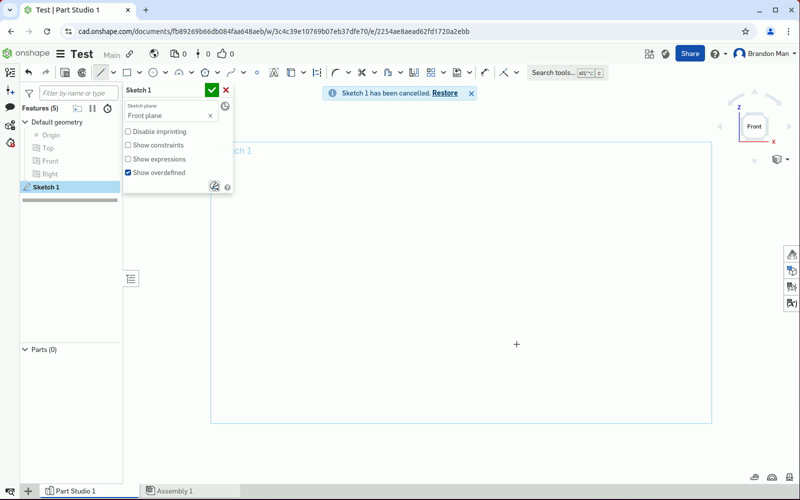
key_up(shift)
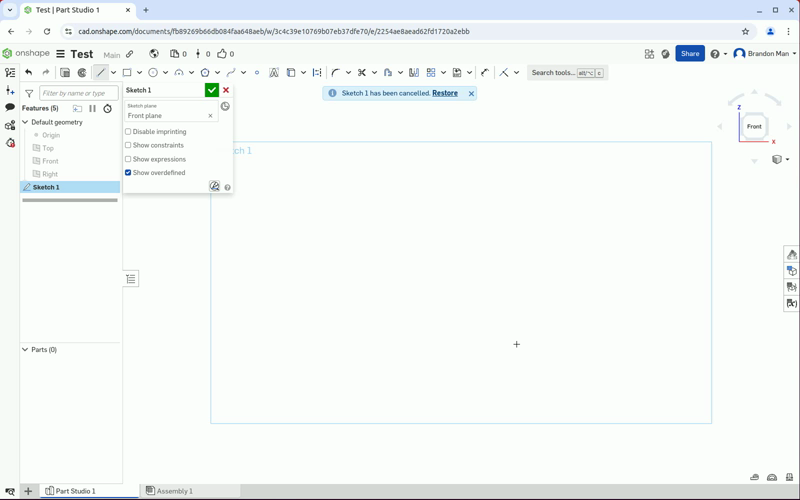
key_down(shift)
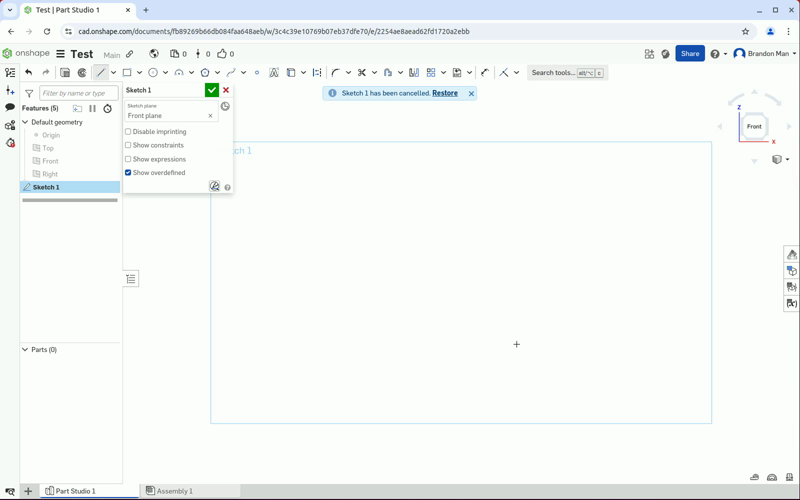
mouse_move(546, 343)
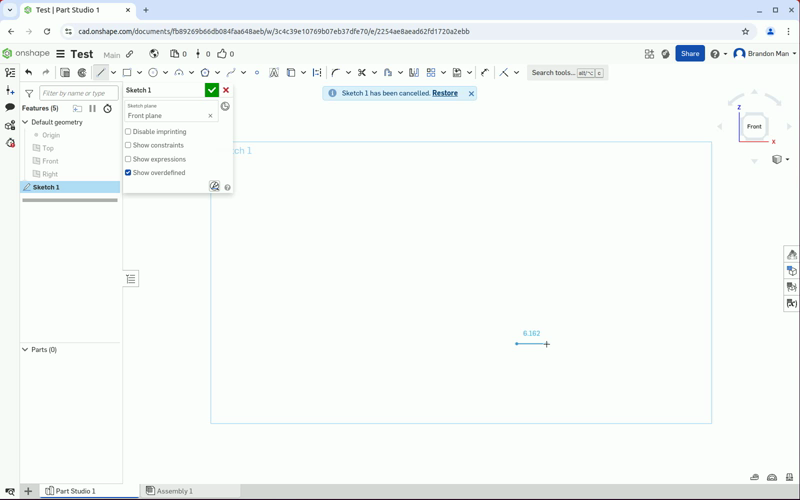
mouse_move(573, 343)
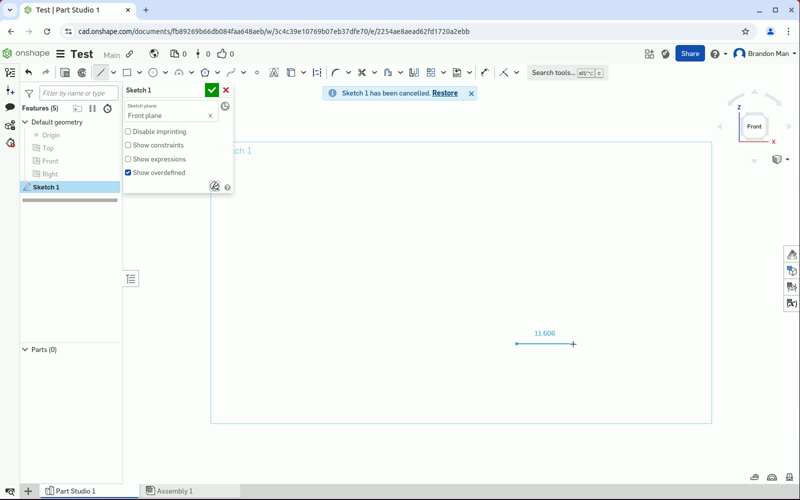
click(573, 343)
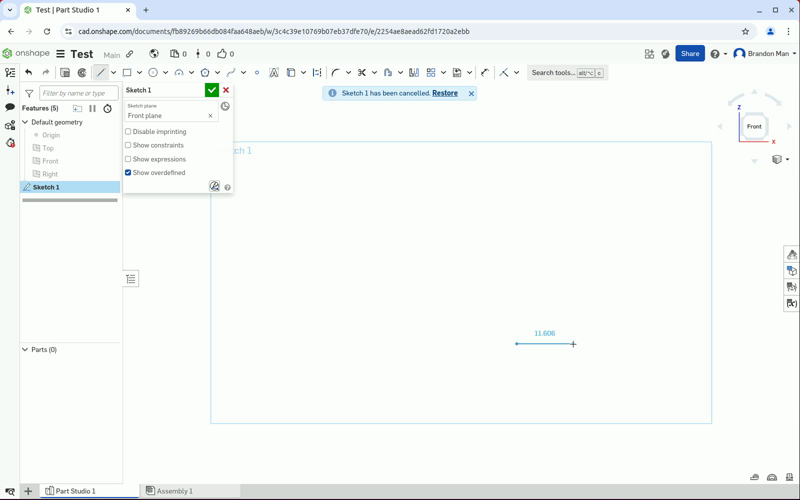
key_up(shift)
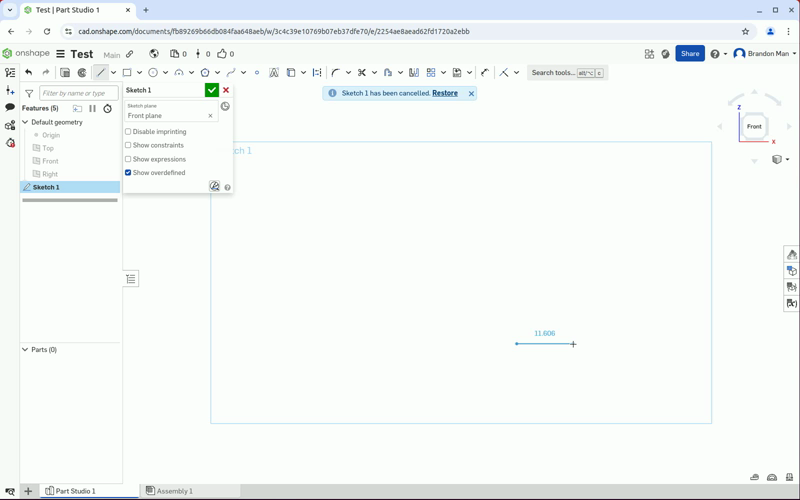
key_down(shift)
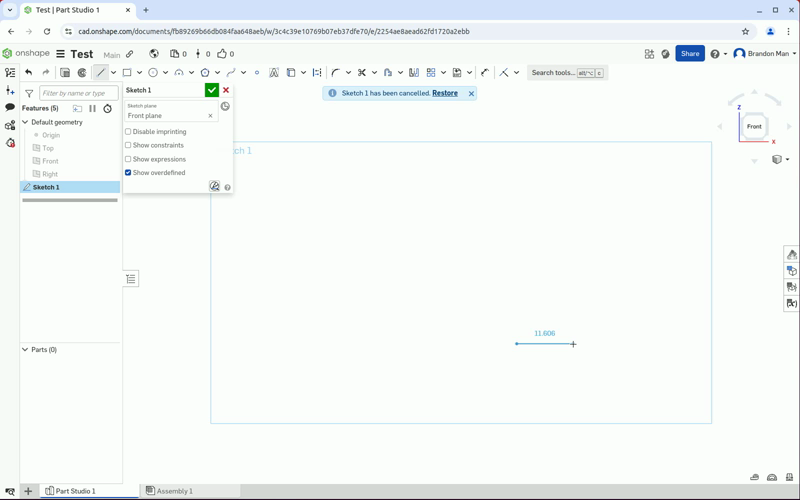
mouse_move(573, 282)
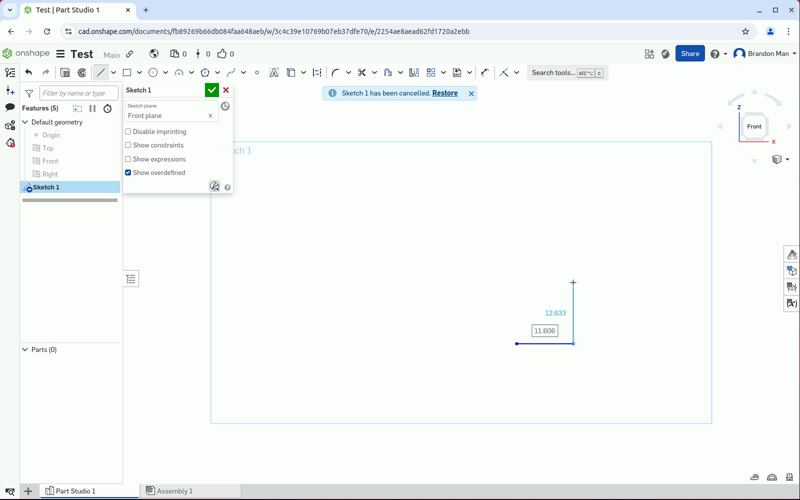
click(573, 282)
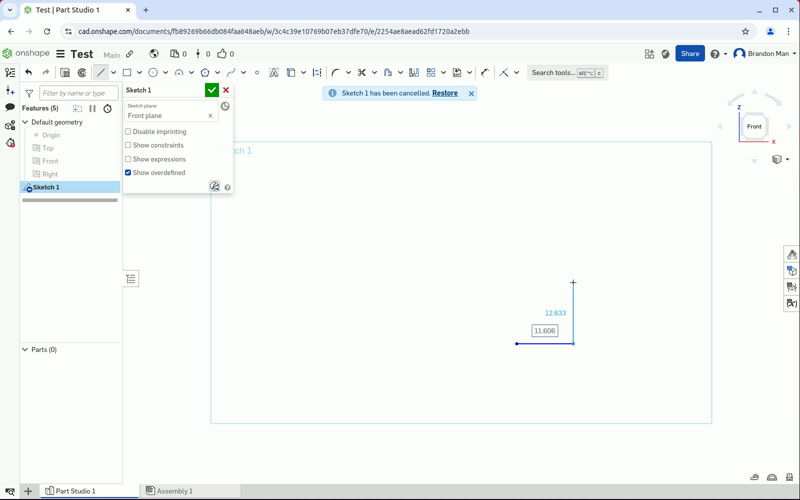
key_up(shift)
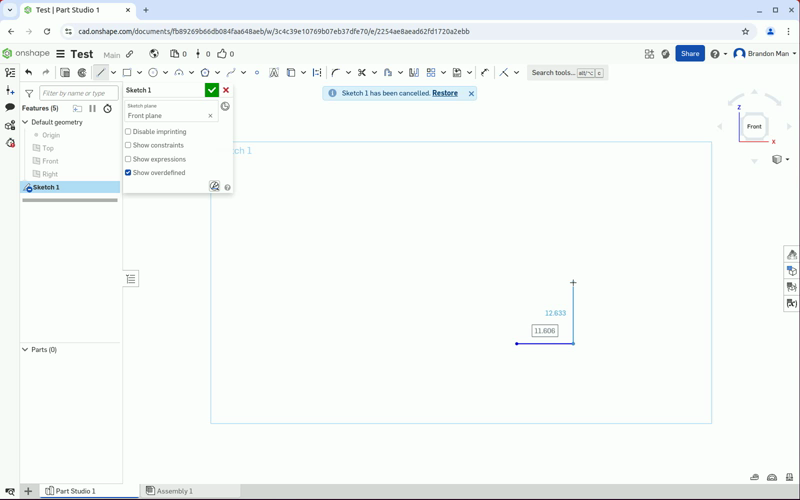
key_down(shift)
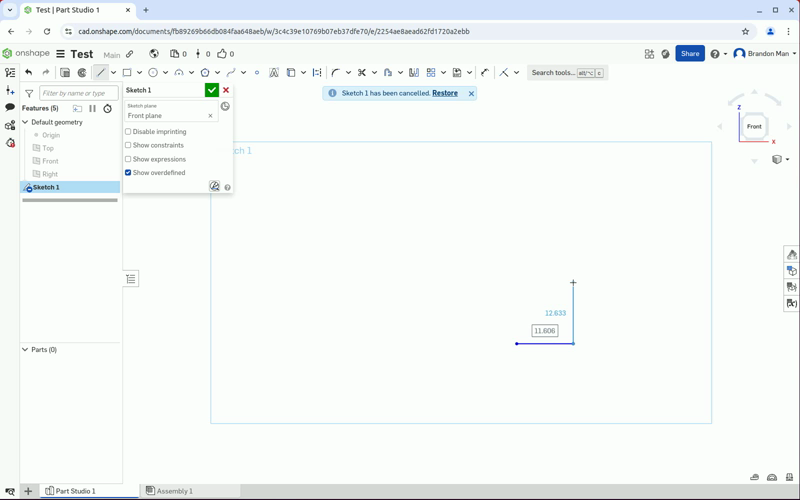
mouse_move(589, 282)
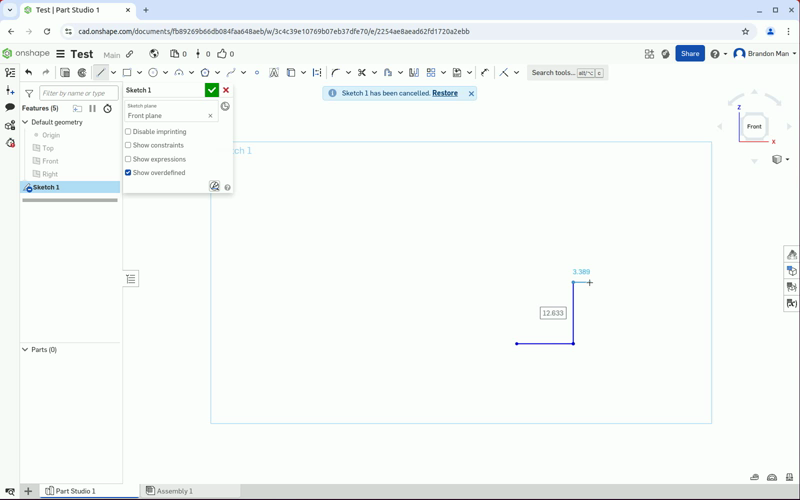
mouse_move(516, 282)
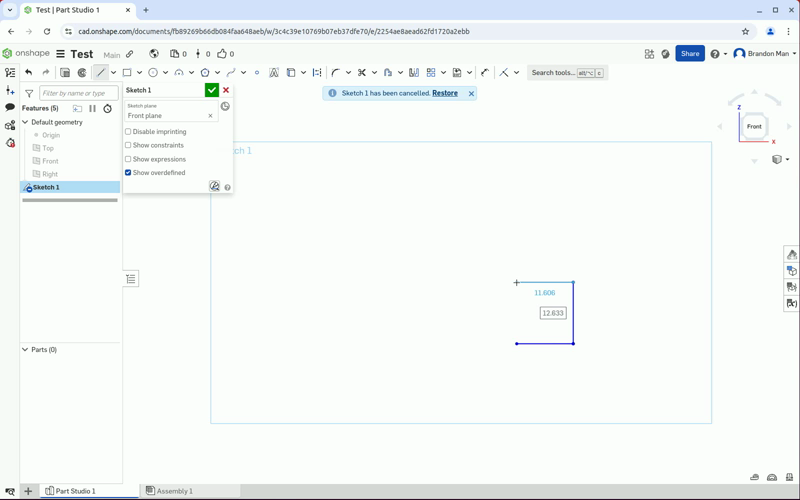
click(516, 282)
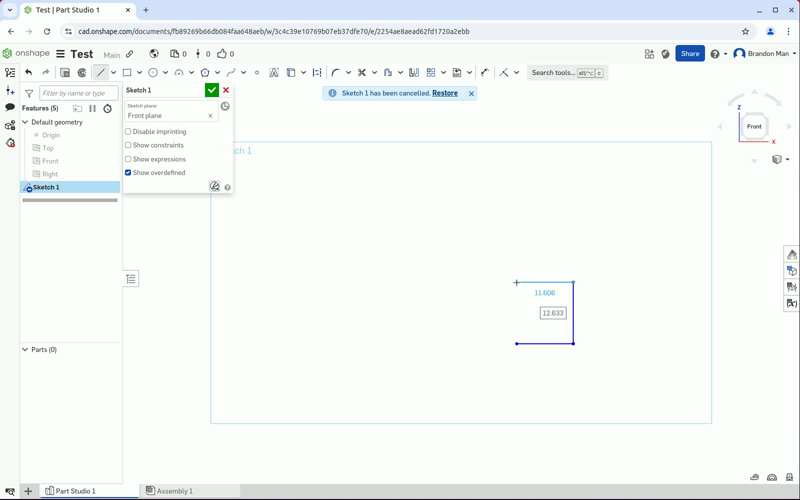
key_up(shift)
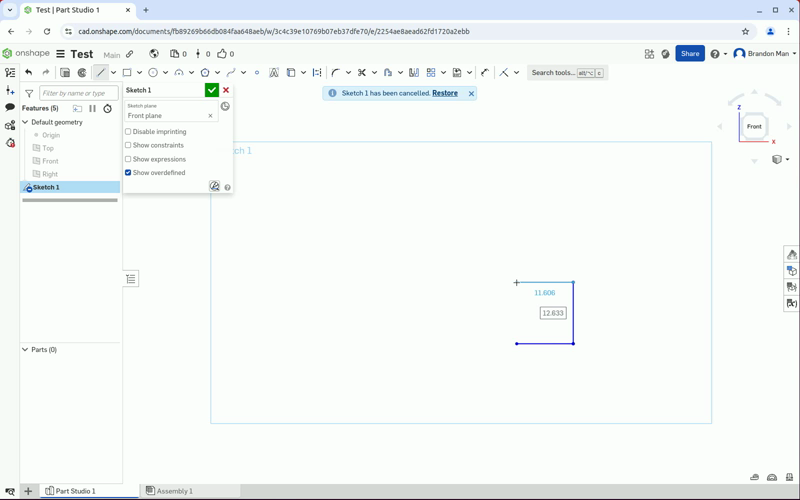
key_down(shift)
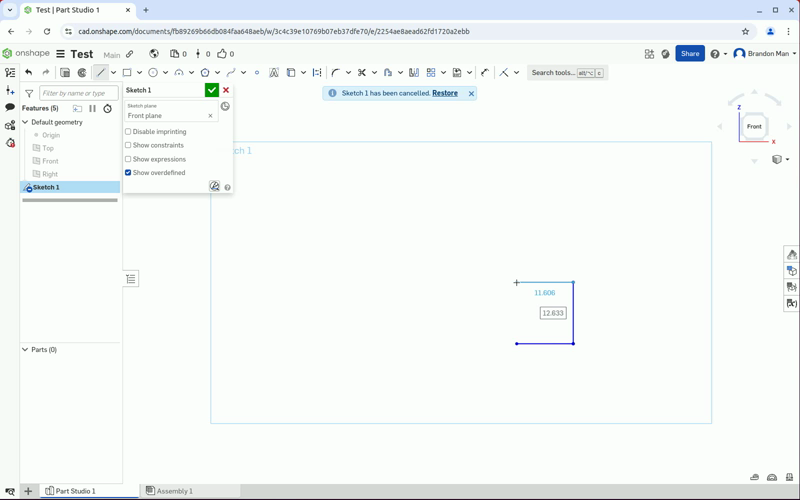
mouse_move(546, 282)
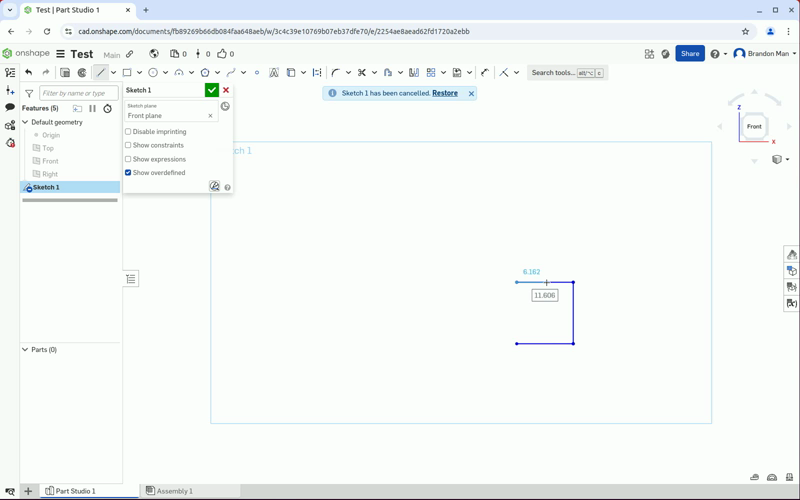
mouse_move(516, 295)
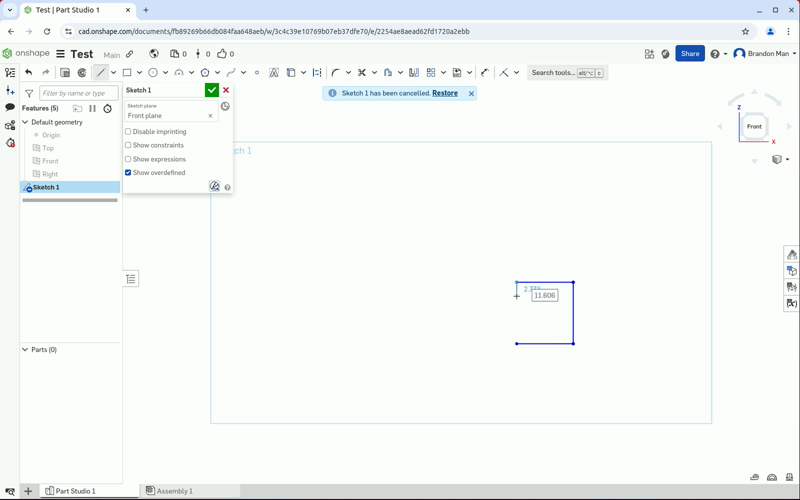
click(516, 295)
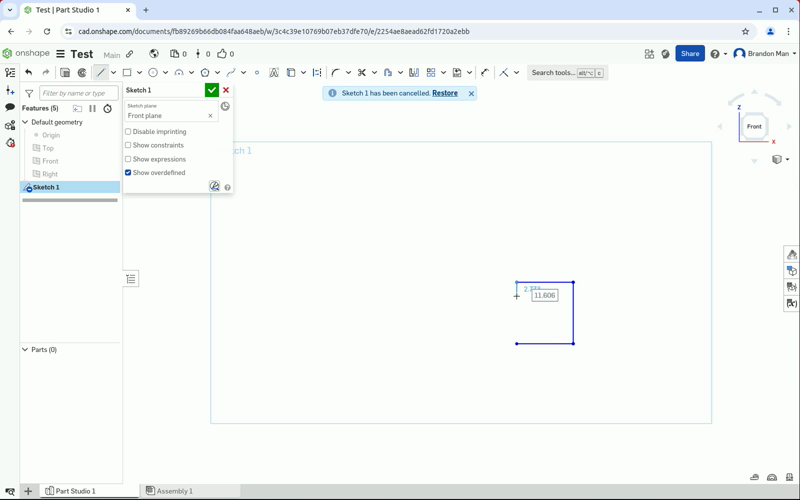
key_up(shift)
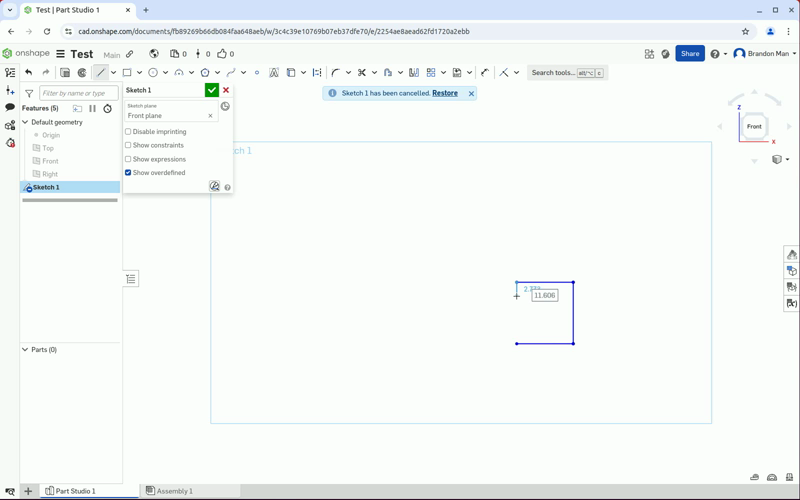
key_down(shift)
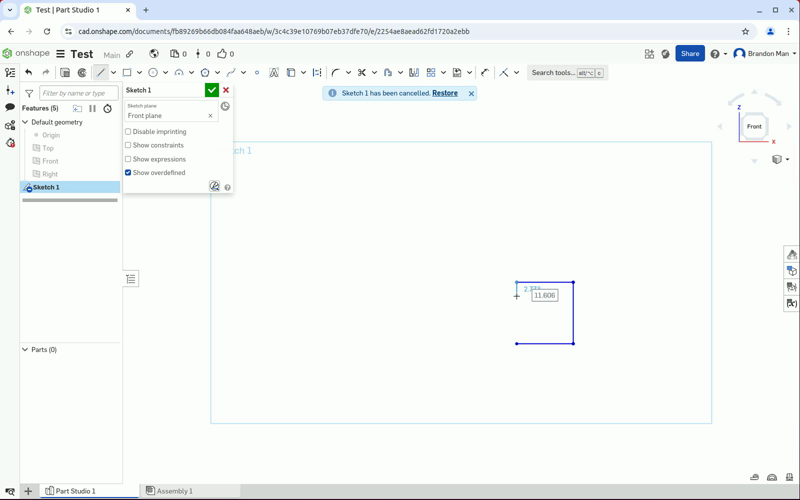
mouse_move(546, 295)
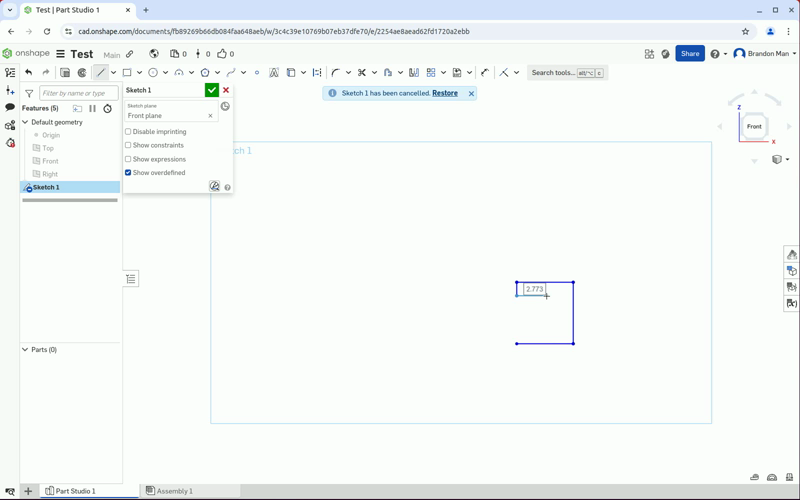
mouse_move(516, 313)
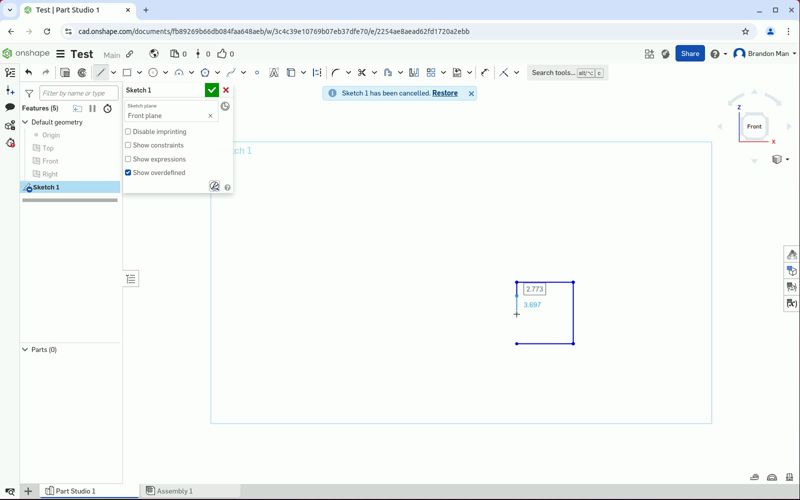
click(516, 313)
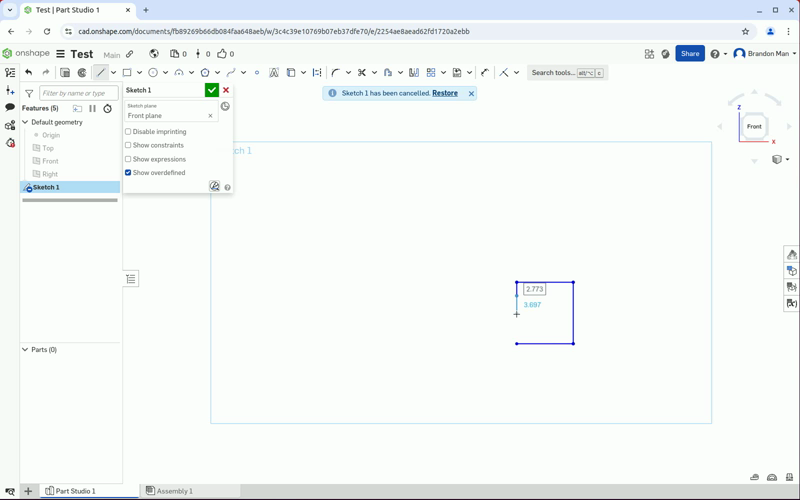
key_up(shift)
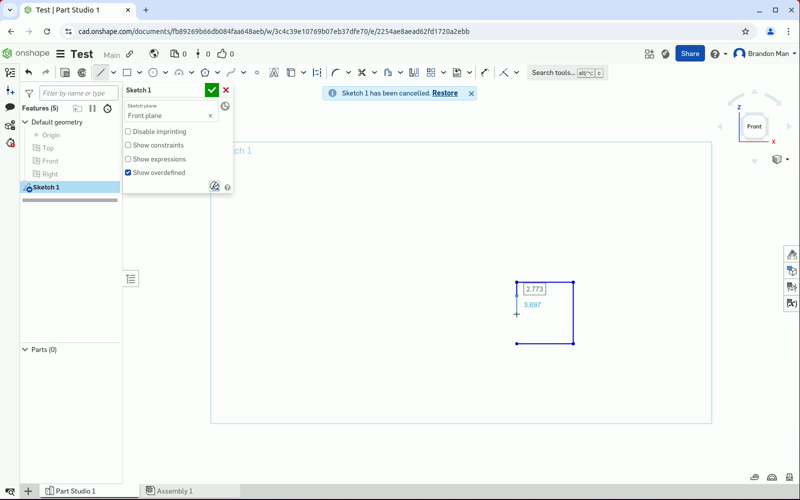
mouse_move(546, 313)
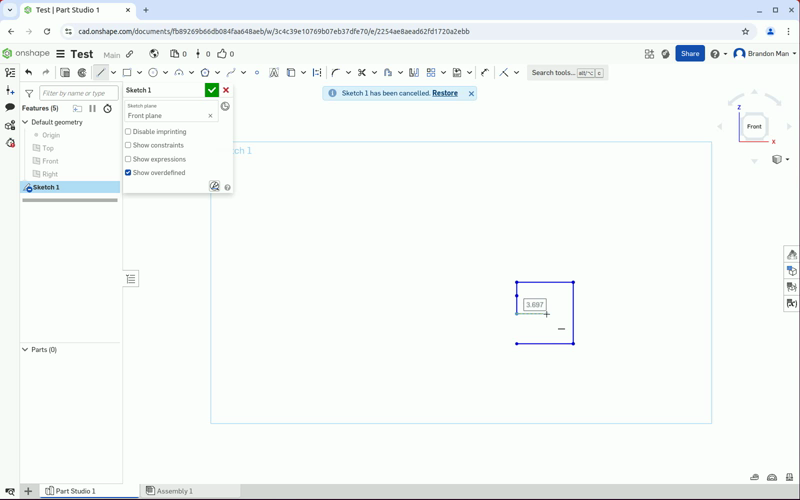
key_down(shift)
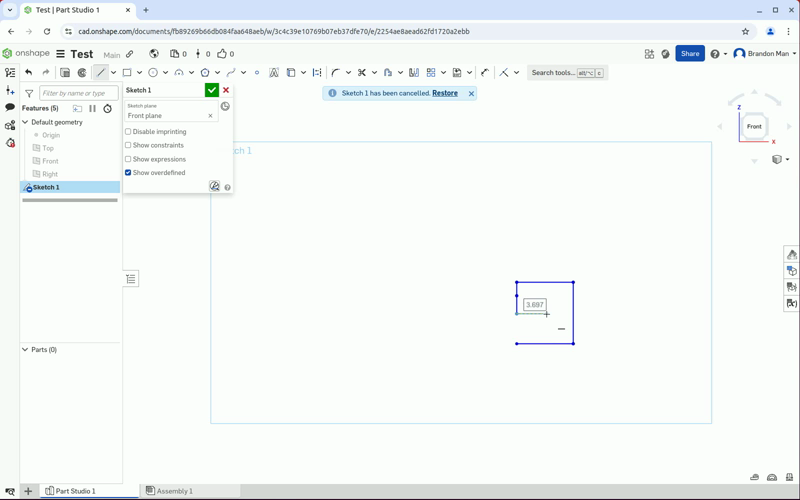
mouse_move(516, 343)
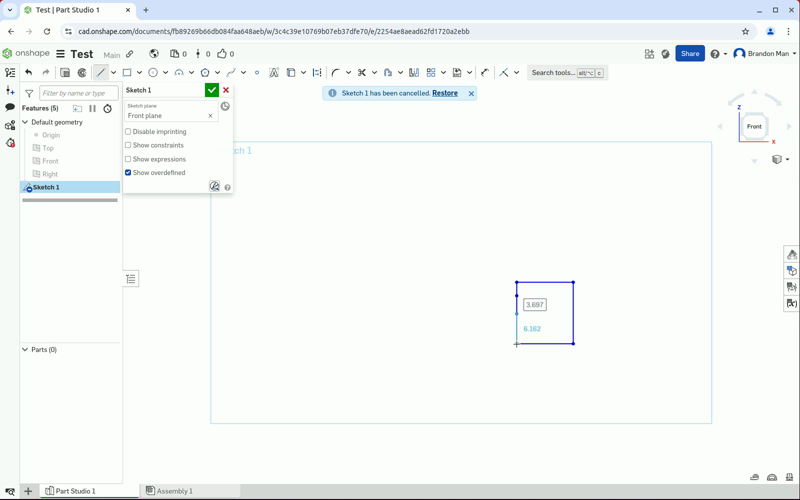
key_up(shift)
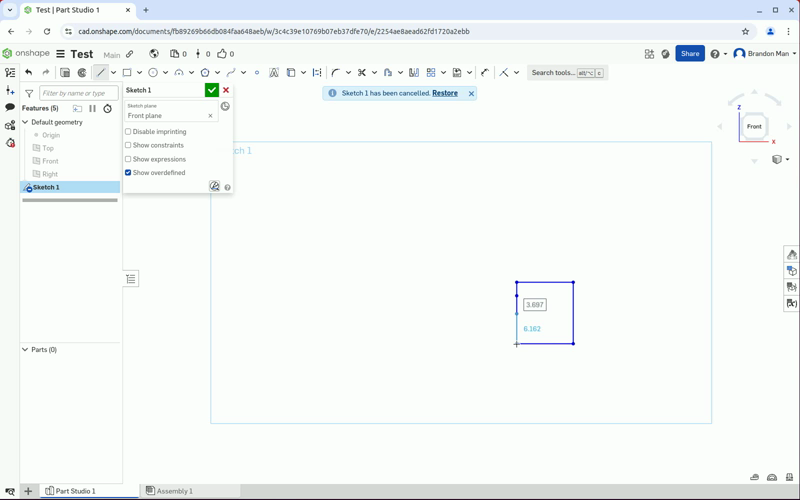
click(516, 343)
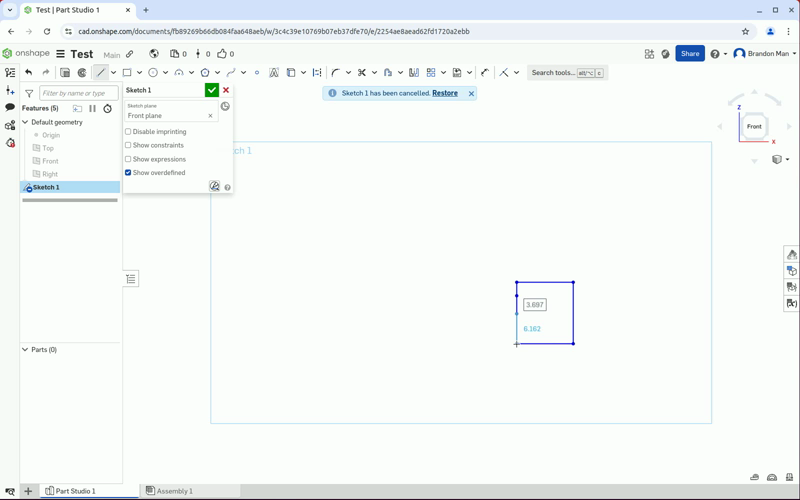
key(esc)
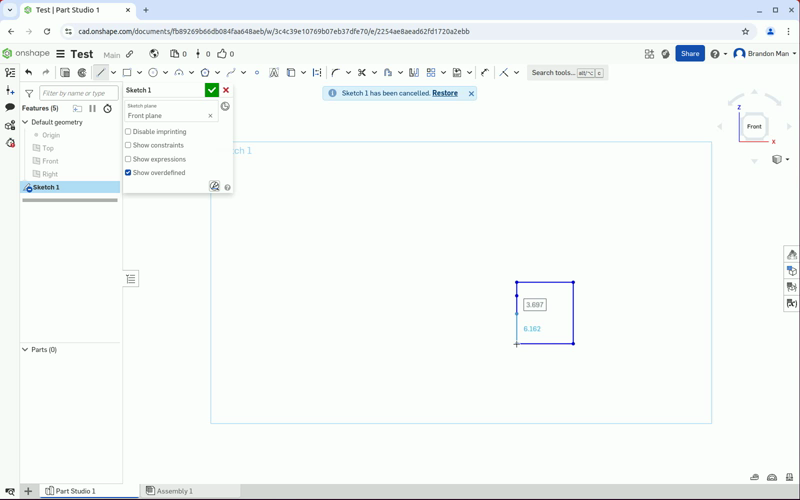
mouse_move(520, 329)
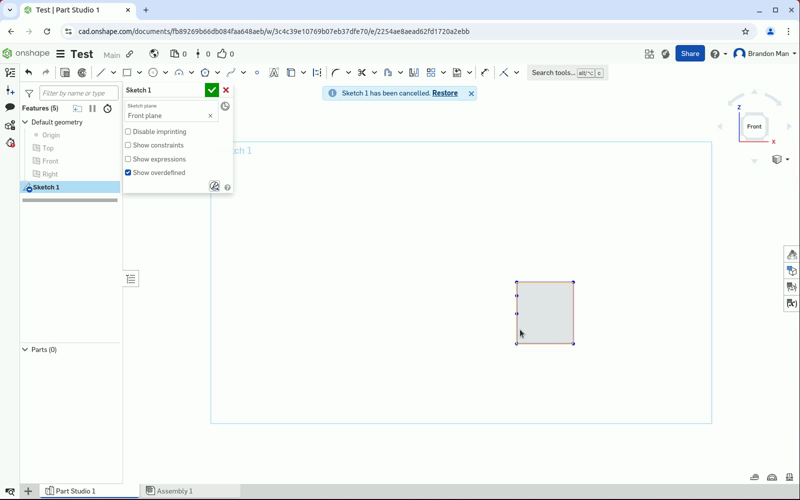
click(520, 329)
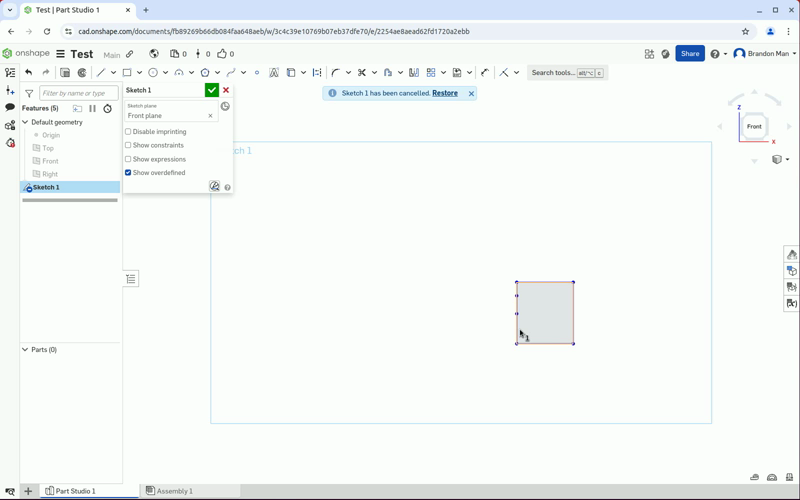
mouse_move(73, 352)
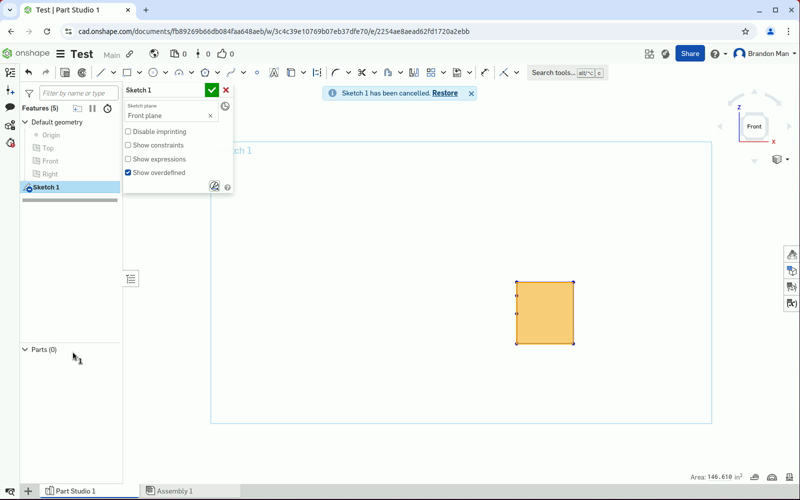
key(shift+y)
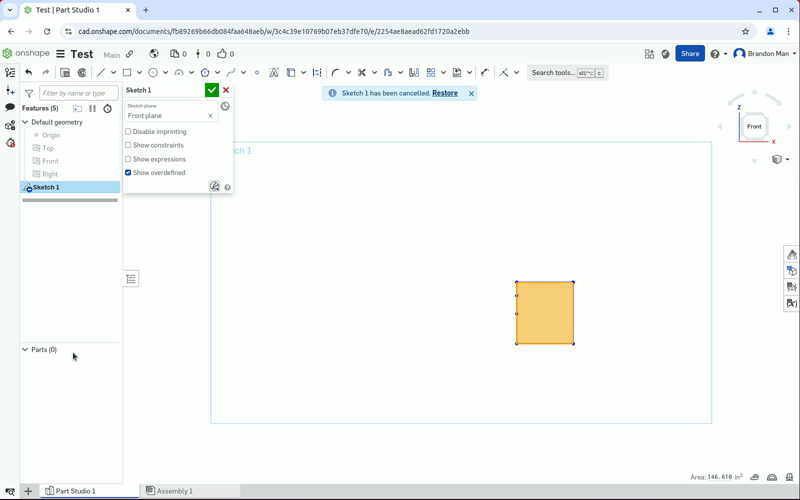
key(shift+e)
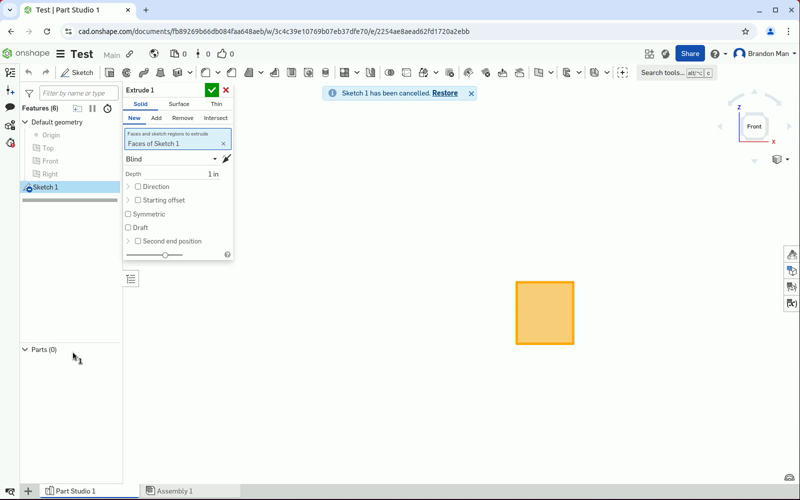
mouse_move(143, 106)
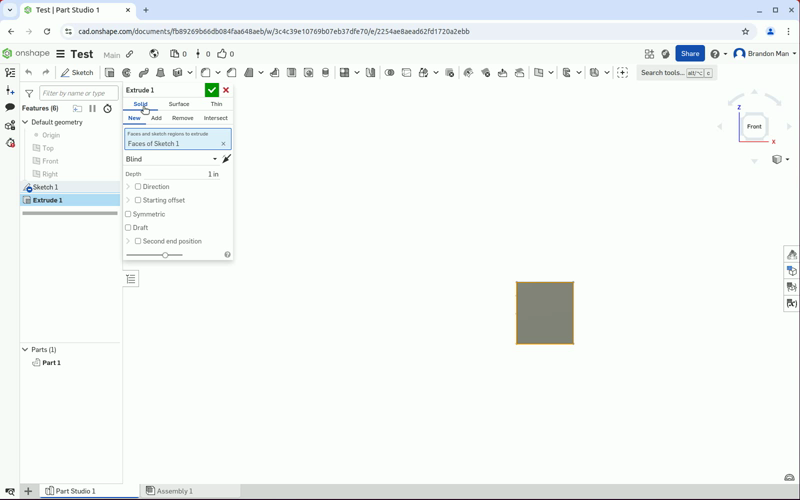
click(143, 106)
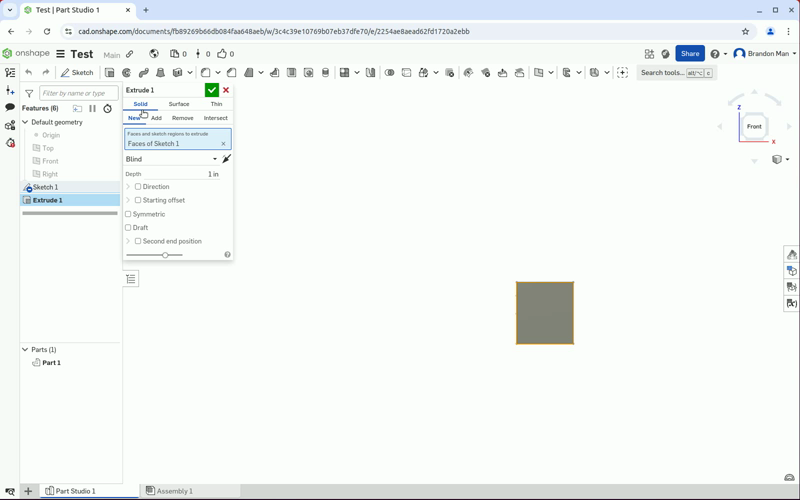
mouse_move(137, 120)
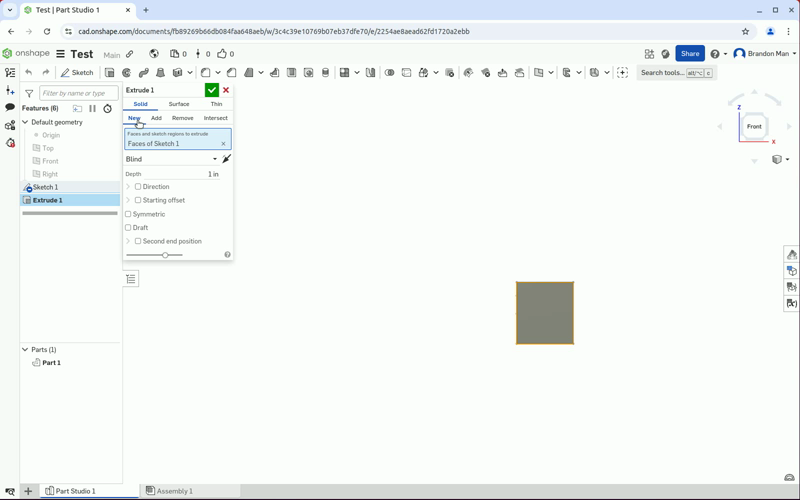
click(137, 120)
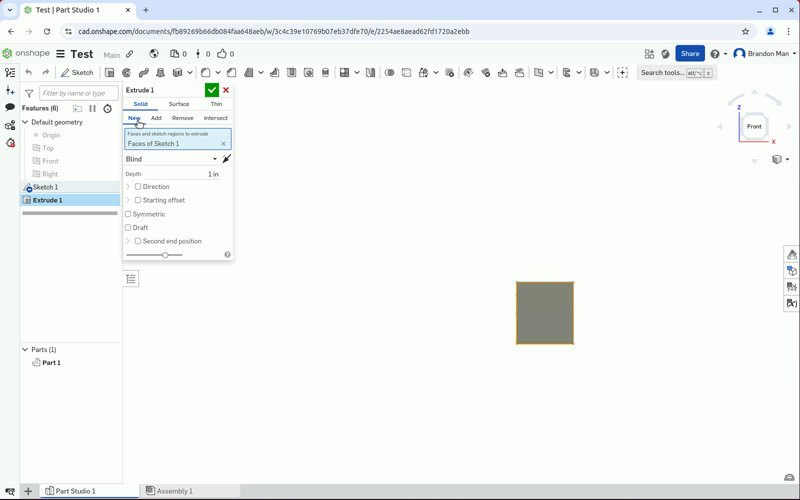
key(tab, 4)
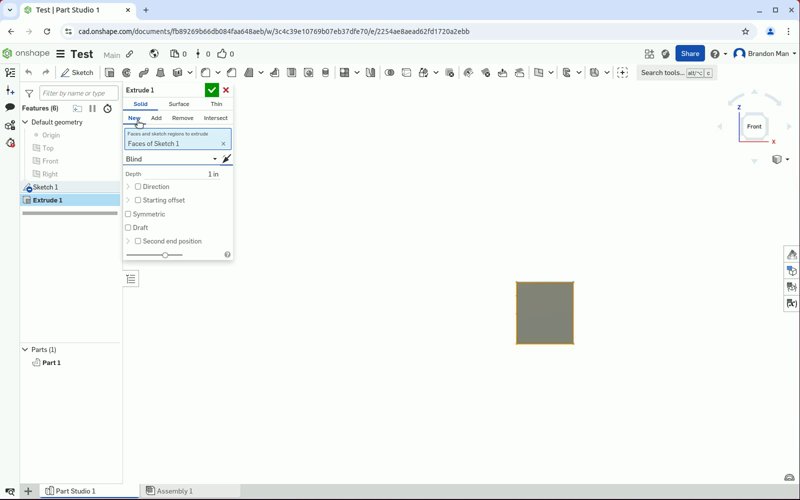
text(10.832)
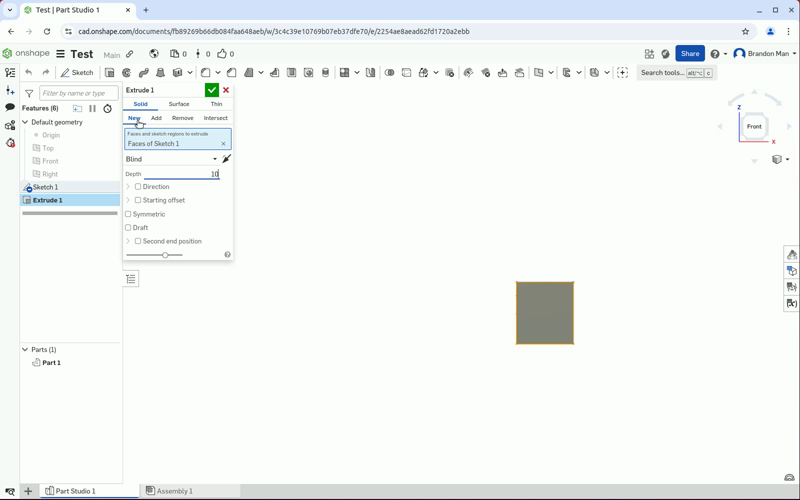
key(enter)
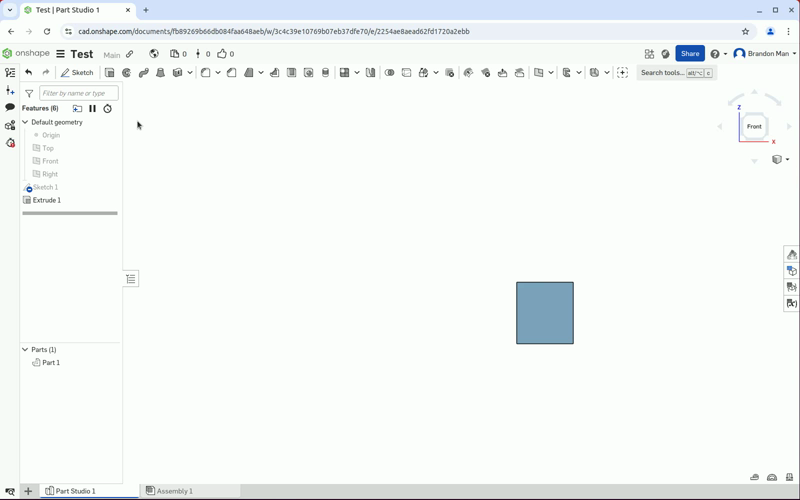
key(shift+h)
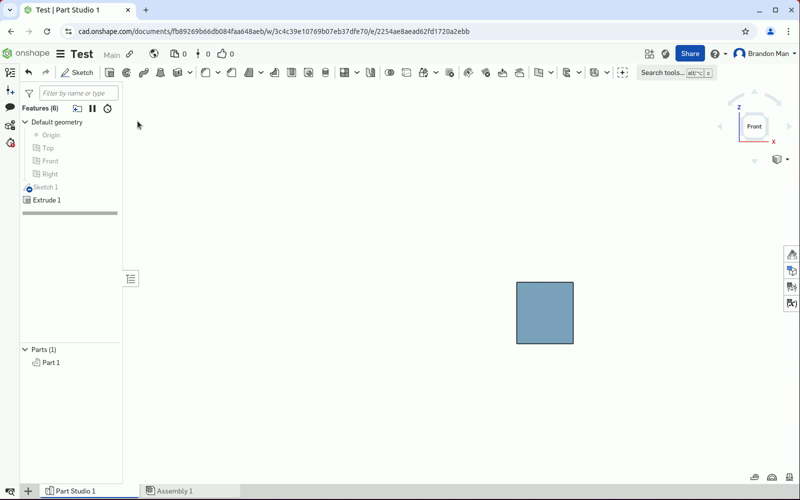
key(shift+h)
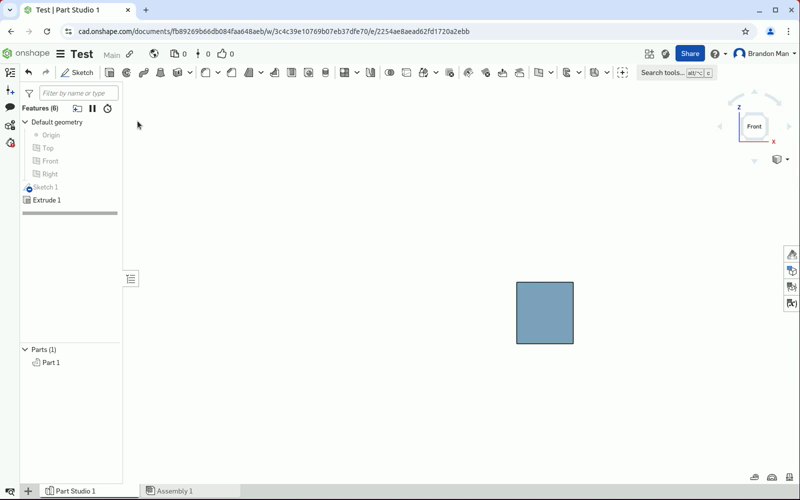
mouse_move(73, 189)
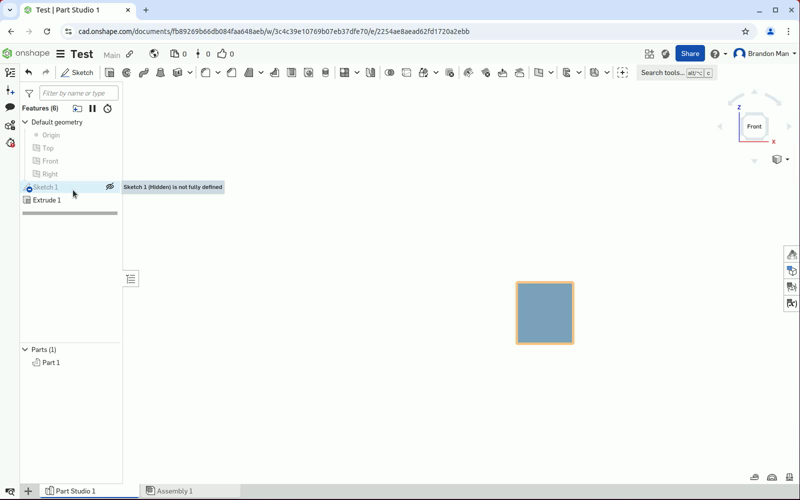
click(73, 189)
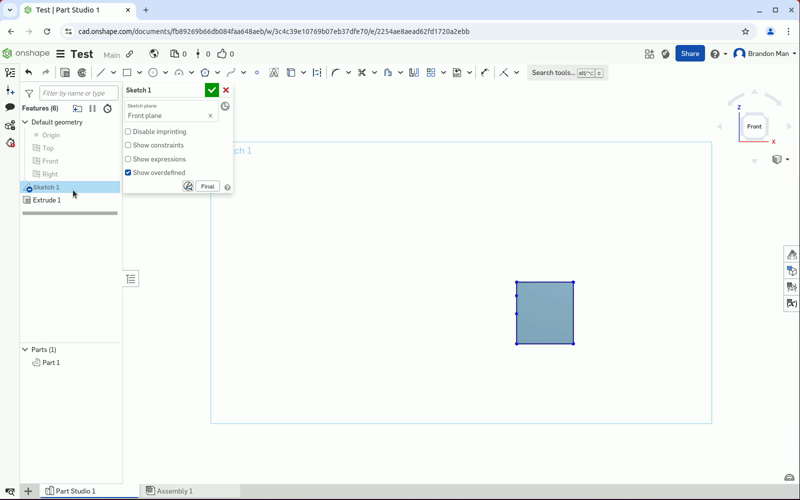
mouse_move(229, 92)
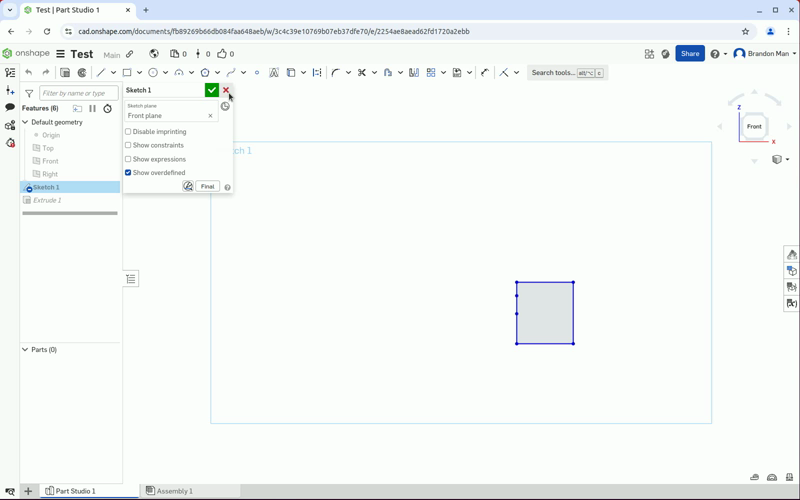
click(229, 92)
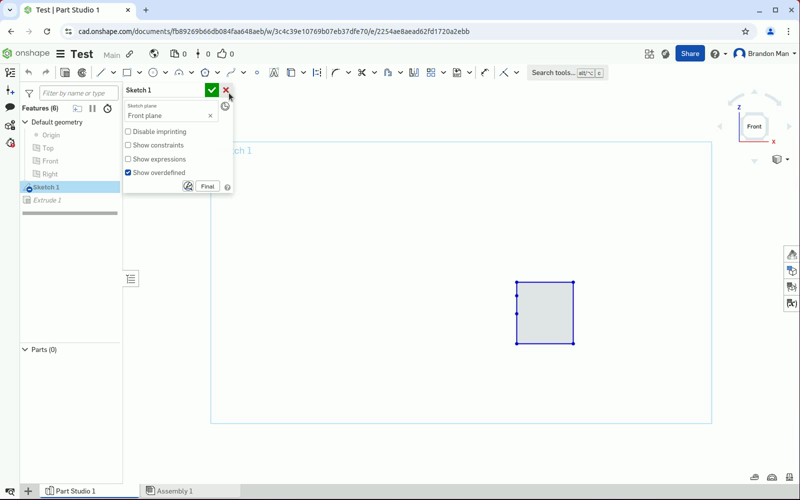
key(shift+s)
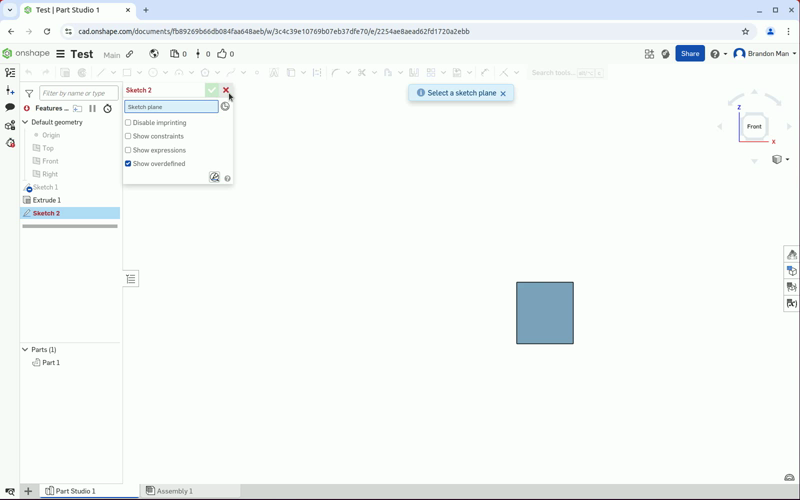
mouse_move(73, 163)
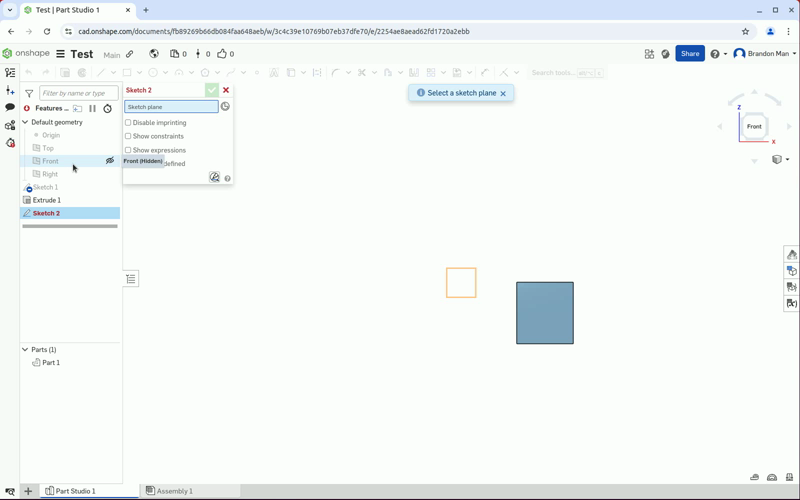
click(73, 163)
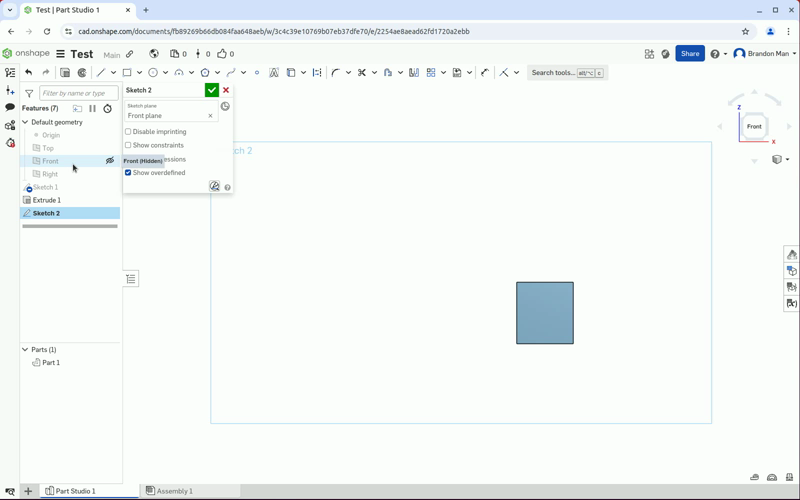
mouse_move(73, 352)
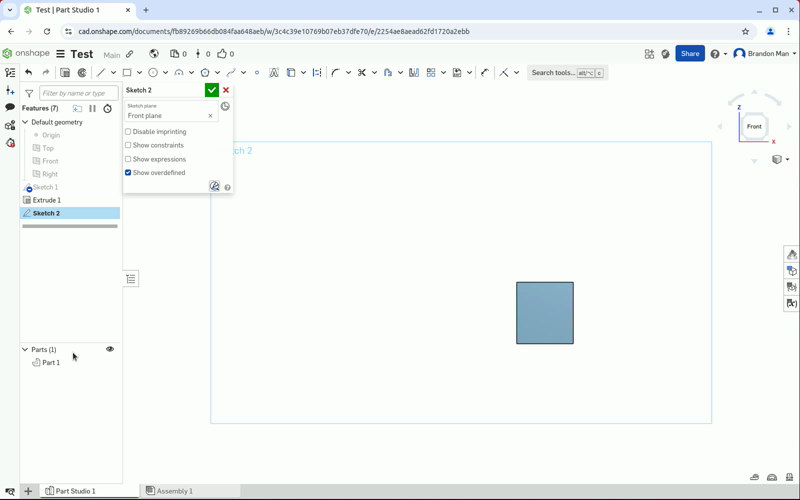
key(y)
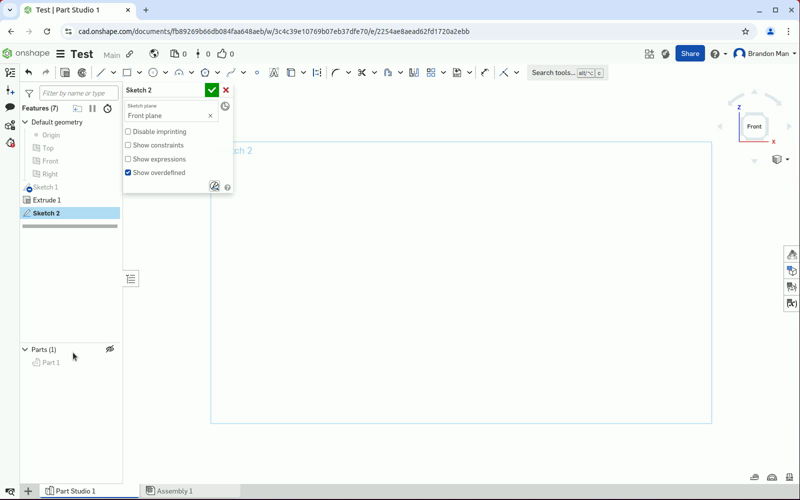
key(l)
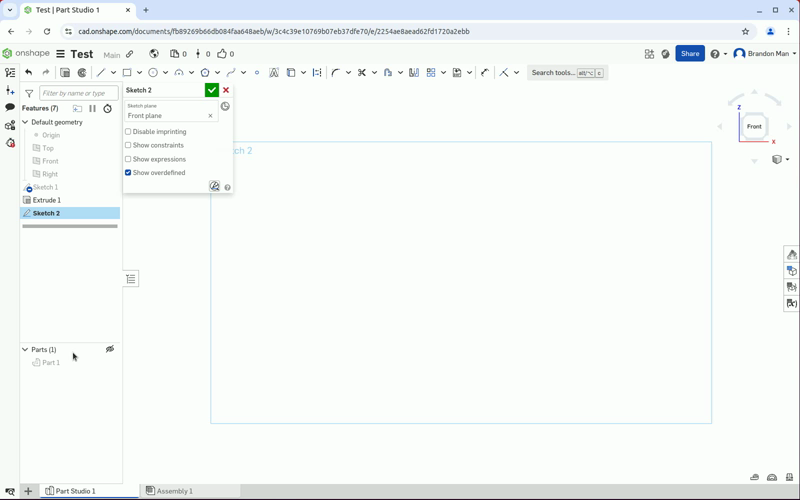
key_down(shift)
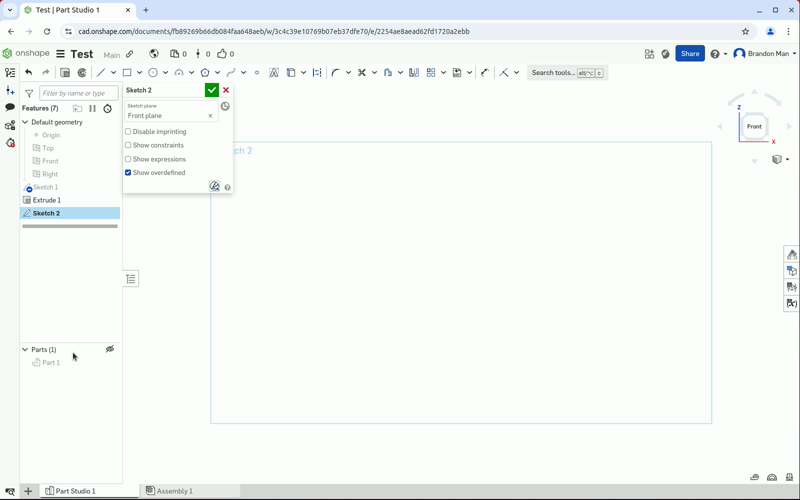
mouse_move(516, 343)
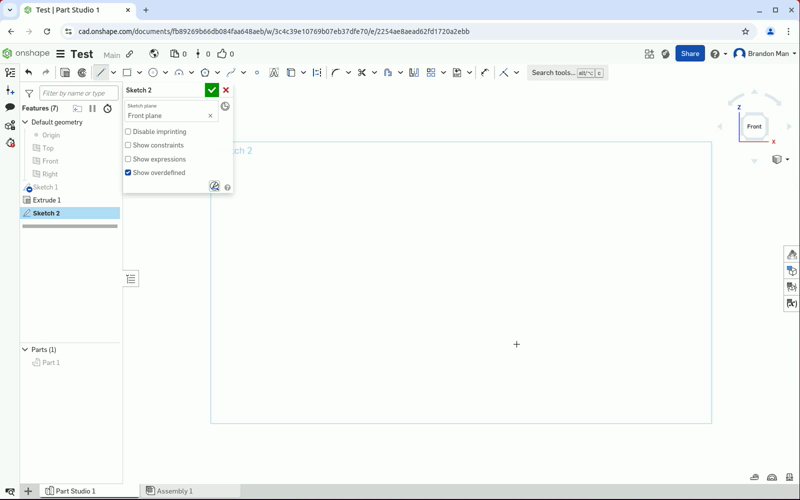
click(516, 343)
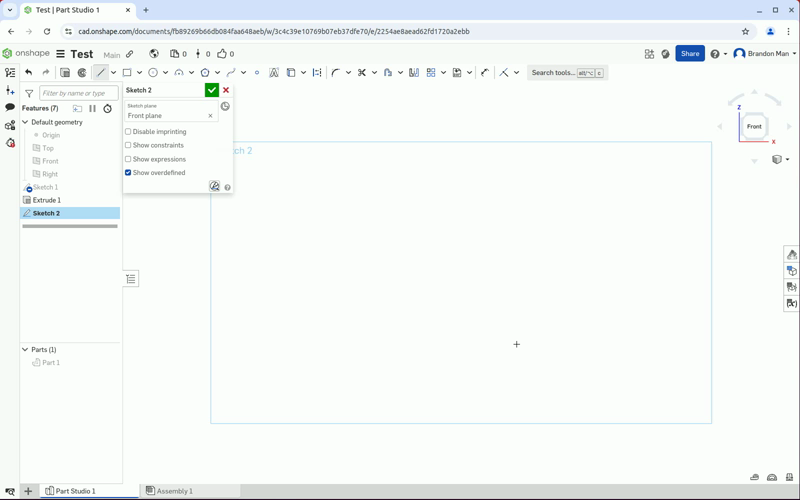
key_up(shift)
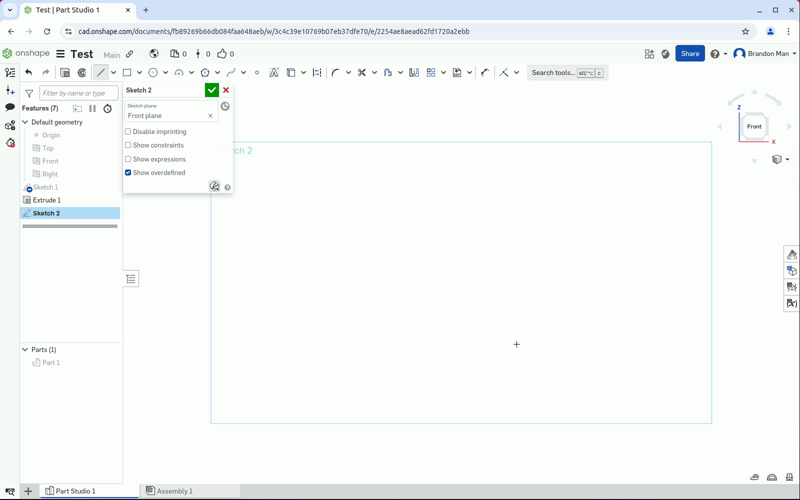
key_down(shift)
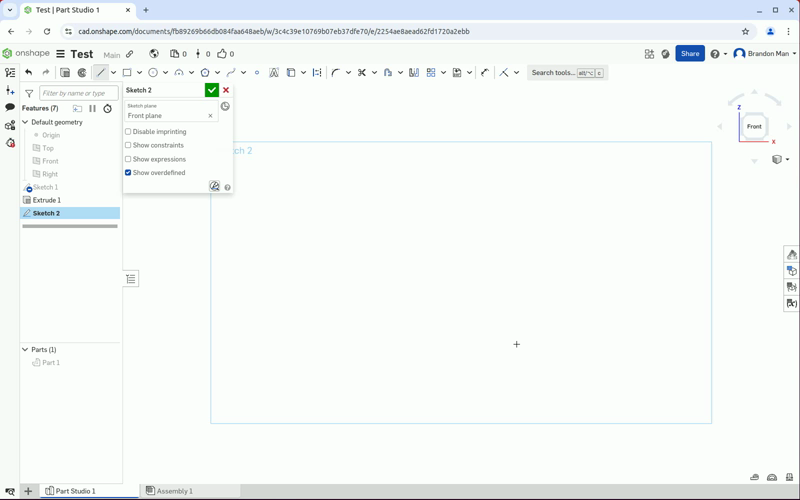
mouse_move(546, 343)
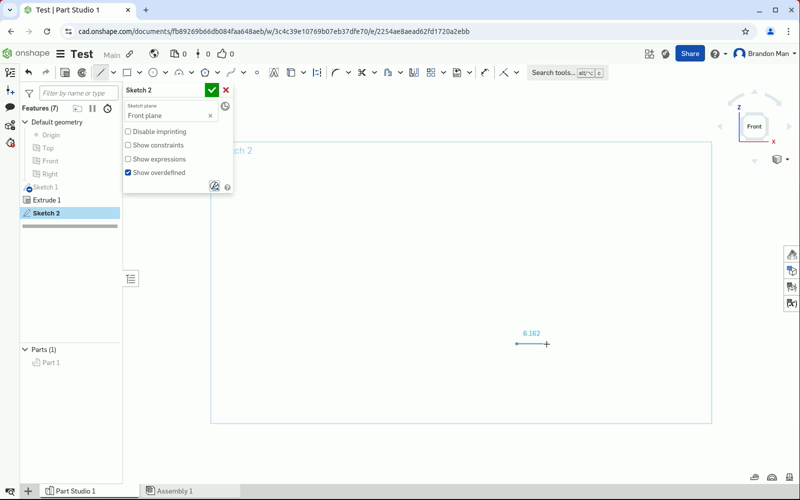
mouse_move(573, 343)
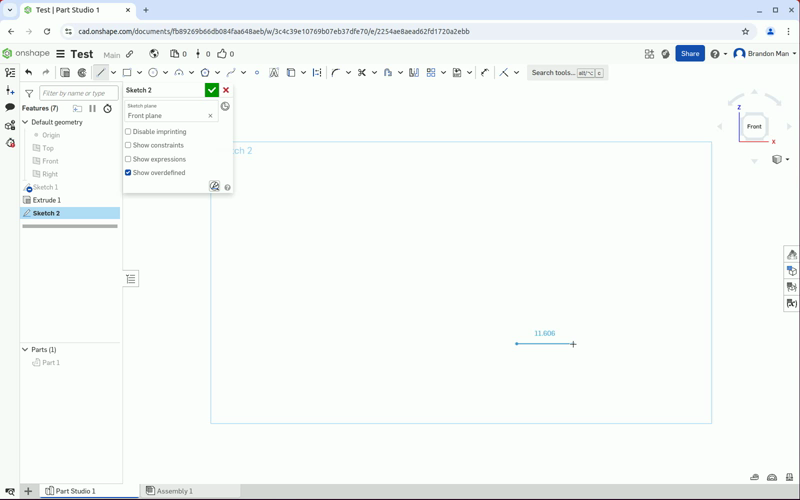
click(573, 343)
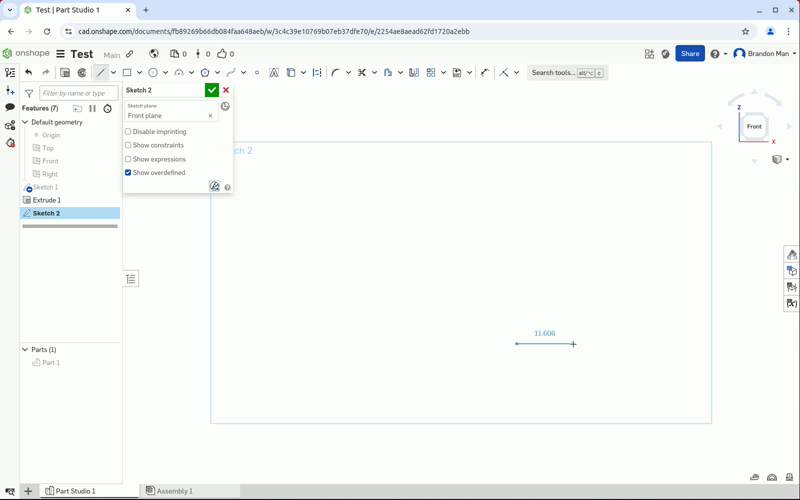
key_up(shift)
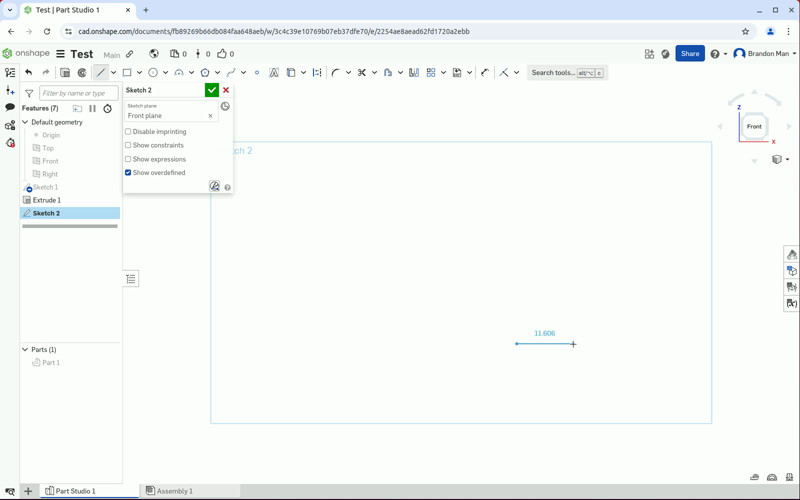
key_down(shift)
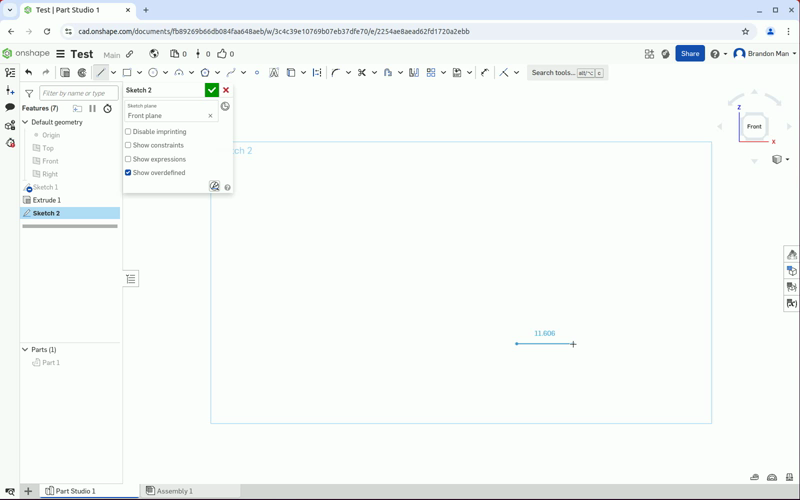
mouse_move(573, 282)
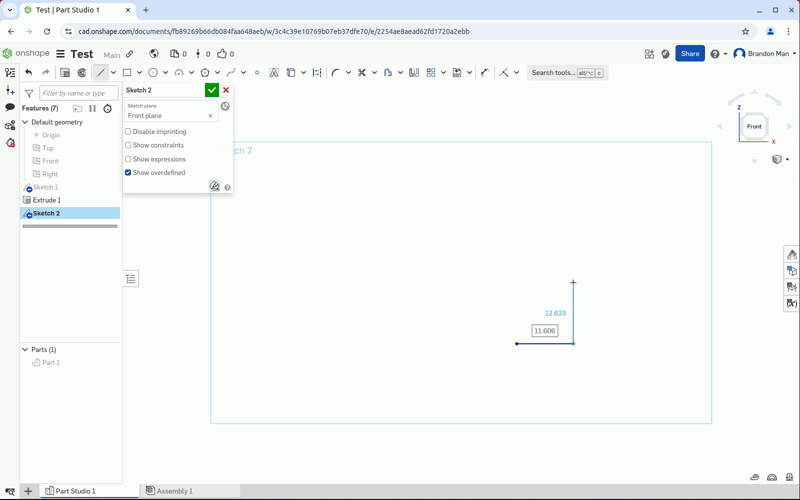
click(573, 282)
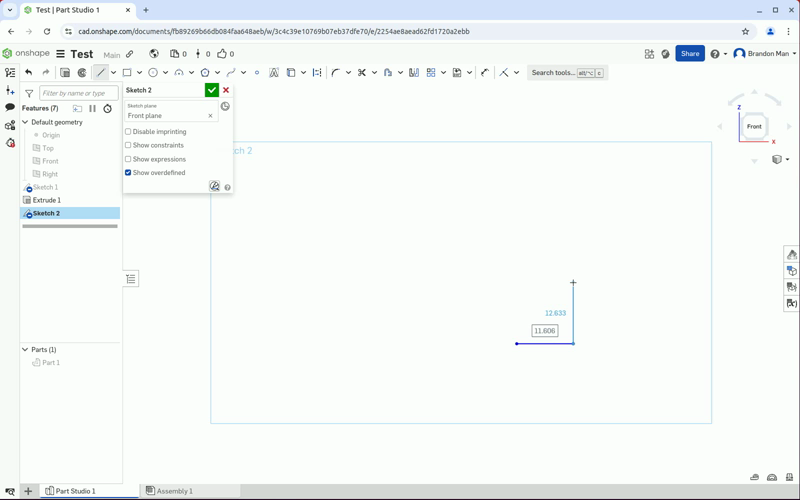
key_up(shift)
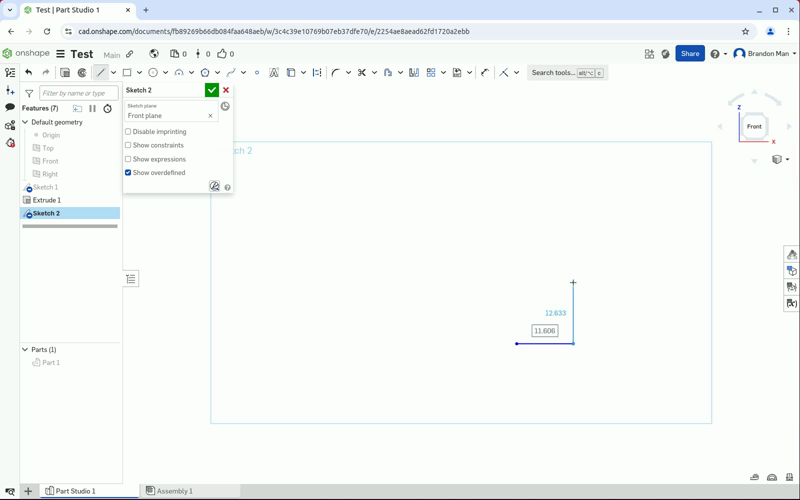
key_down(shift)
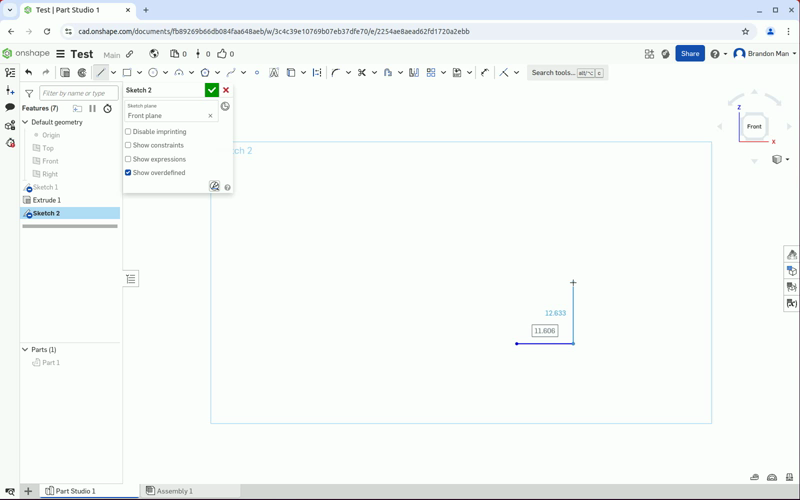
mouse_move(589, 282)
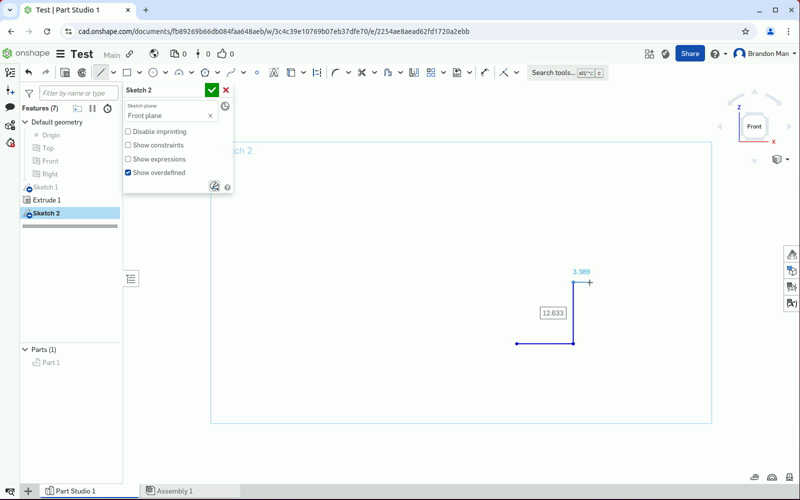
mouse_move(516, 282)
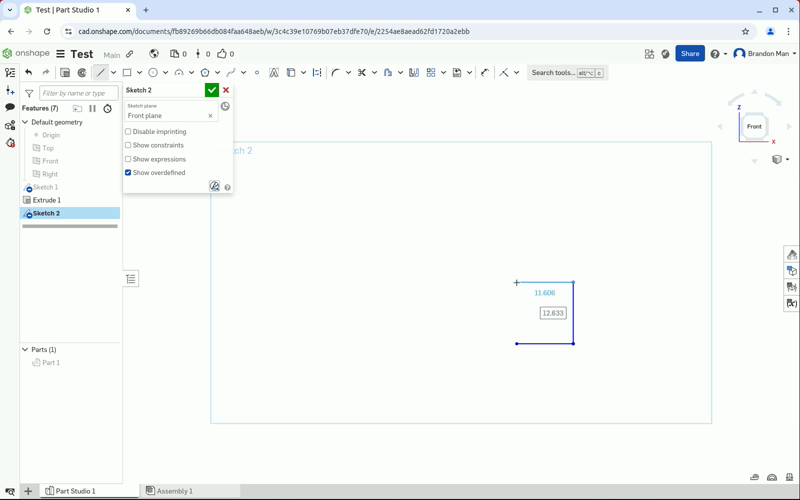
click(516, 282)
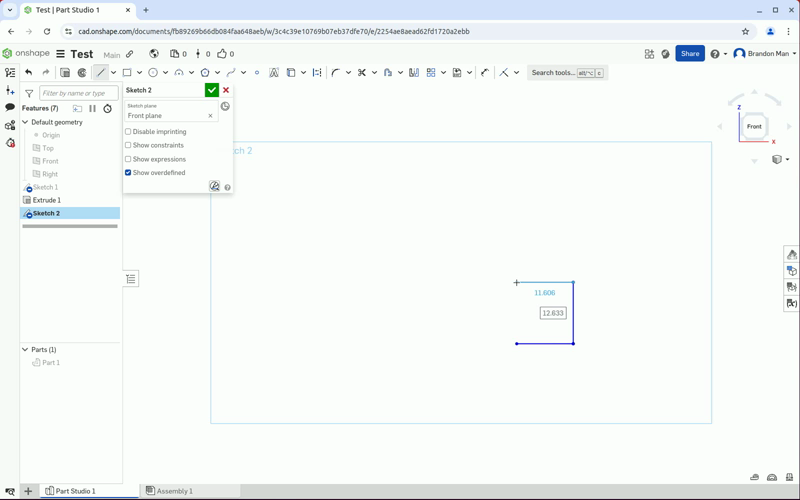
key_up(shift)
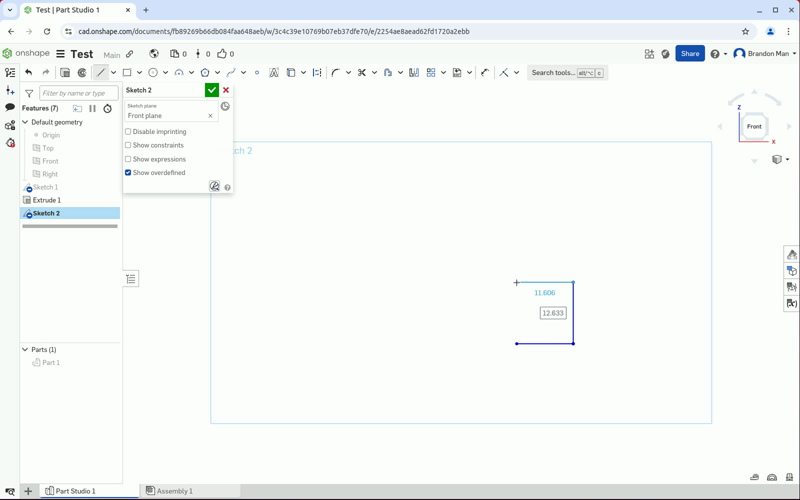
key_down(shift)
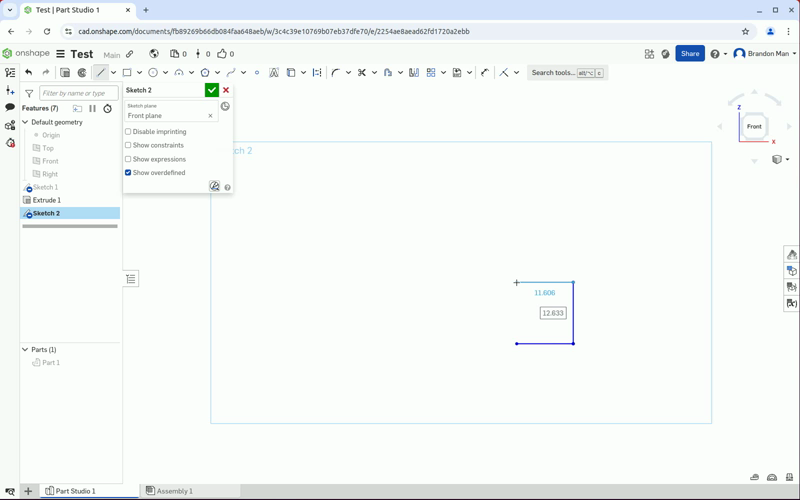
mouse_move(546, 282)
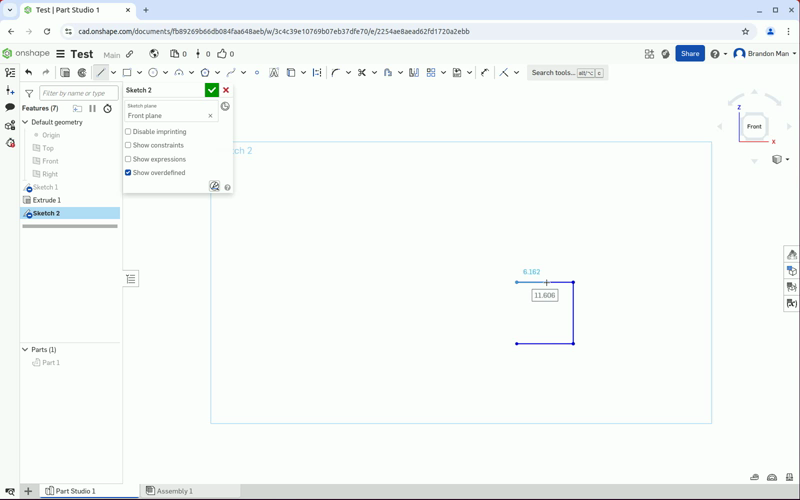
mouse_move(516, 295)
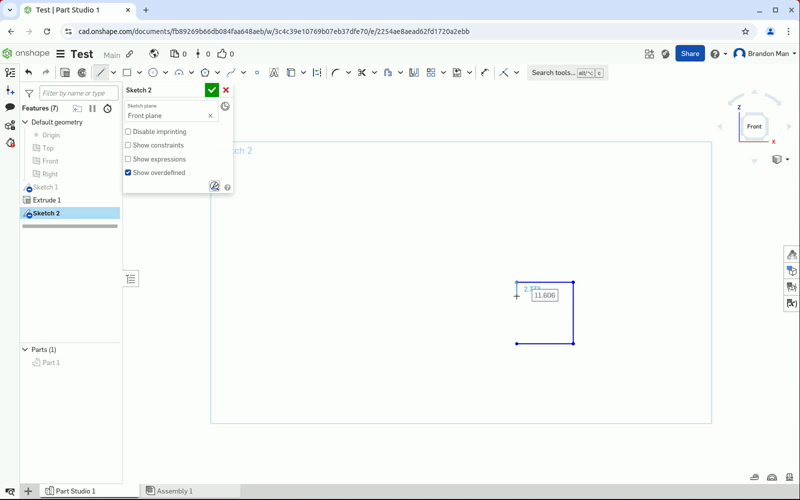
click(516, 295)
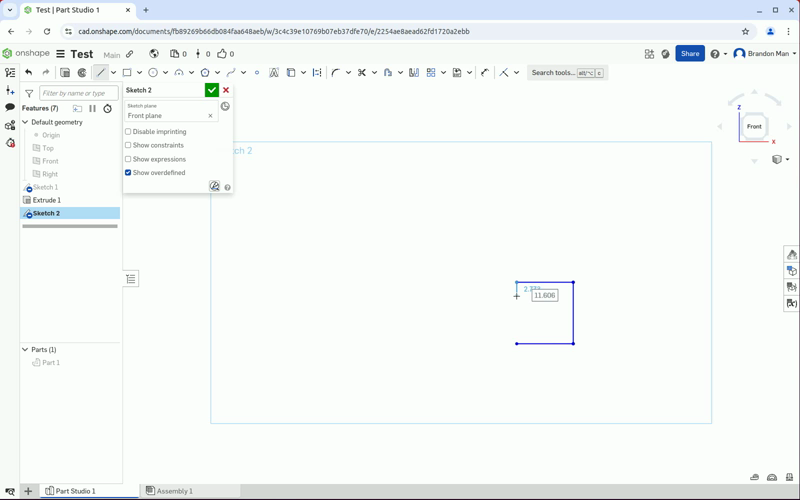
key_up(shift)
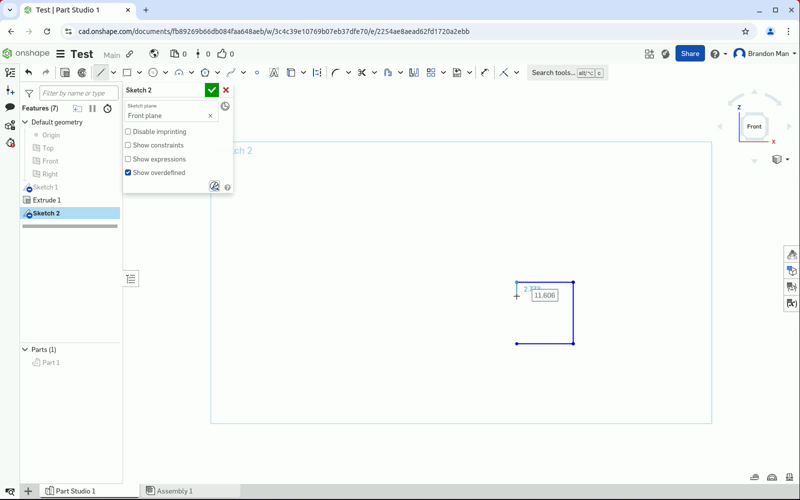
key_down(shift)
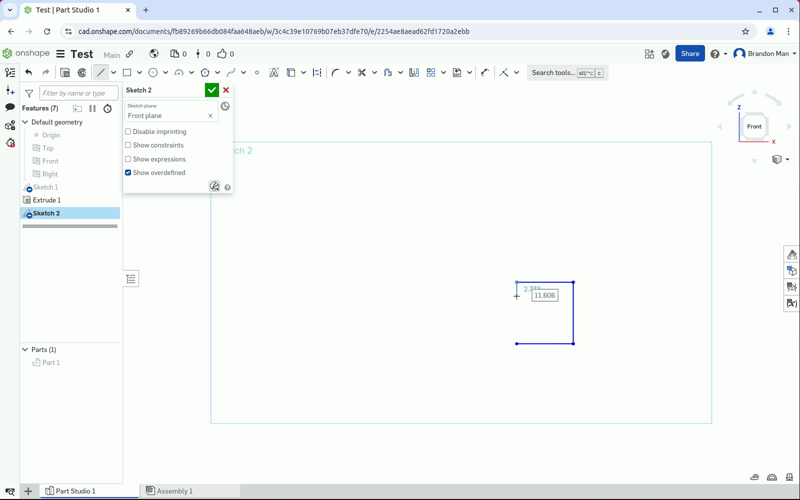
mouse_move(546, 295)
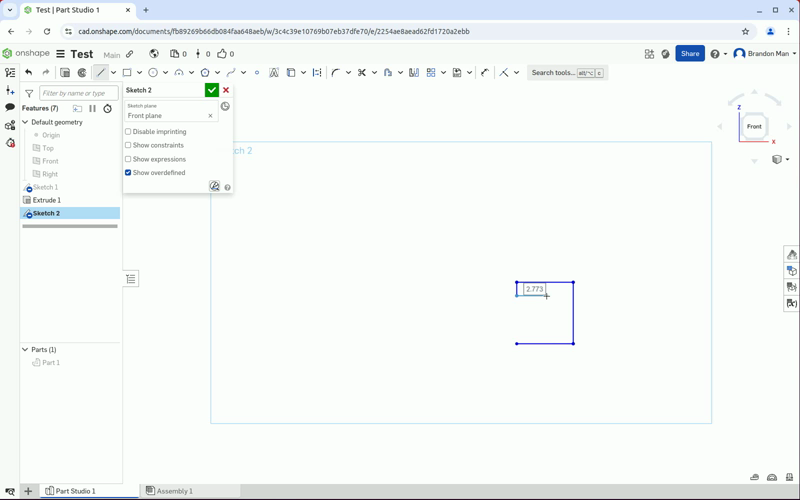
mouse_move(516, 313)
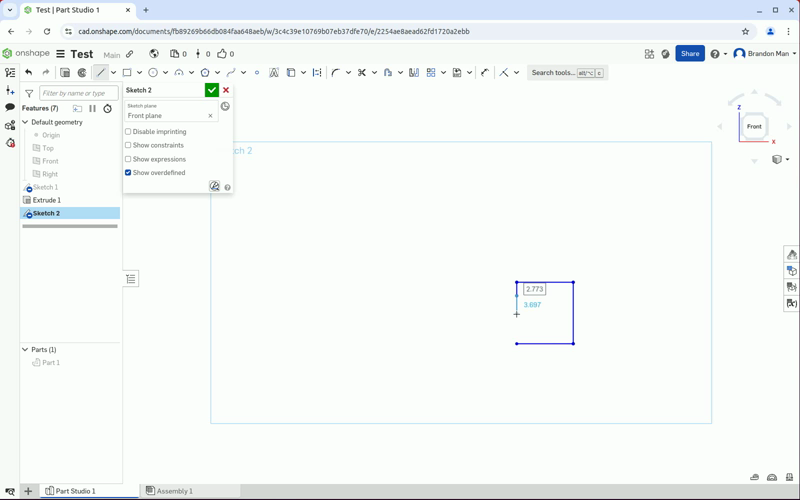
click(516, 313)
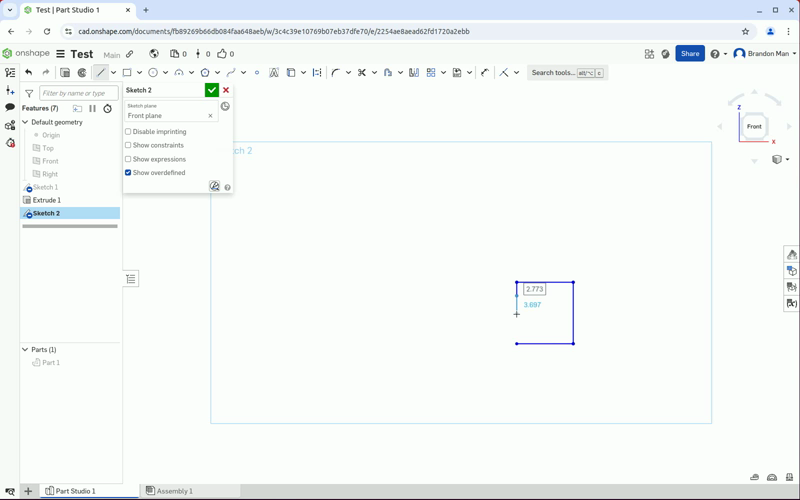
key_up(shift)
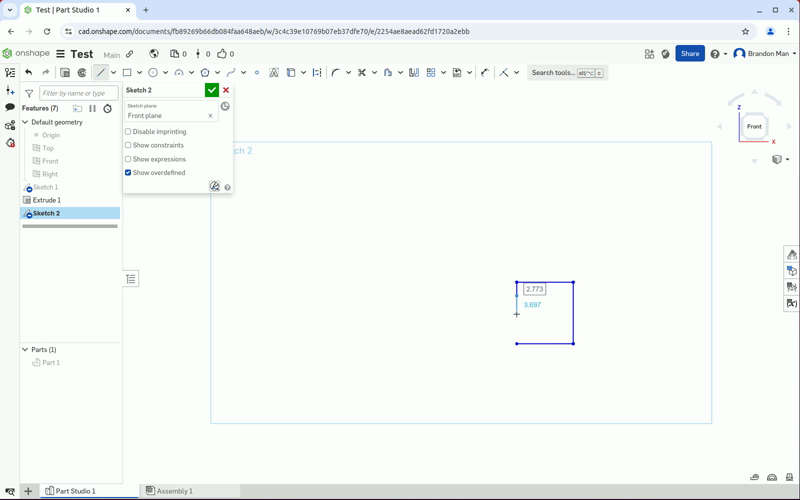
mouse_move(546, 313)
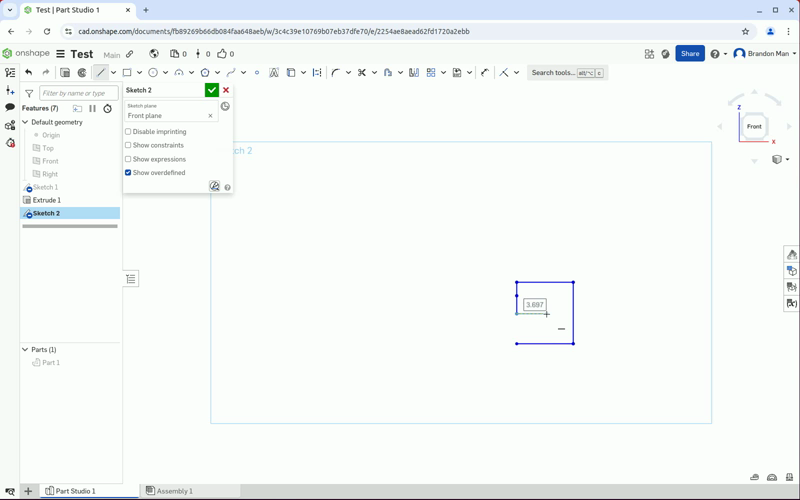
key_down(shift)
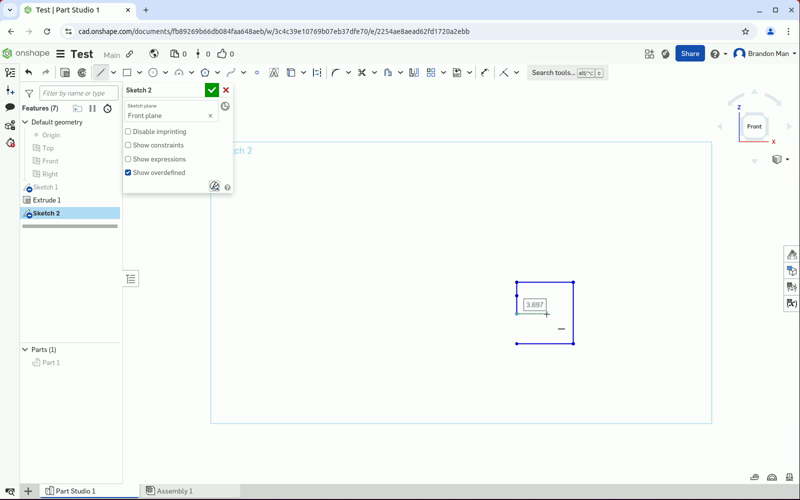
mouse_move(516, 343)
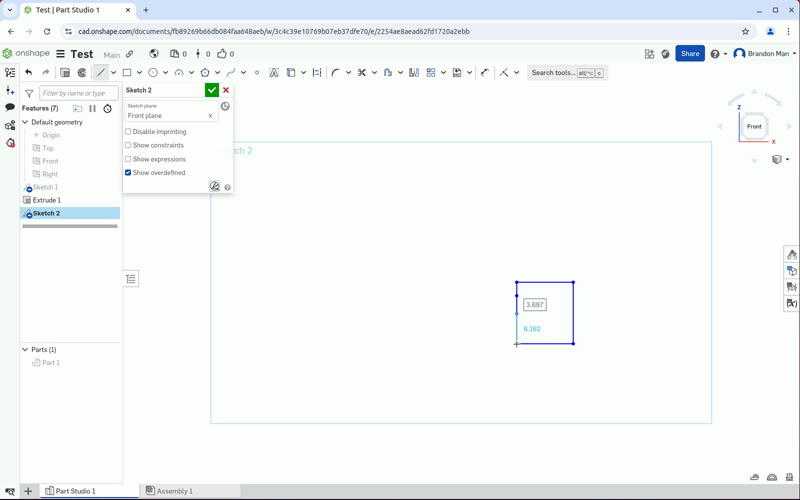
key_up(shift)
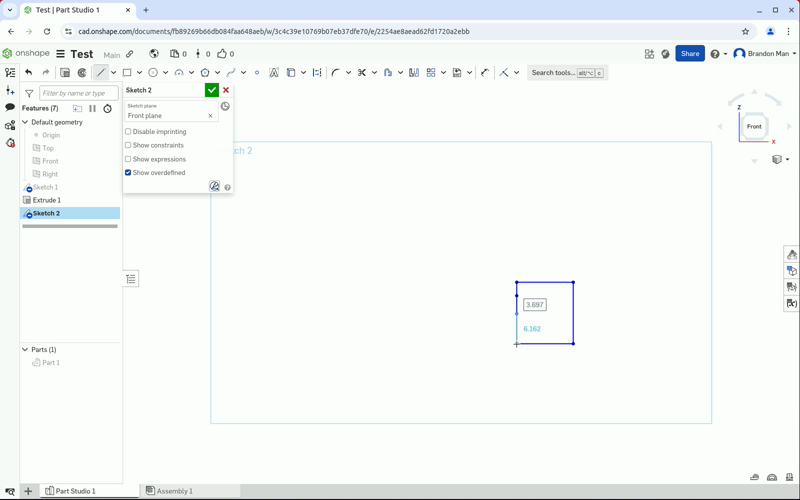
click(516, 343)
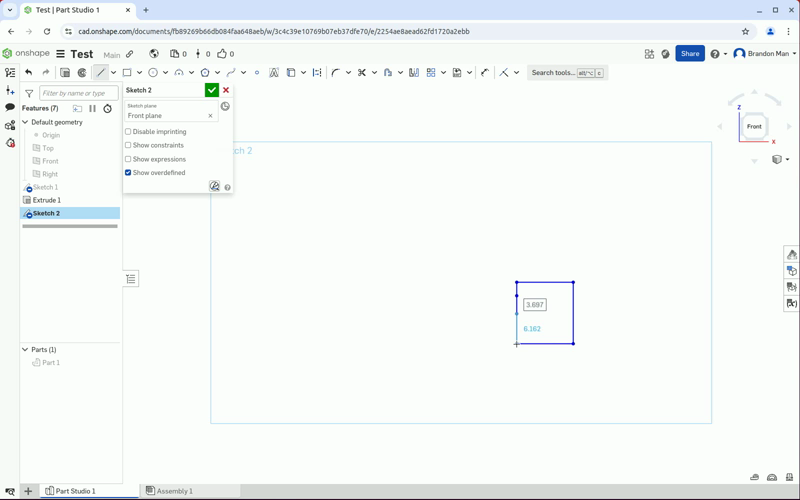
key(esc)
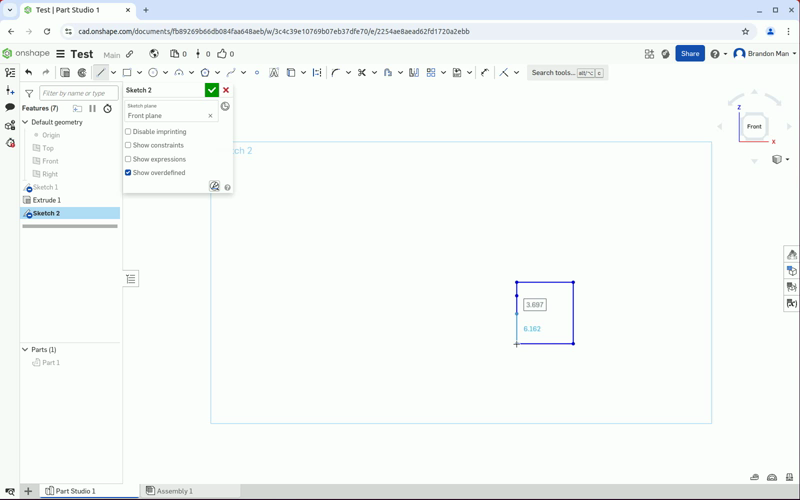
mouse_move(563, 331)
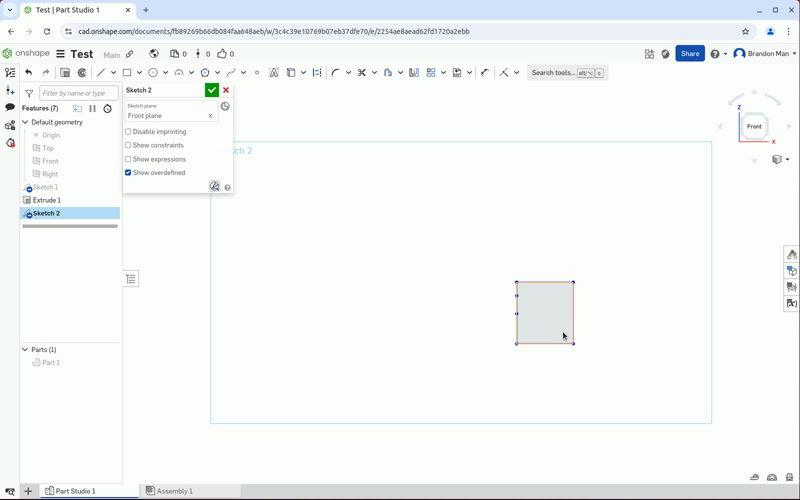
click(563, 331)
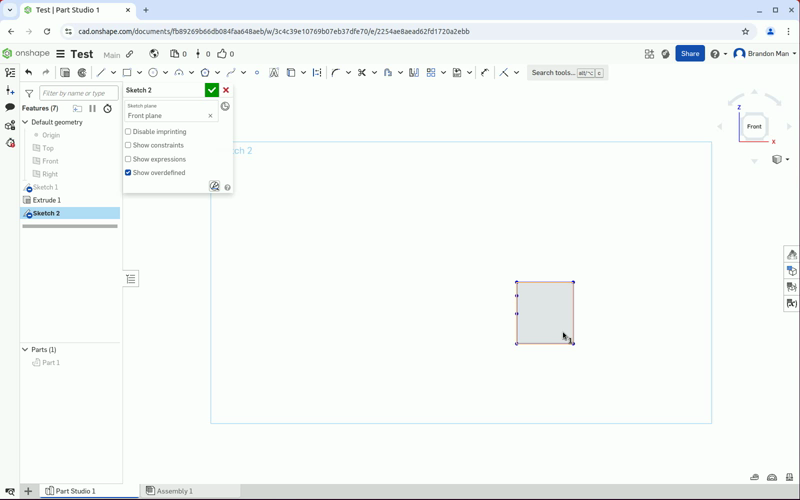
mouse_move(73, 352)
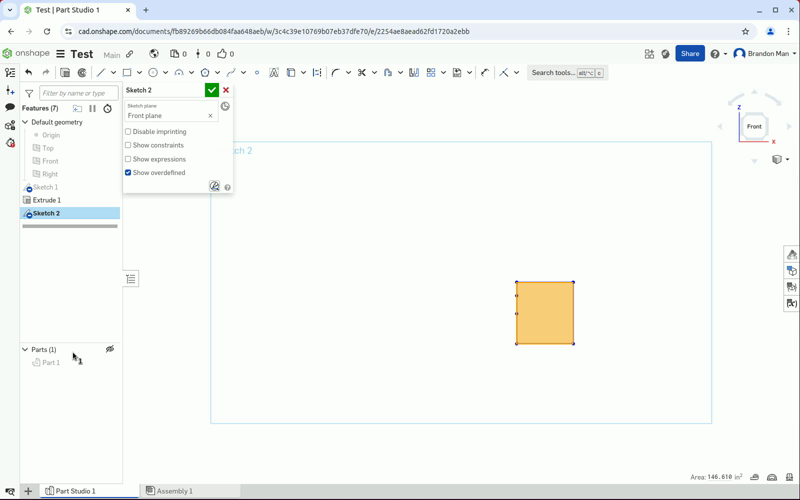
key(shift+y)
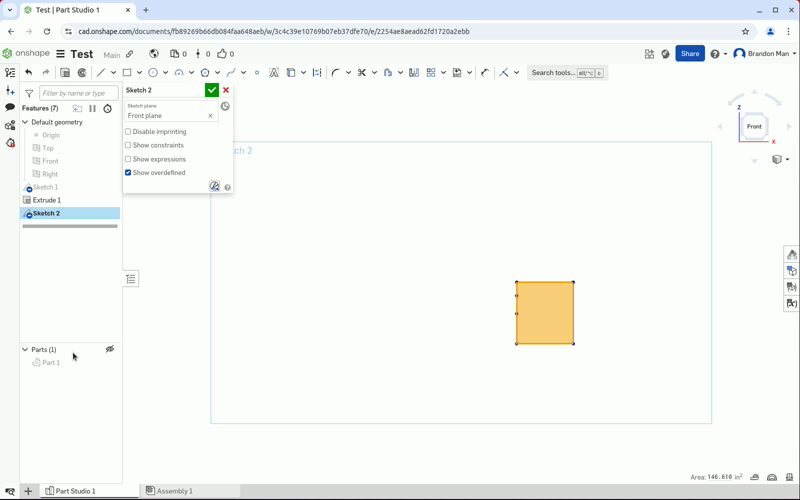
key(shift+e)
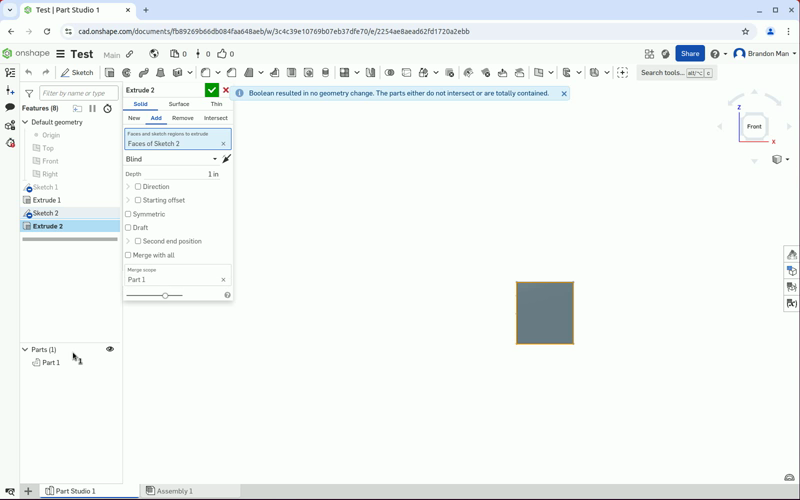
mouse_move(143, 106)
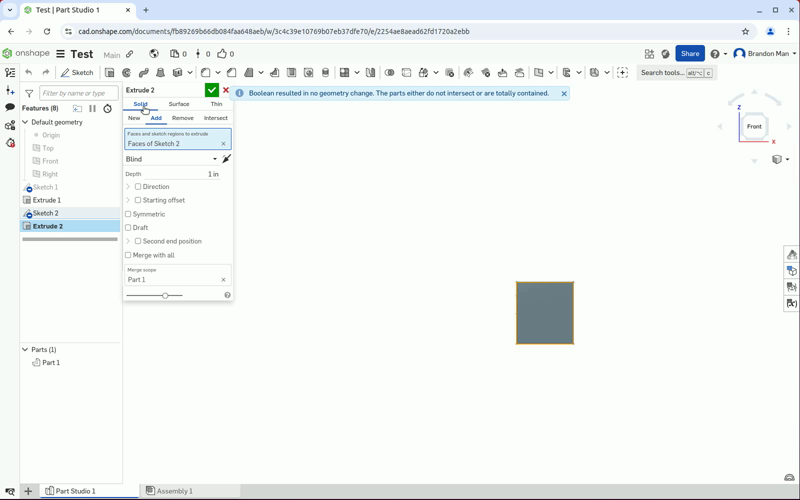
click(143, 106)
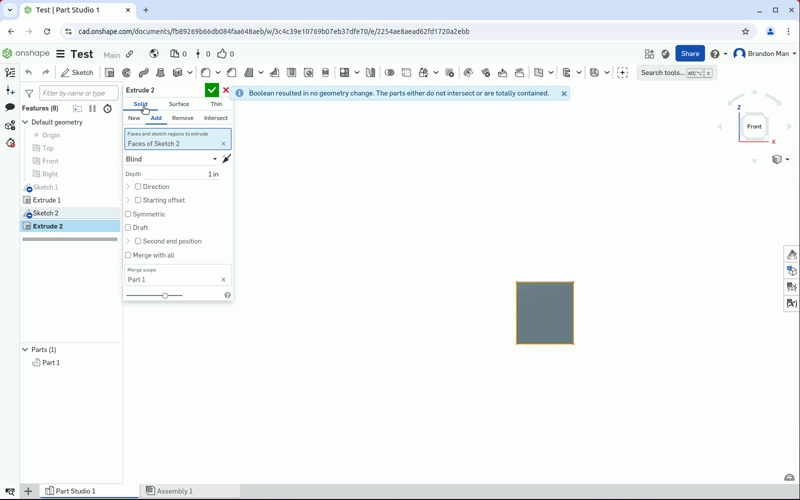
mouse_move(137, 120)
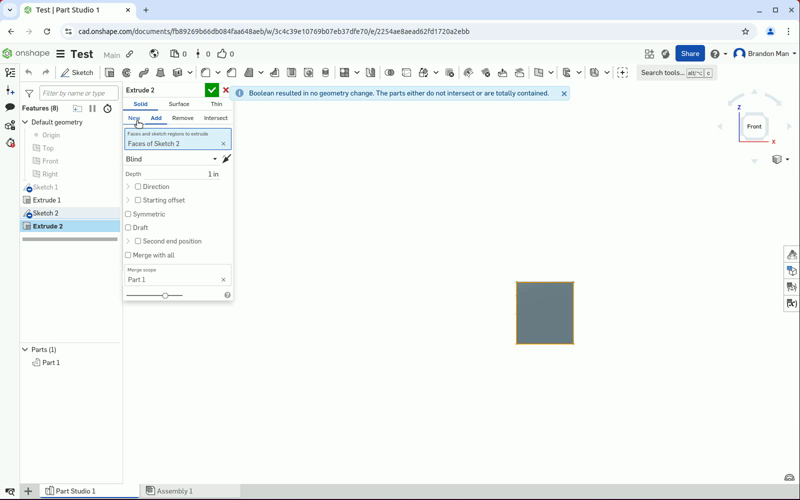
click(137, 120)
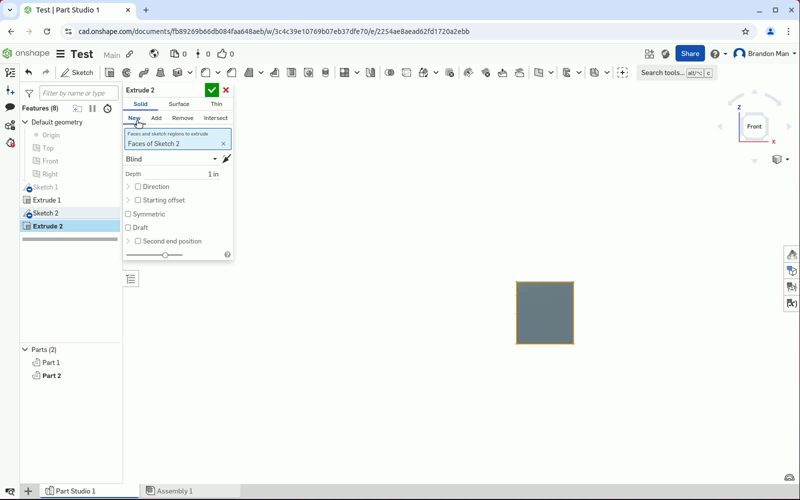
key(tab, 4)
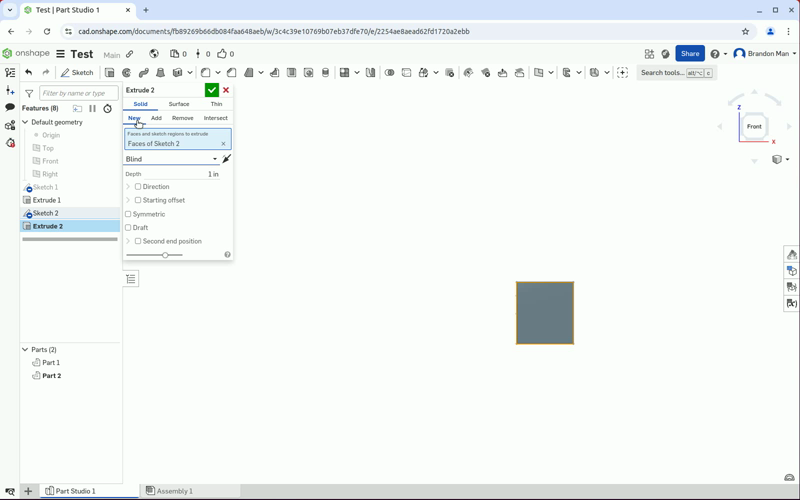
text(10.832)
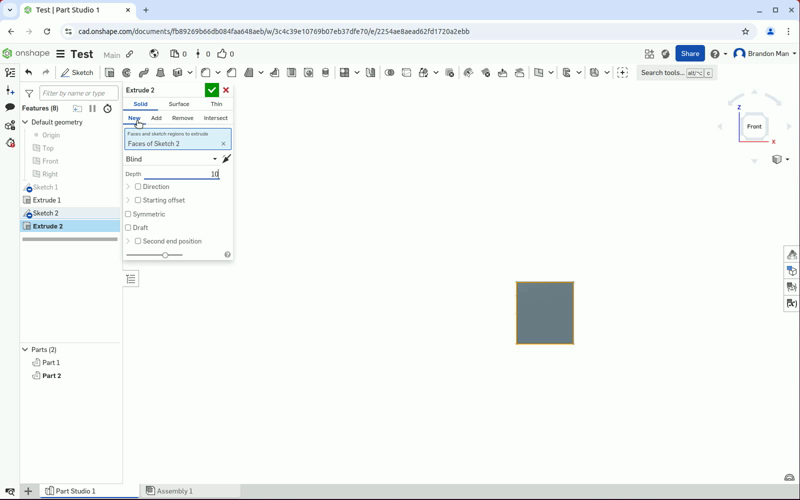
key(enter)
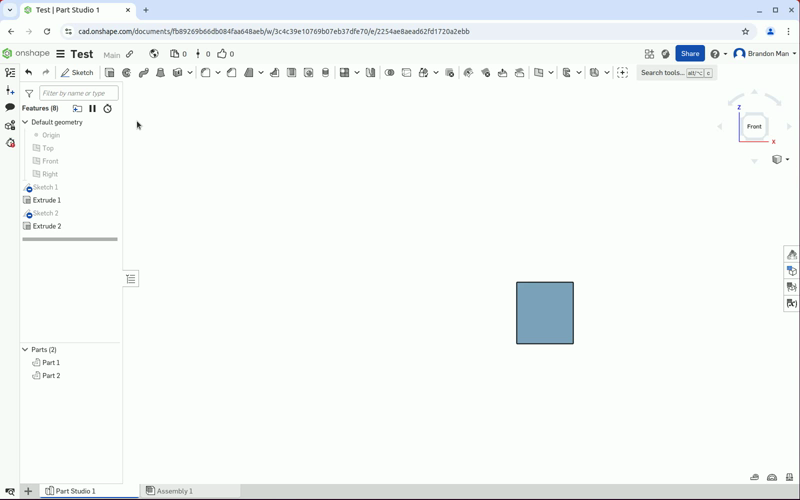
key(shift+h)
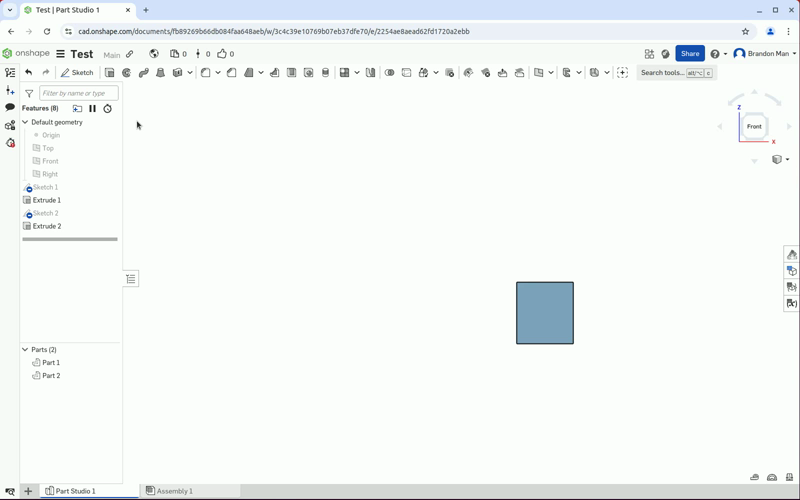
key(shift+h)
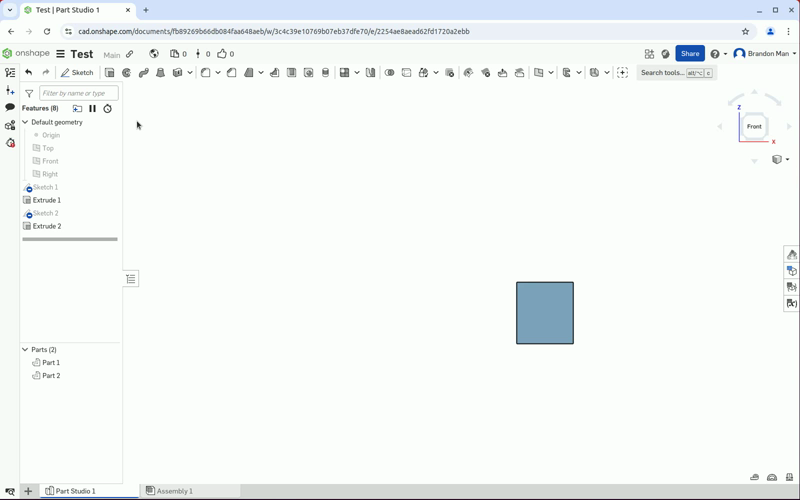
mouse_move(73, 189)
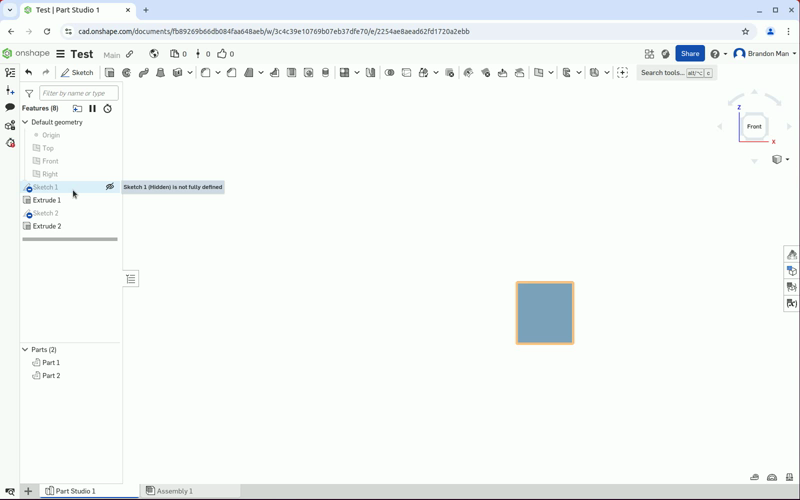
click(73, 189)
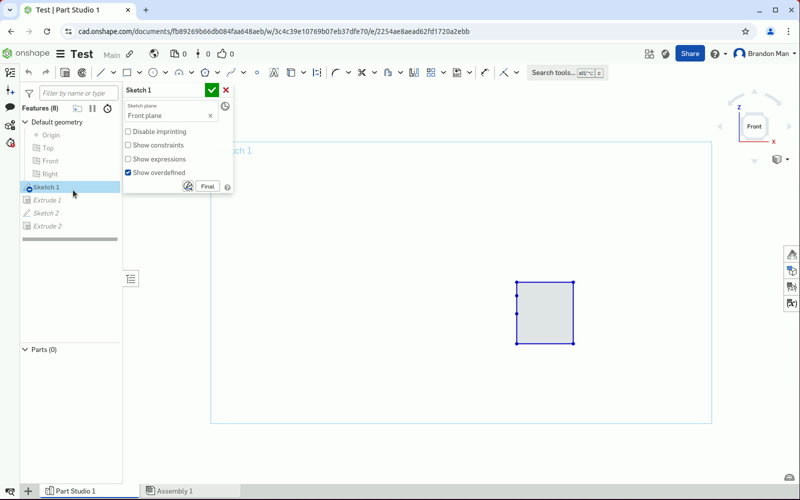
mouse_move(229, 92)
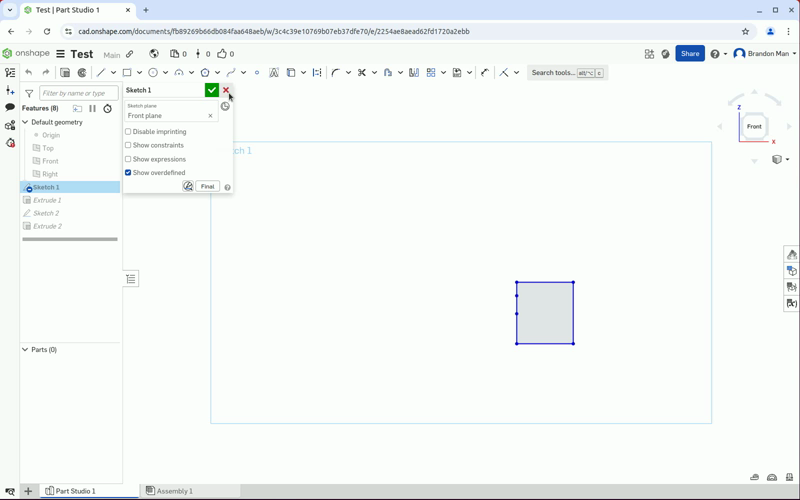
click(229, 92)
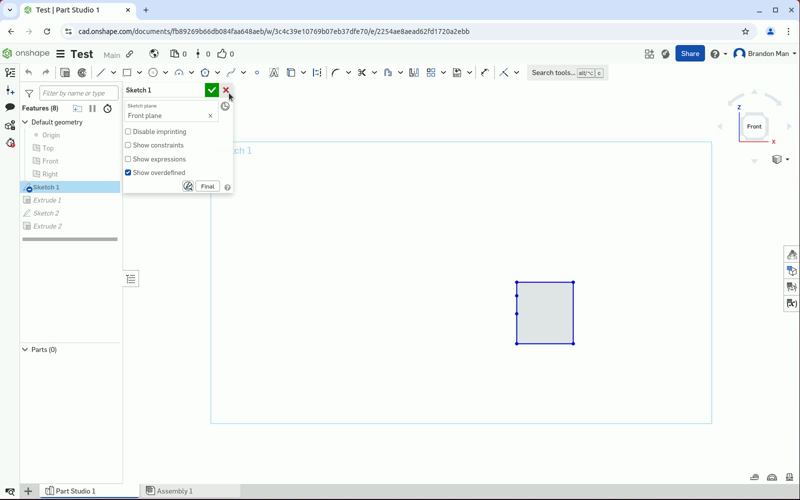
key(shift+s)
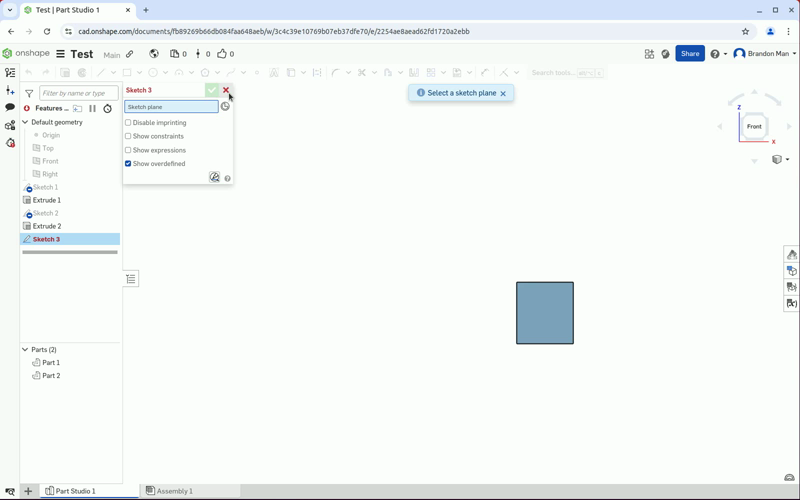
mouse_move(73, 163)
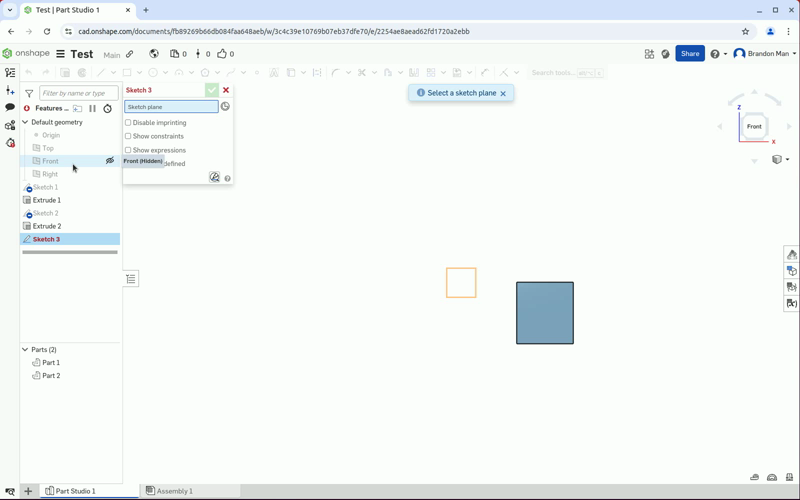
click(73, 163)
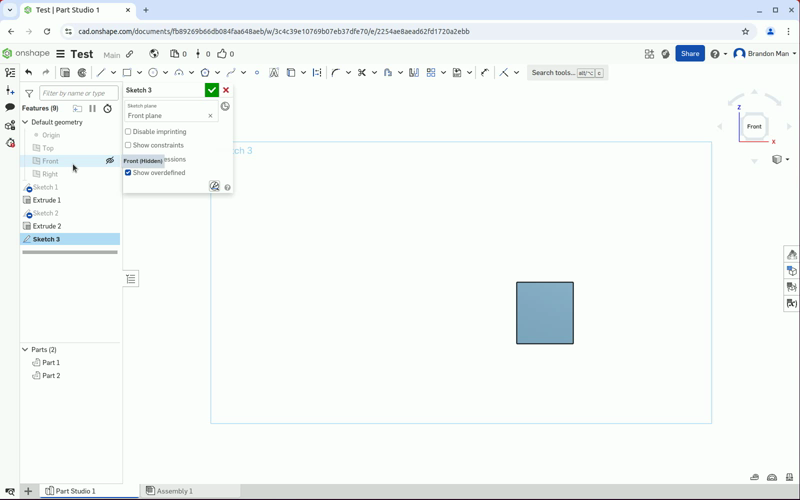
mouse_move(73, 352)
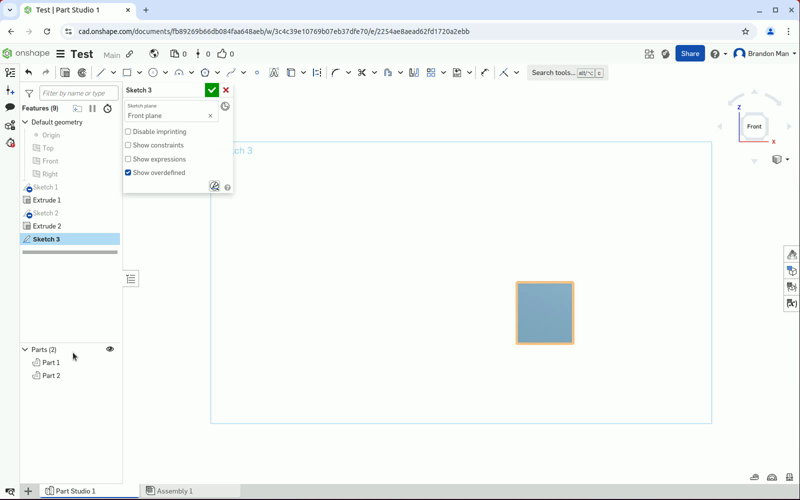
key(y)
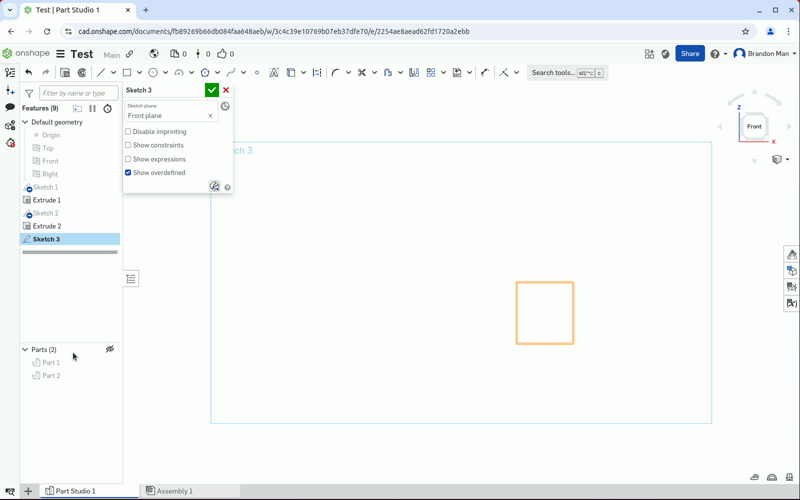
key(l)
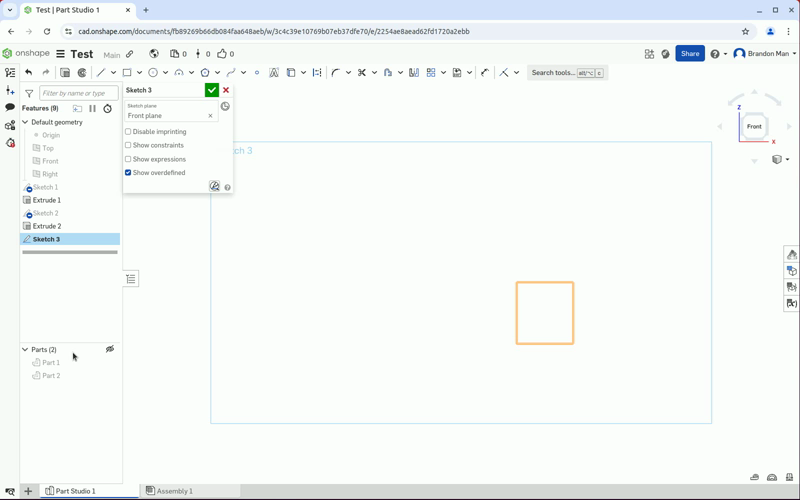
key_down(shift)
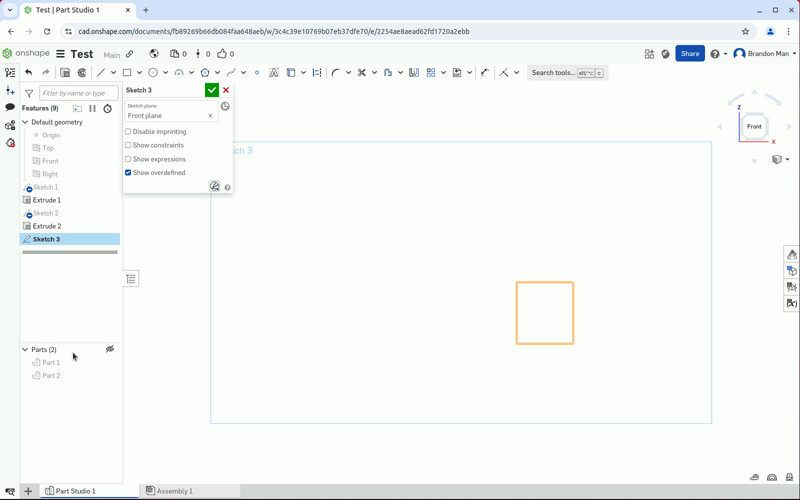
mouse_move(349, 346)
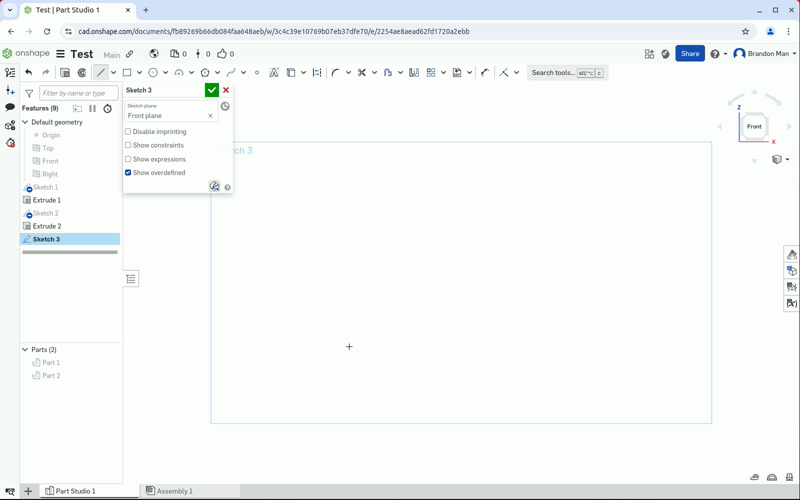
click(349, 346)
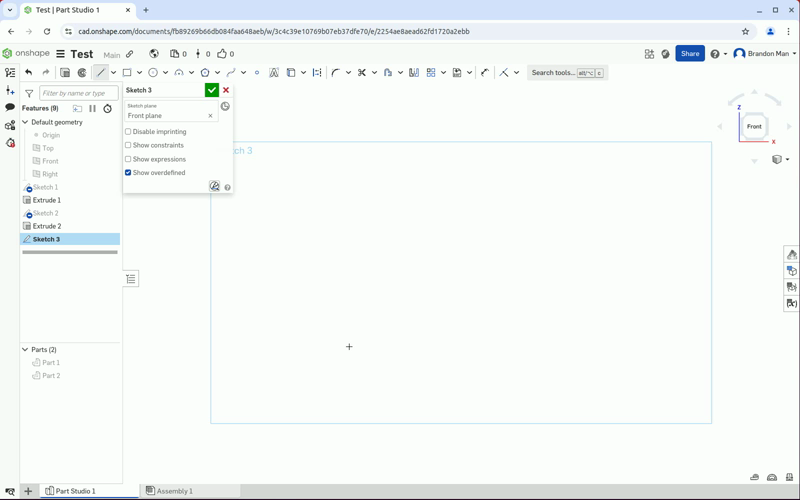
key_up(shift)
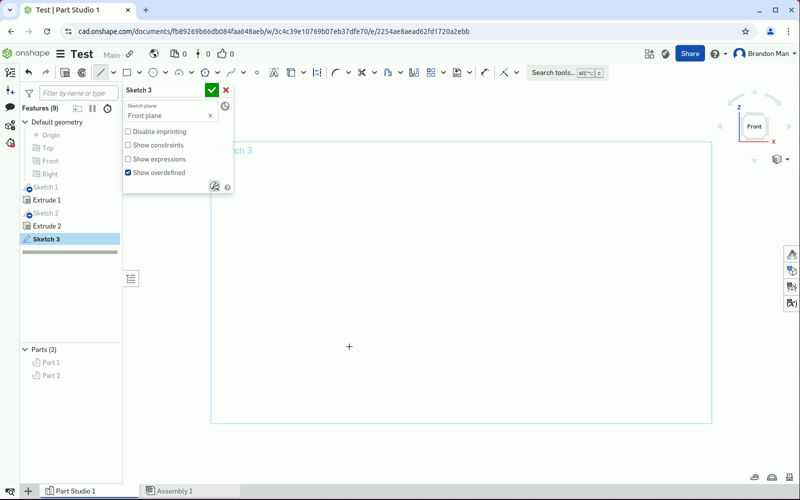
key_down(shift)
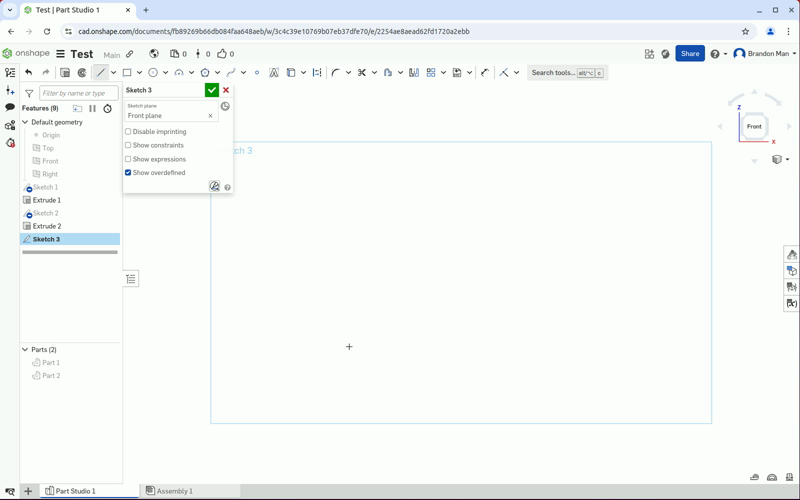
mouse_move(379, 346)
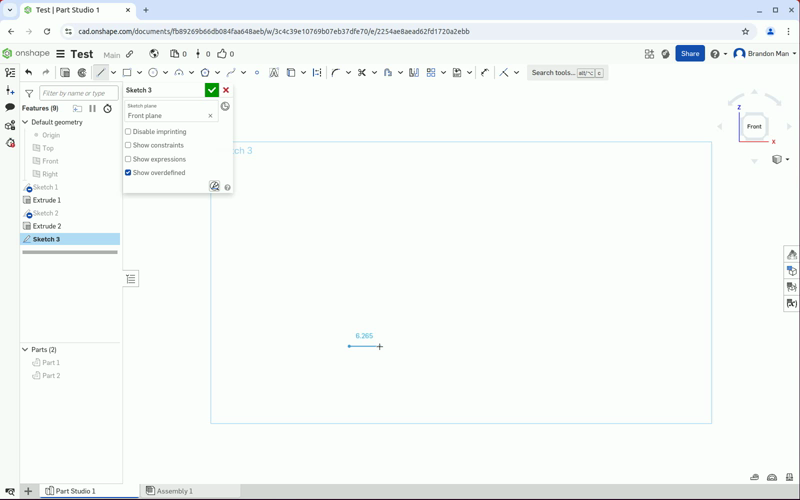
mouse_move(407, 346)
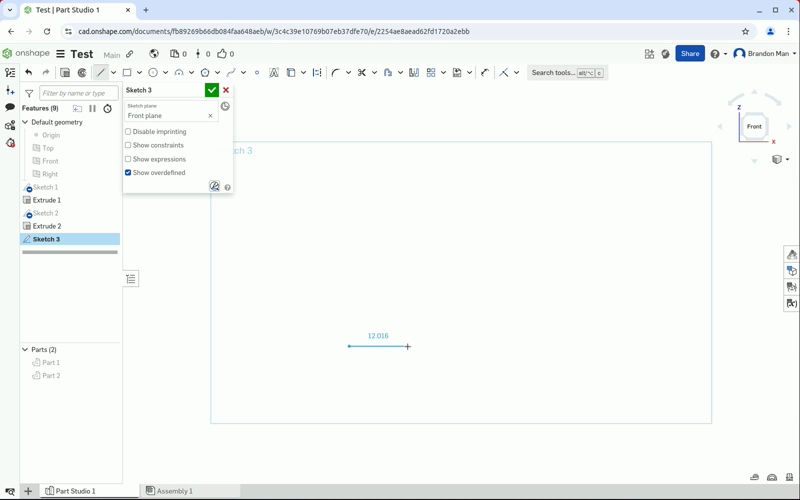
click(407, 346)
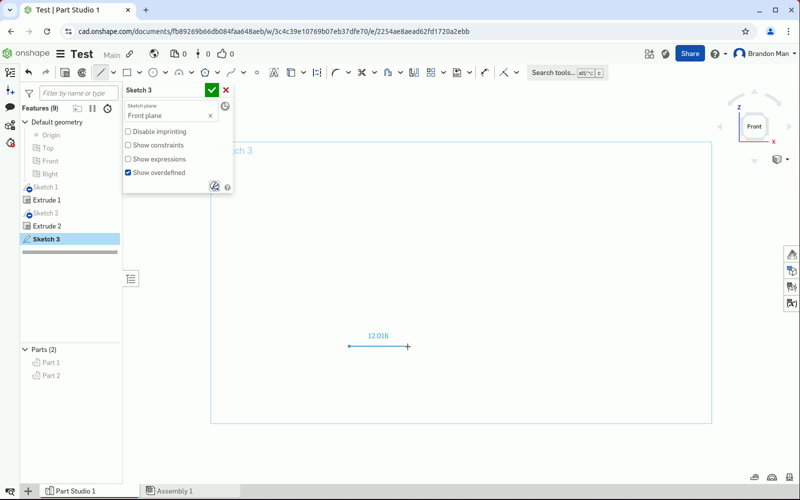
key_up(shift)
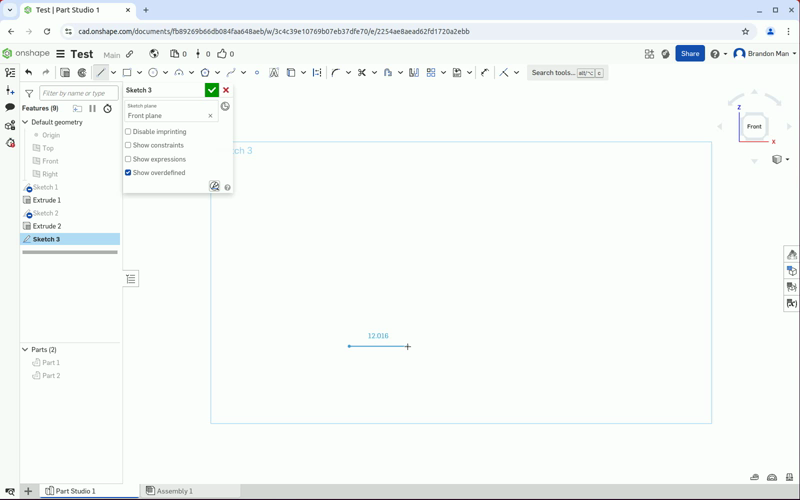
key_down(shift)
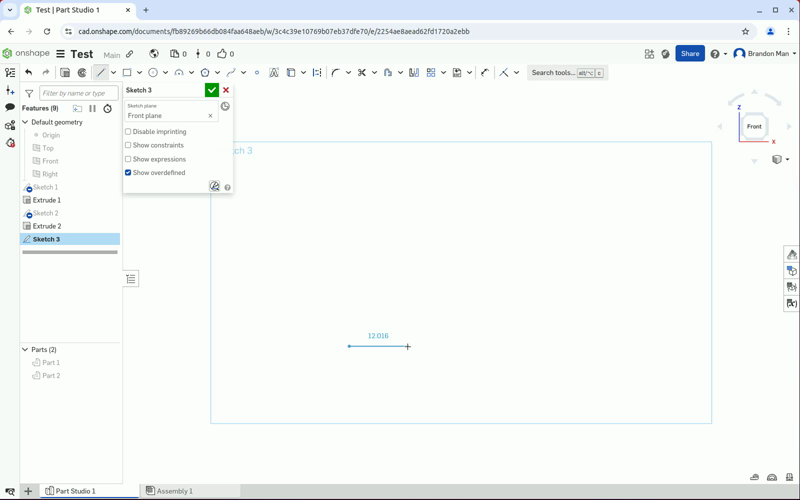
mouse_move(437, 346)
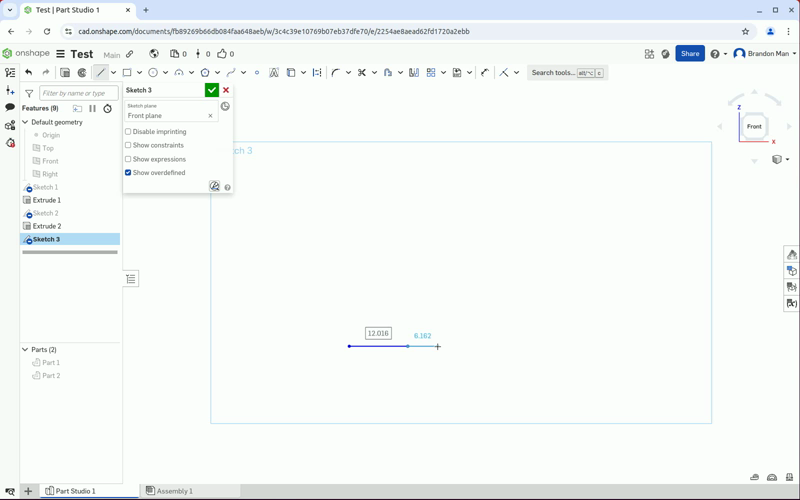
mouse_move(407, 313)
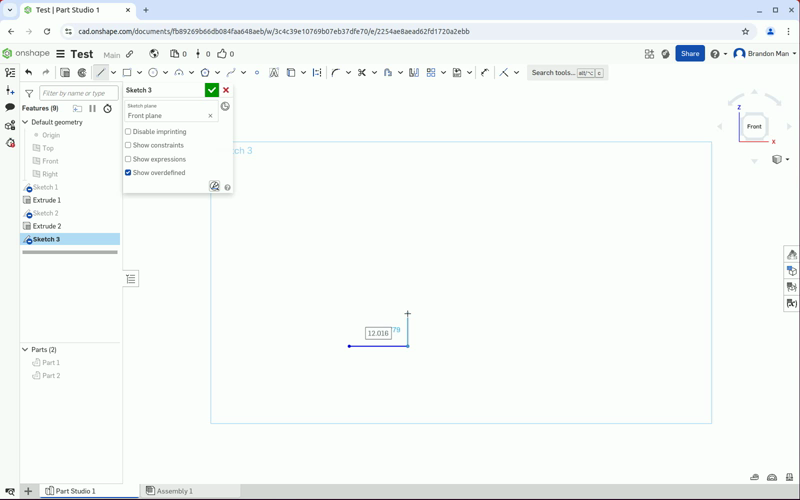
click(407, 313)
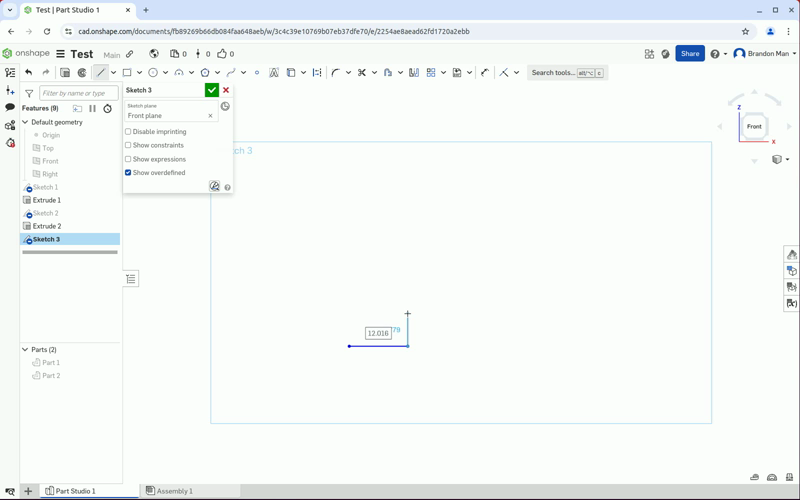
key_up(shift)
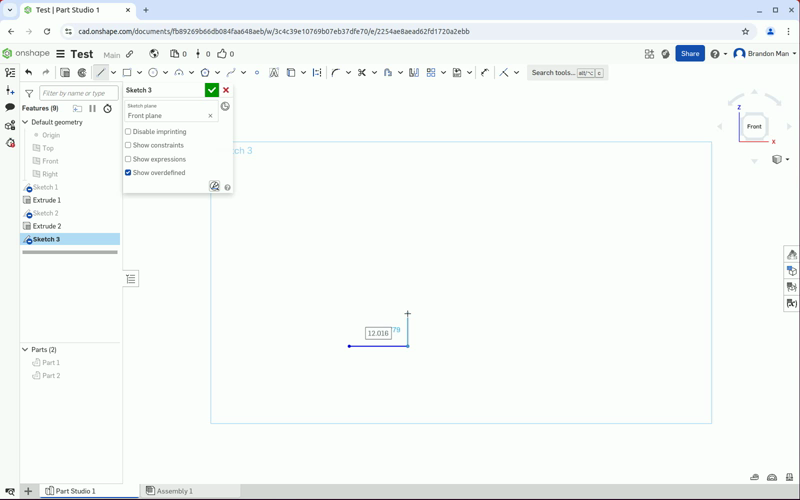
key_down(shift)
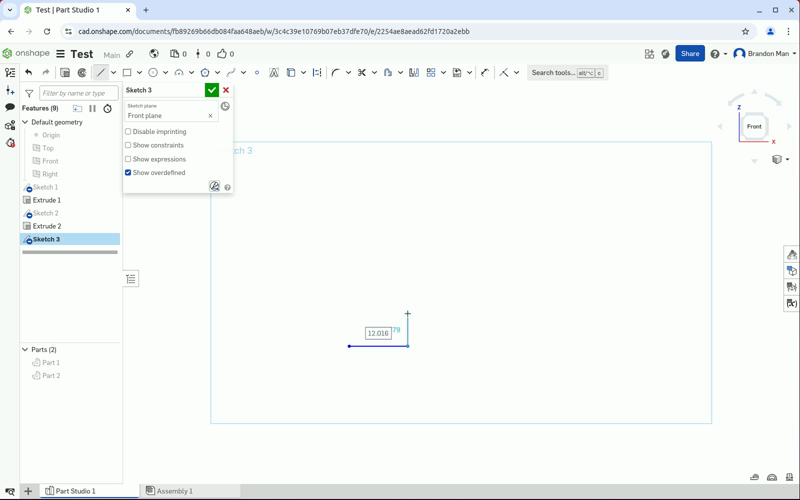
mouse_move(437, 313)
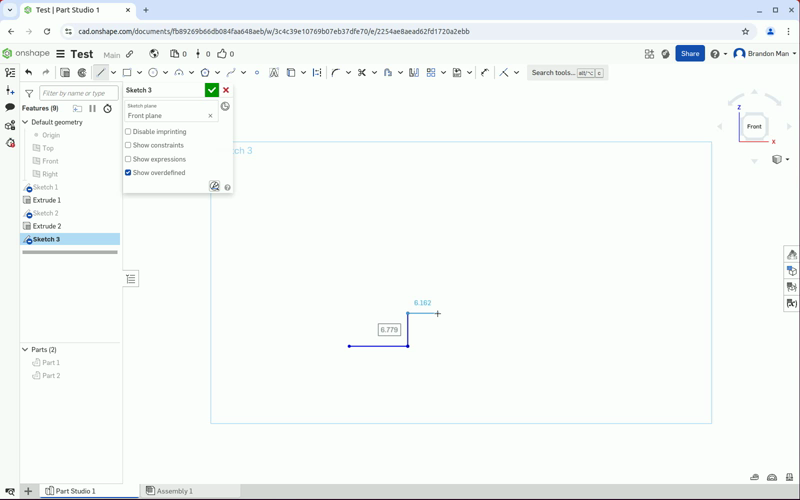
mouse_move(407, 296)
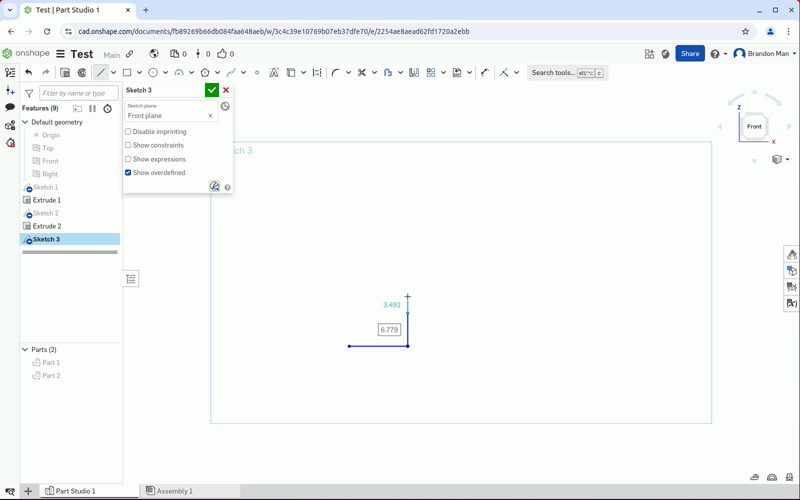
click(407, 296)
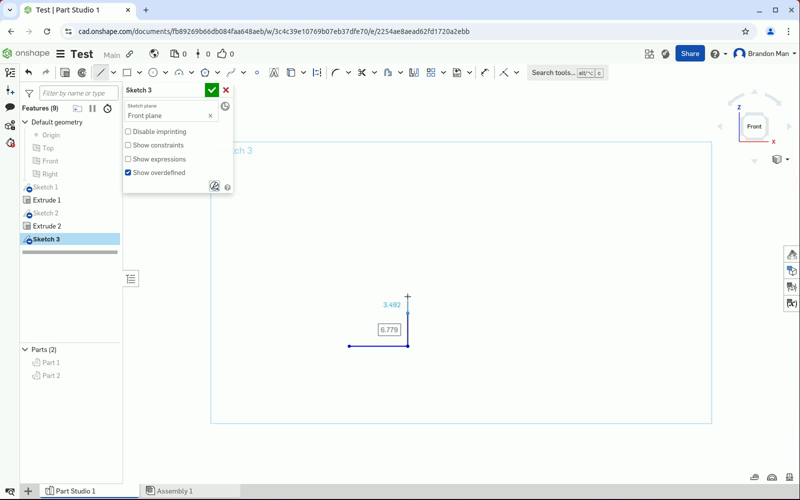
key_up(shift)
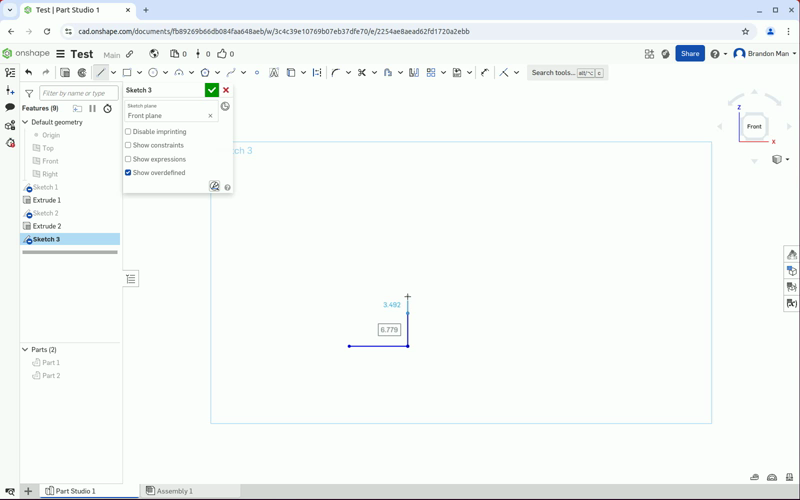
key_down(shift)
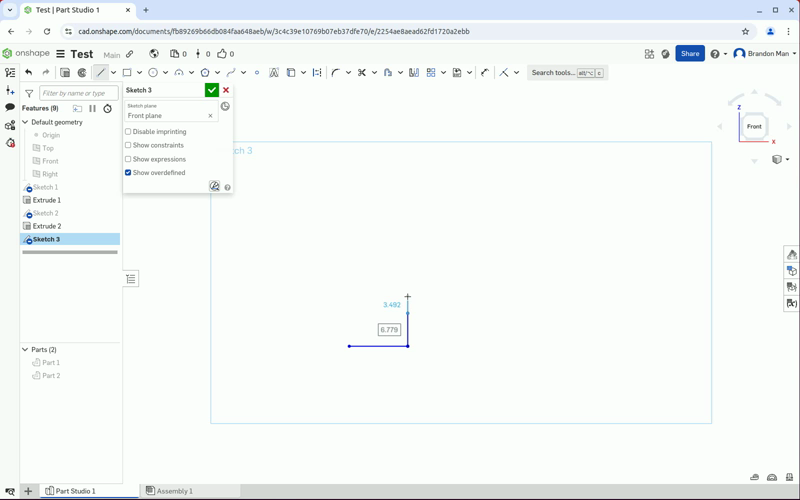
mouse_move(437, 296)
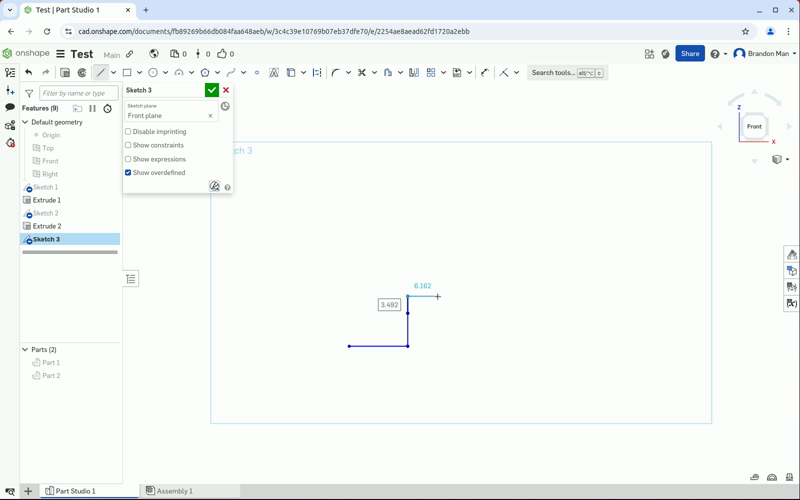
mouse_move(407, 282)
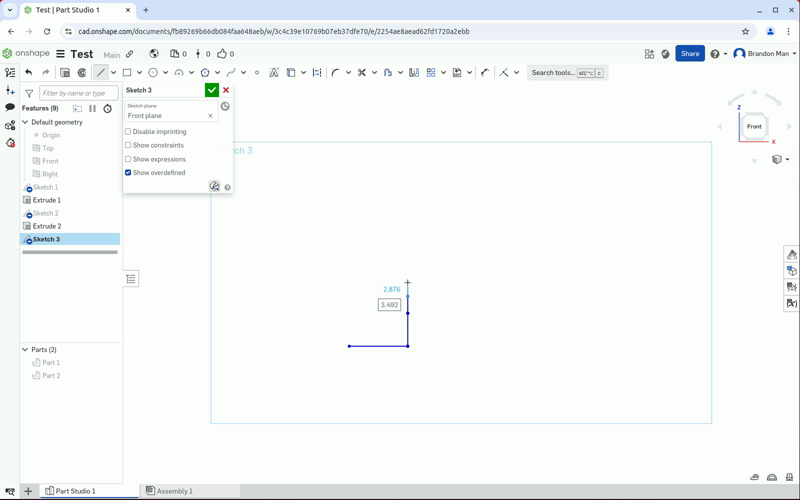
click(407, 282)
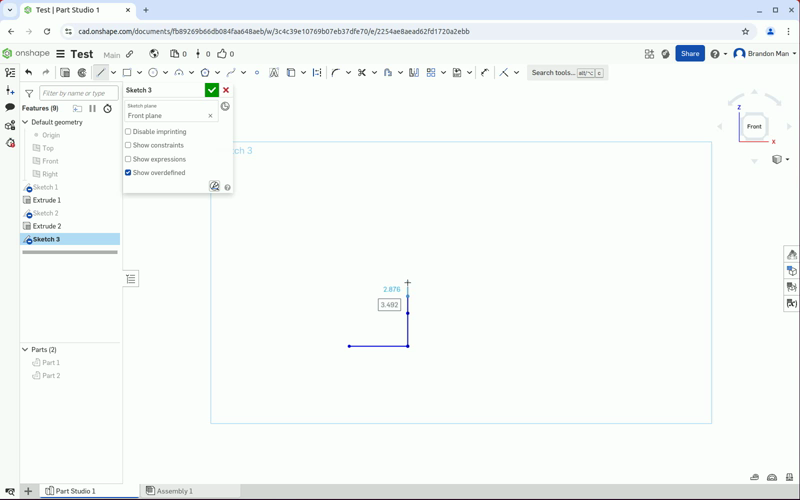
key_up(shift)
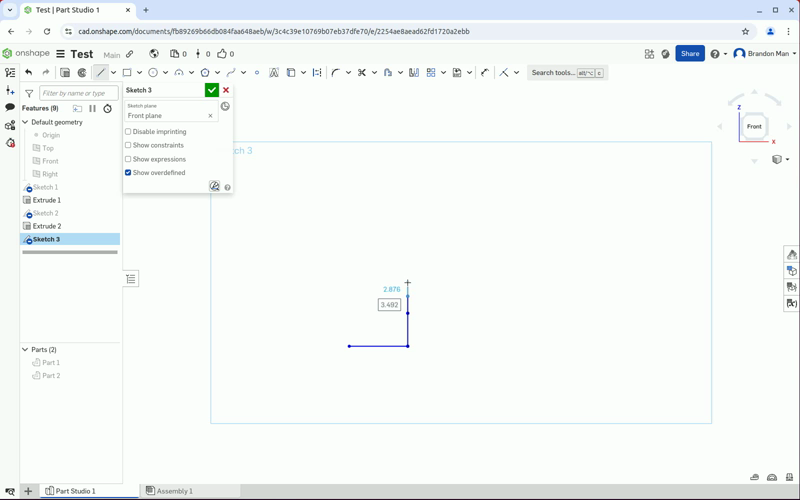
key_down(shift)
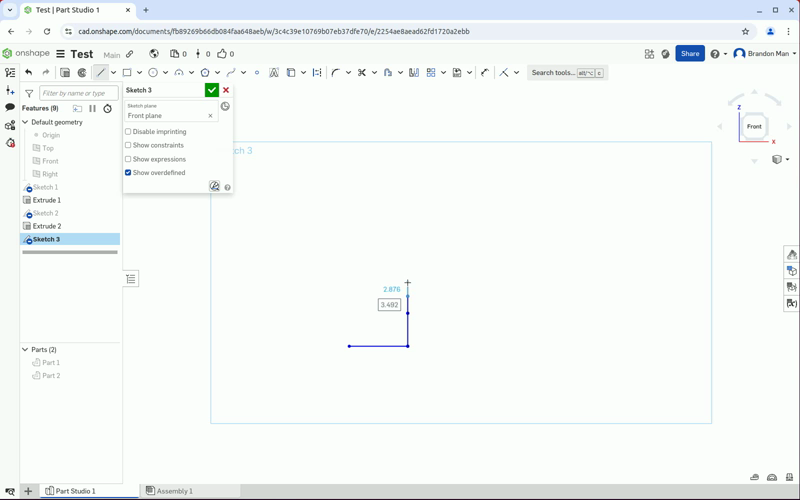
mouse_move(437, 282)
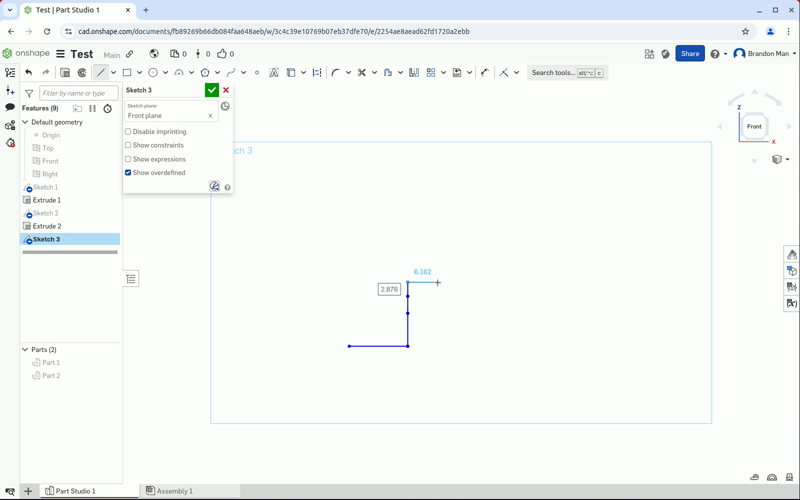
mouse_move(349, 282)
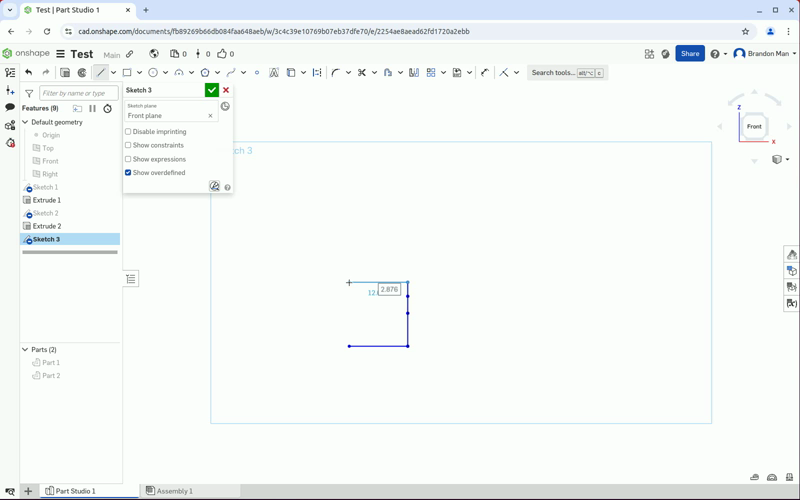
click(349, 282)
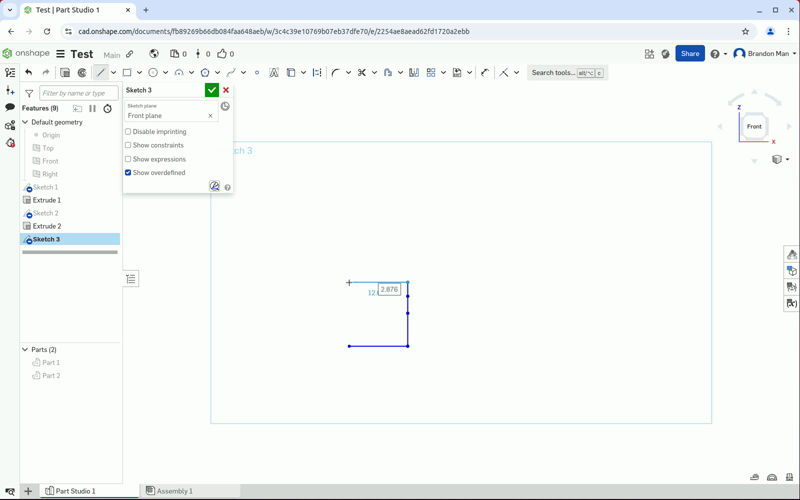
key_up(shift)
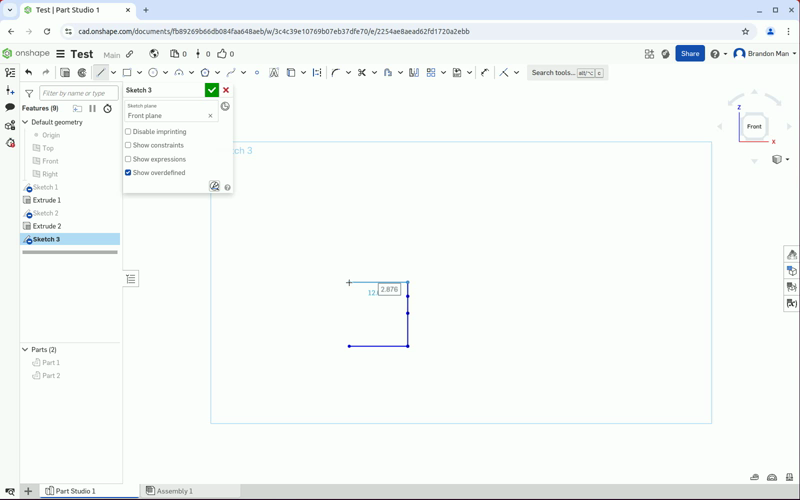
key_down(shift)
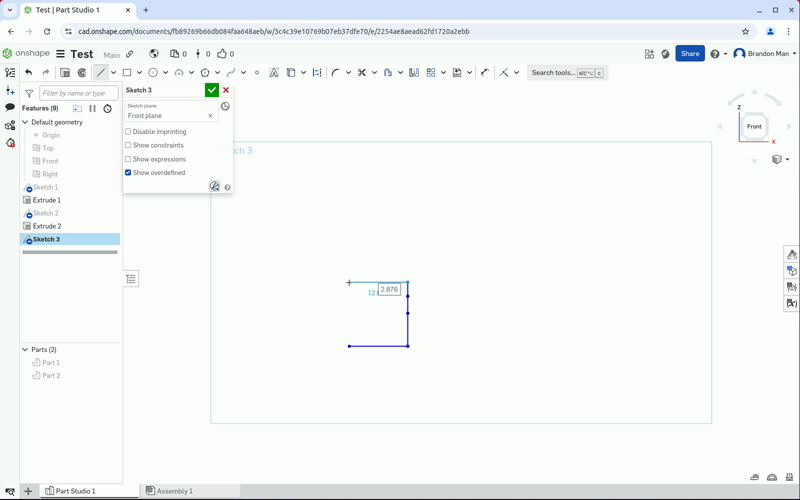
mouse_move(349, 346)
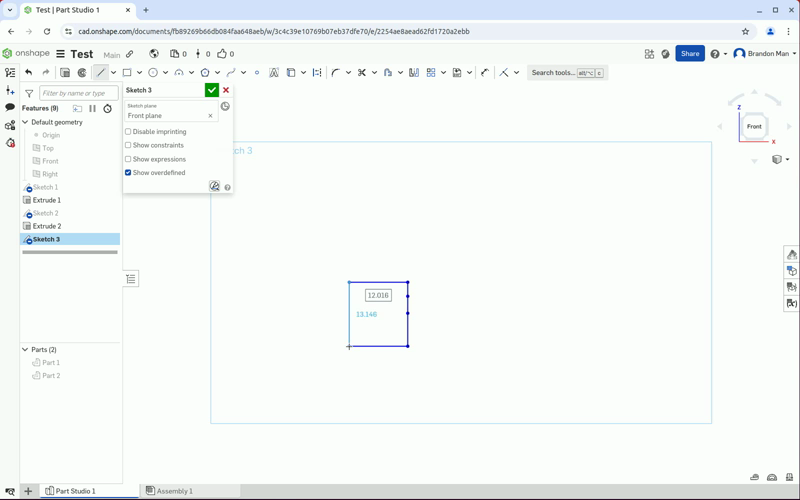
key_up(shift)
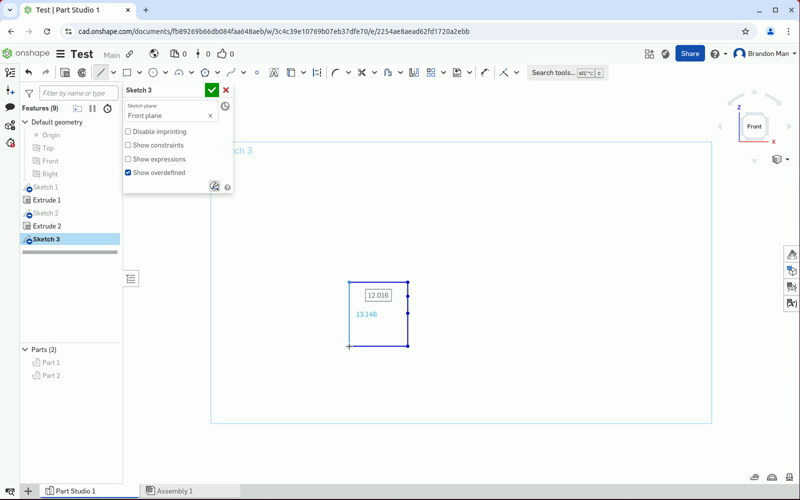
click(349, 346)
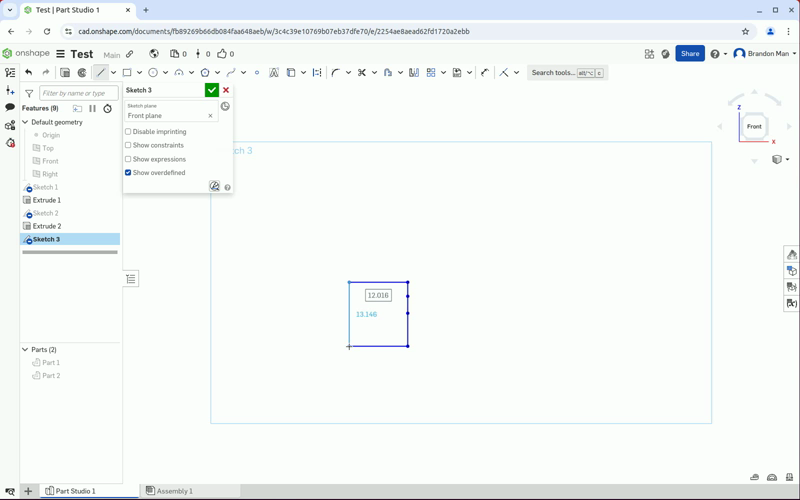
key(esc)
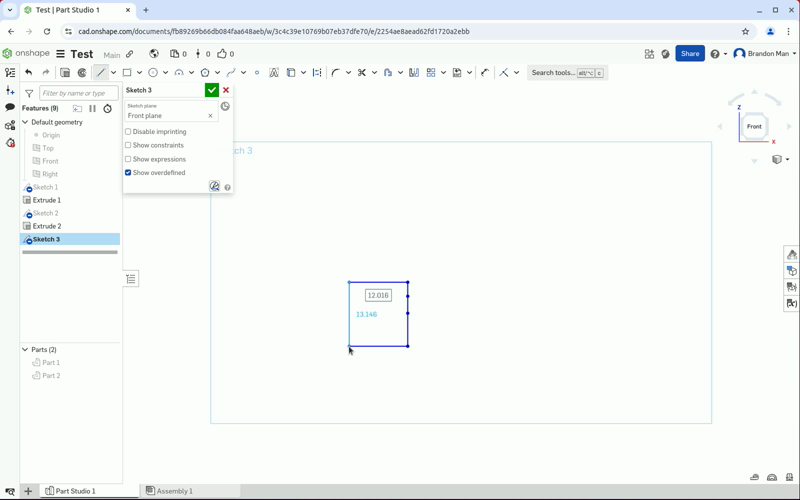
mouse_move(354, 295)
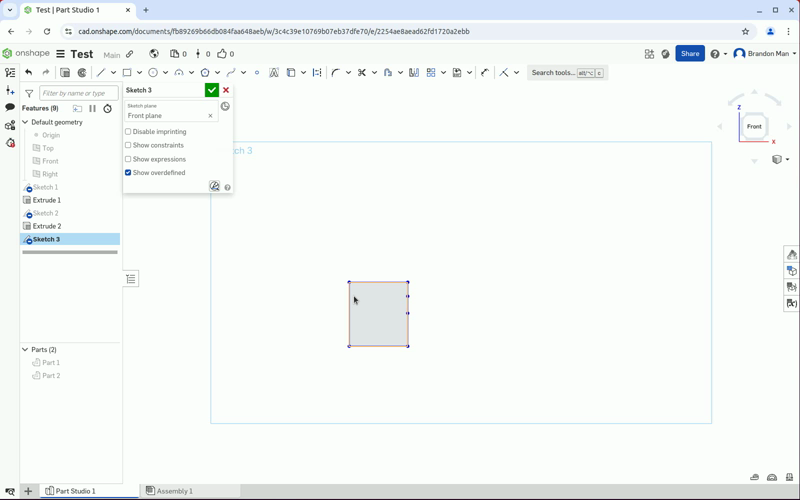
click(354, 295)
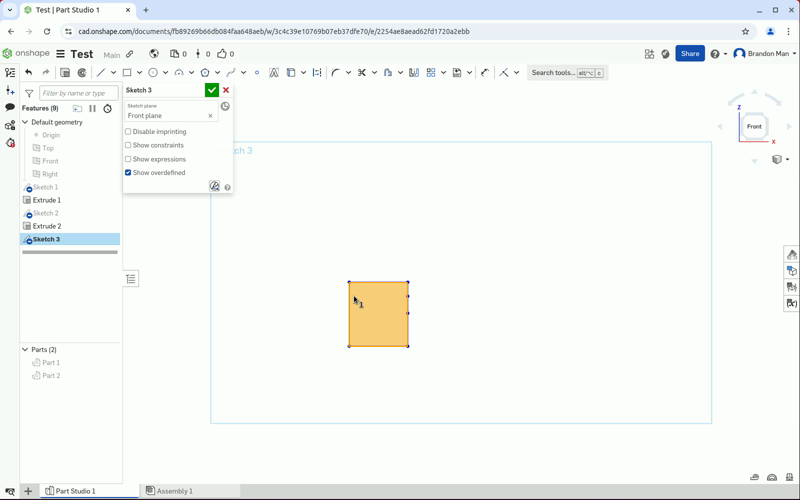
mouse_move(73, 352)
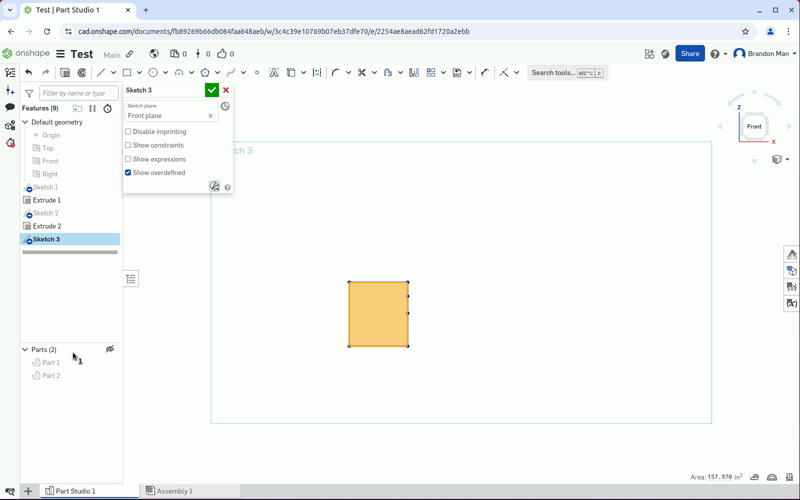
key(shift+y)
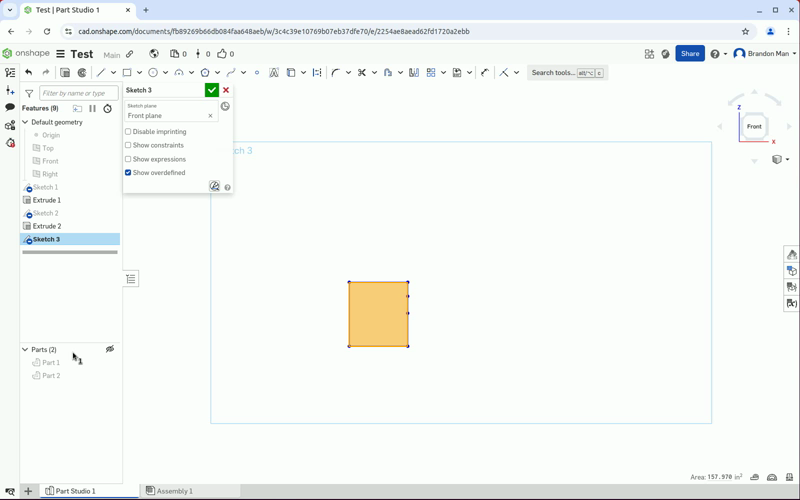
key(shift+e)
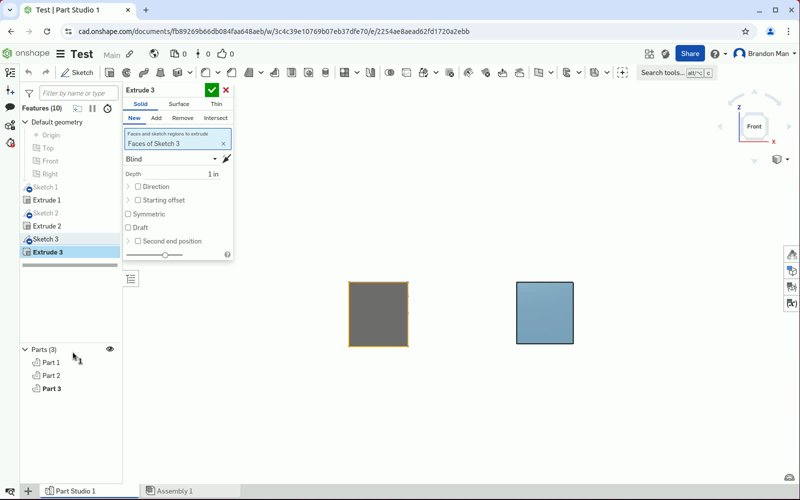
mouse_move(143, 106)
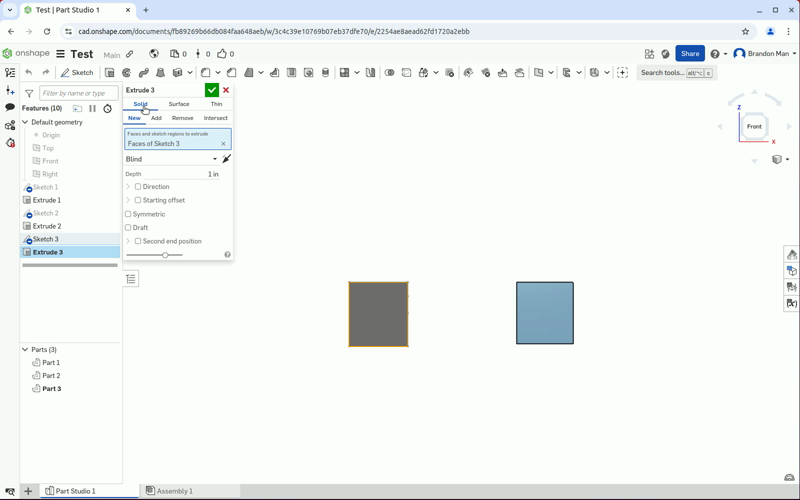
click(143, 106)
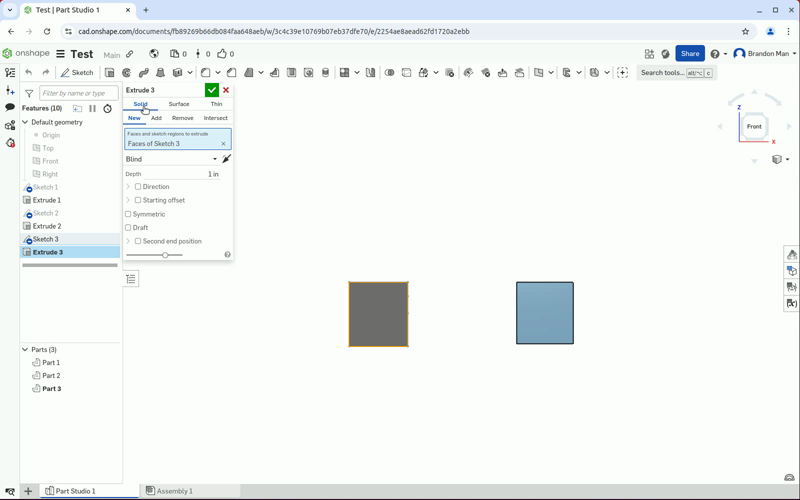
mouse_move(137, 120)
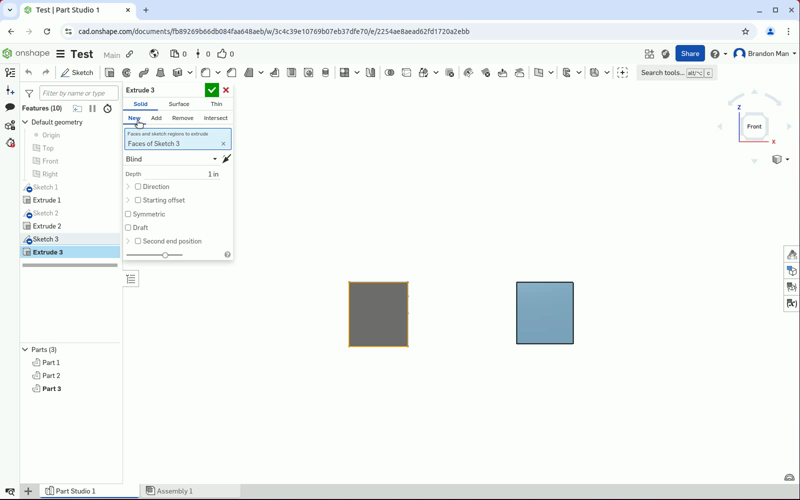
click(137, 120)
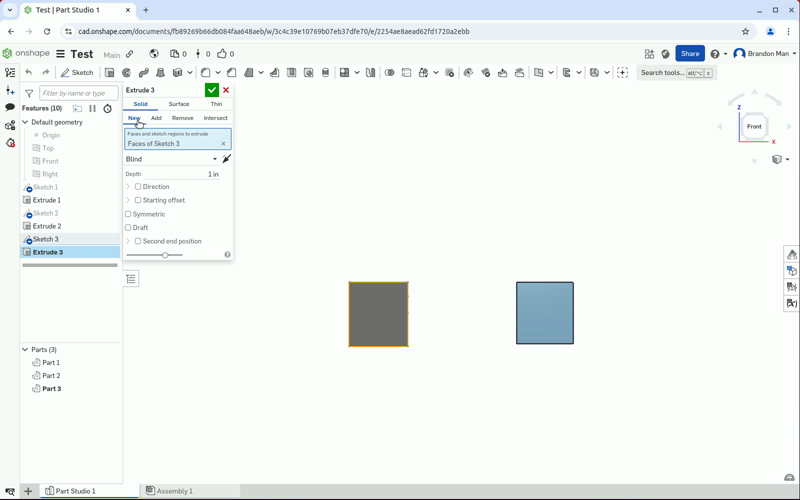
key(tab, 4)
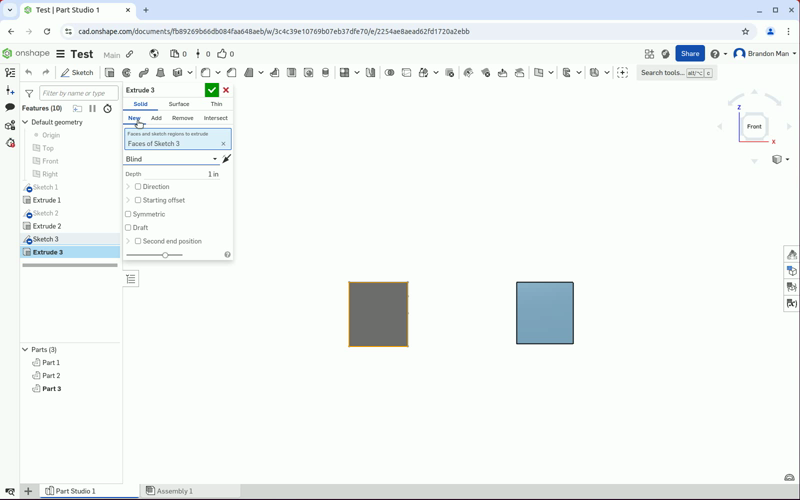
text(10.832)
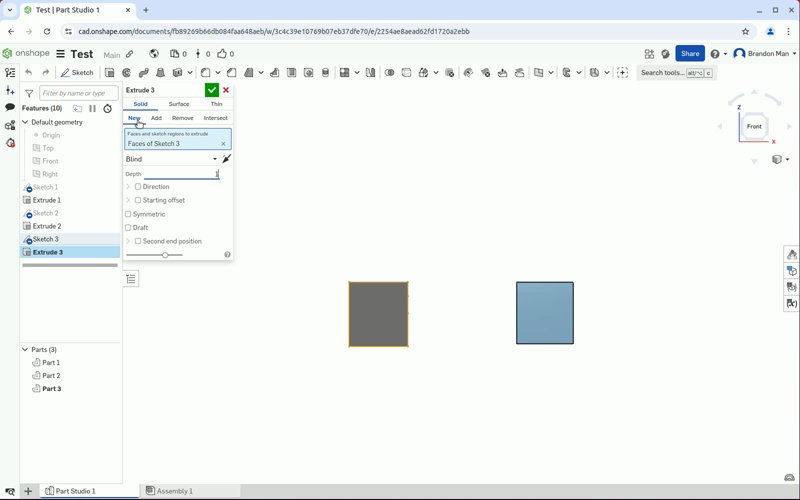
key(enter)
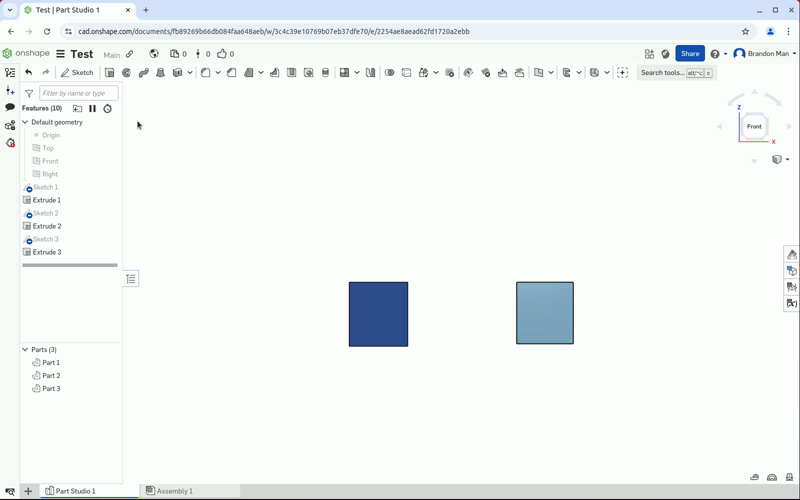
key(shift+h)
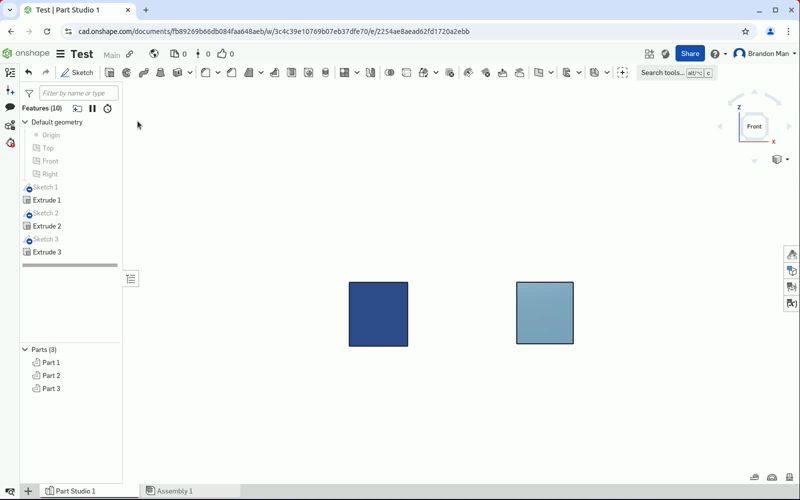
key(shift+h)
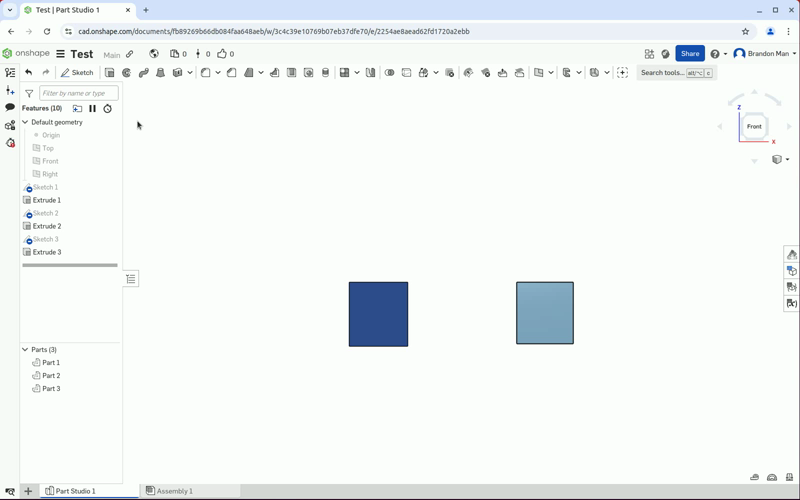
mouse_move(73, 189)
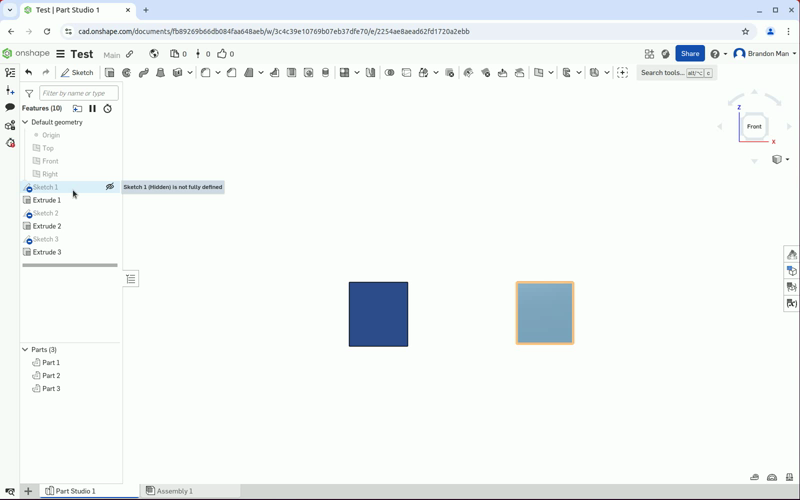
click(73, 189)
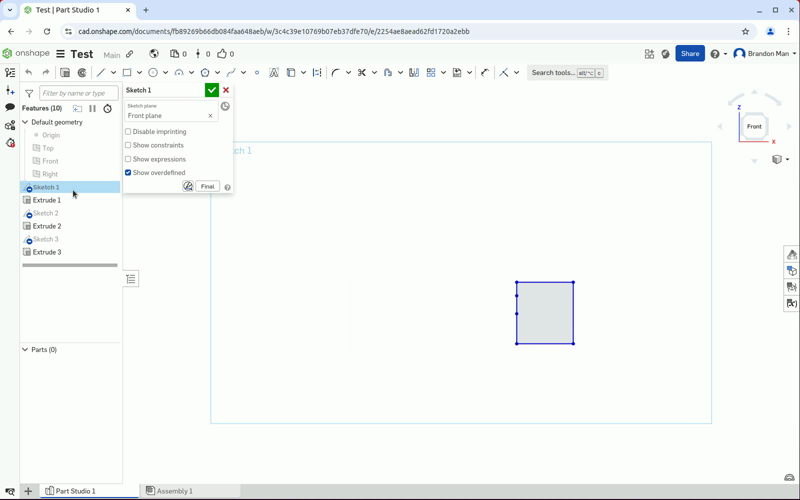
mouse_move(229, 92)
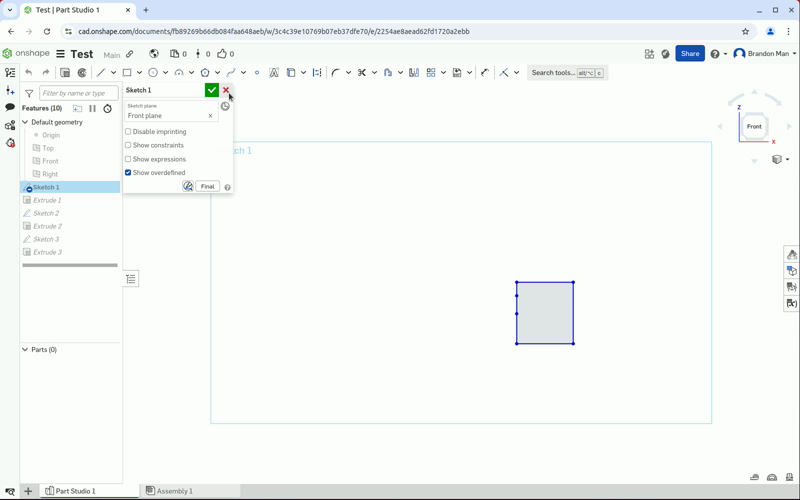
click(229, 92)
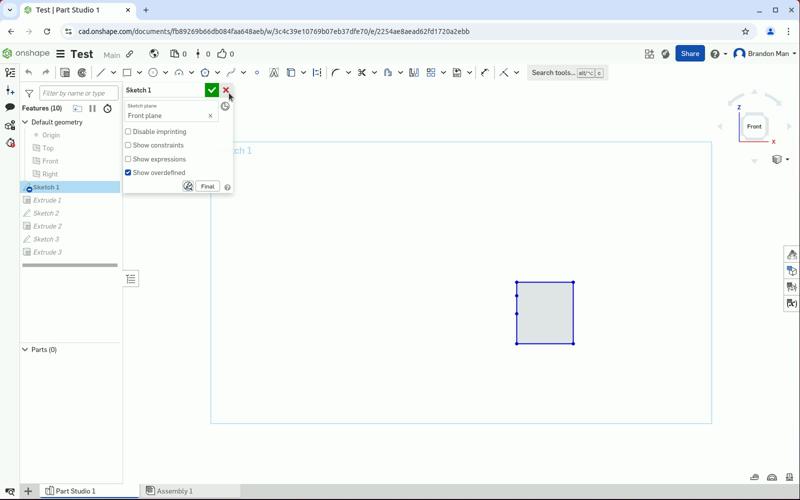
key(shift+s)
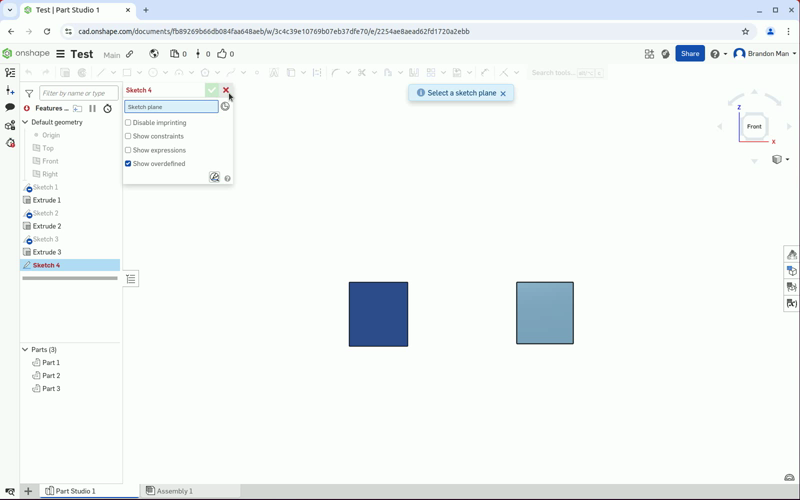
mouse_move(73, 163)
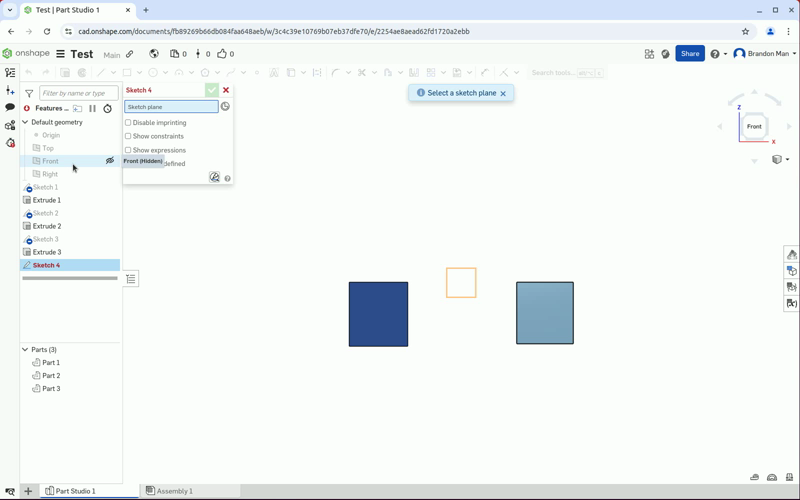
click(73, 163)
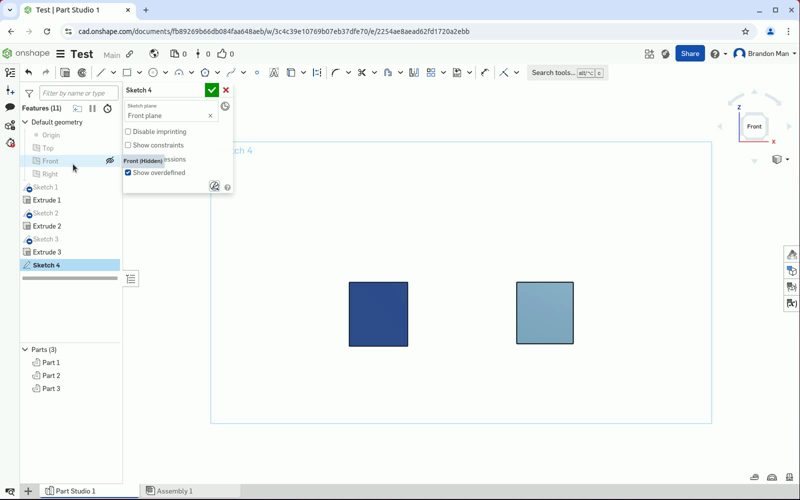
mouse_move(73, 352)
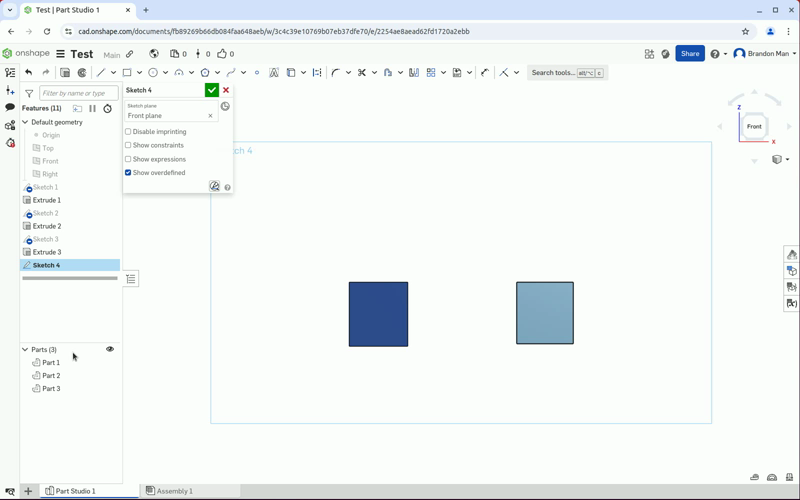
key(y)
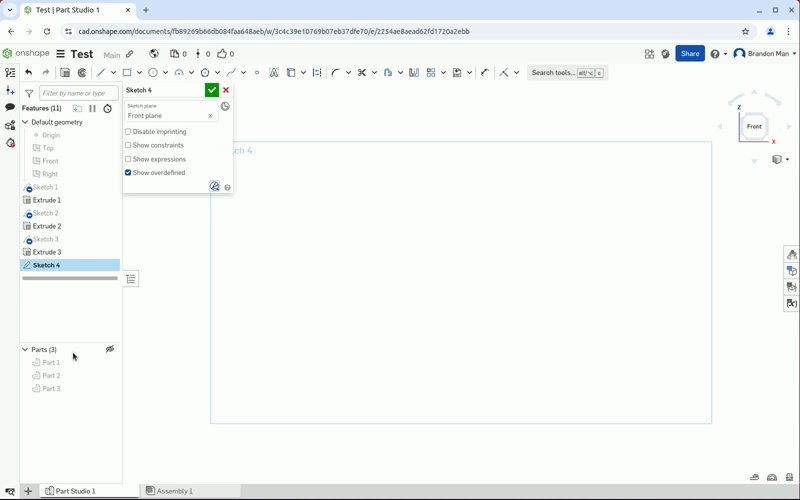
key(l)
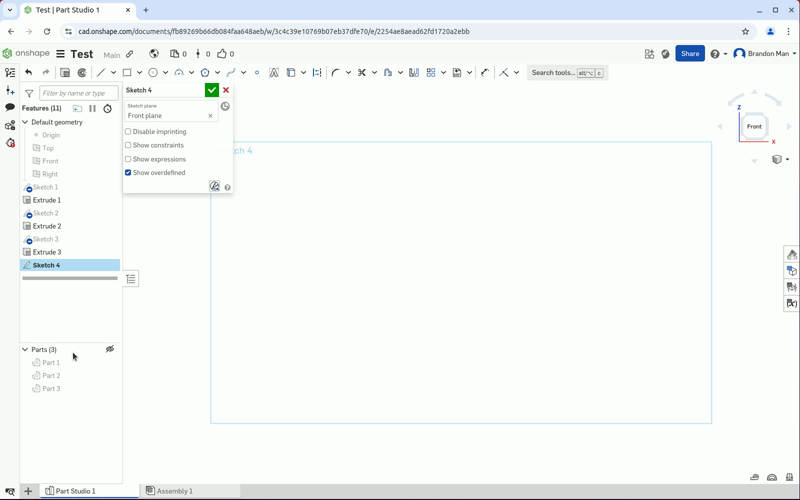
key_down(shift)
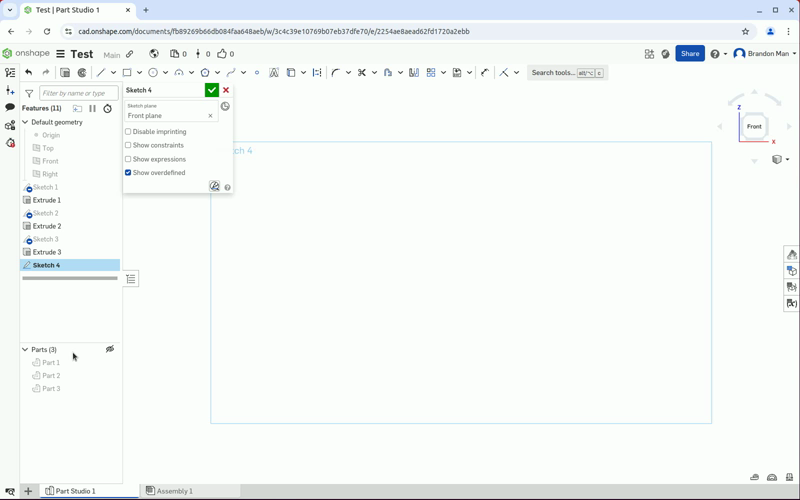
mouse_move(406, 313)
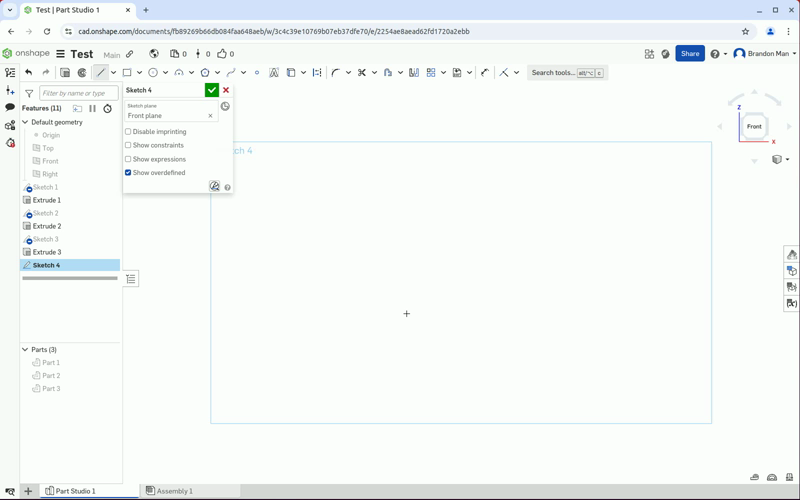
click(406, 313)
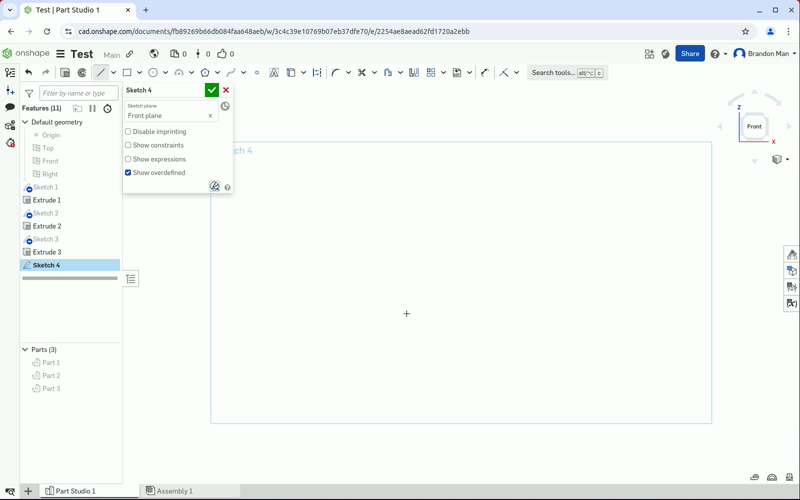
key_up(shift)
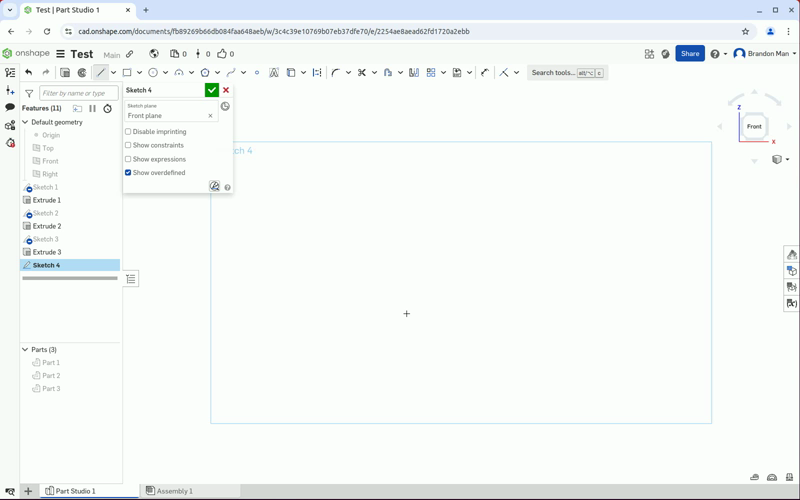
key_down(shift)
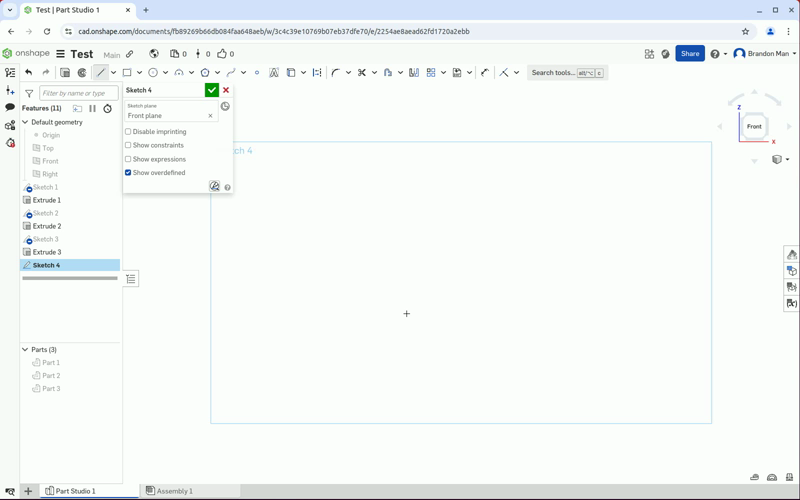
mouse_move(517, 313)
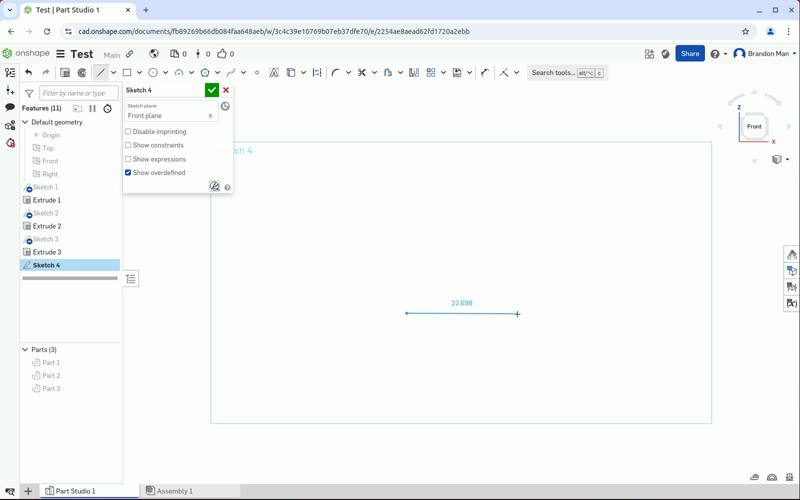
click(517, 313)
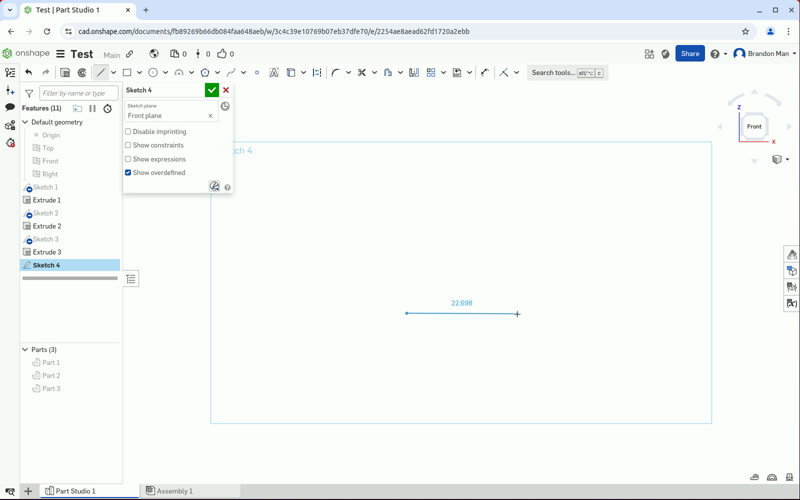
key_up(shift)
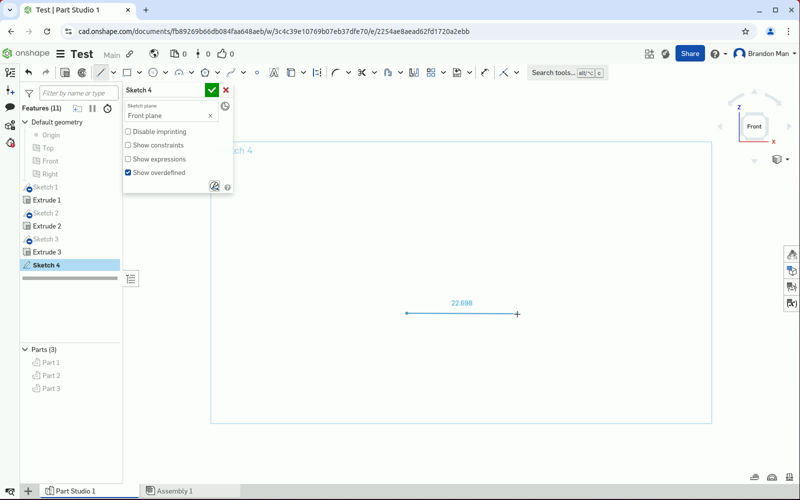
key_down(shift)
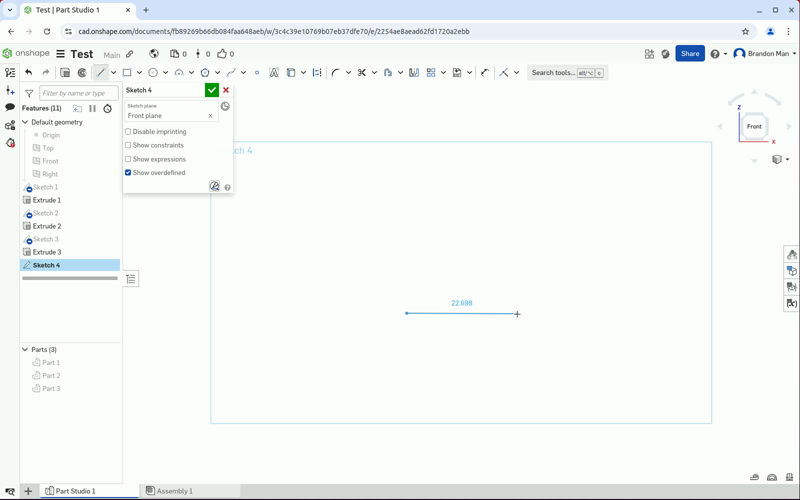
mouse_move(547, 313)
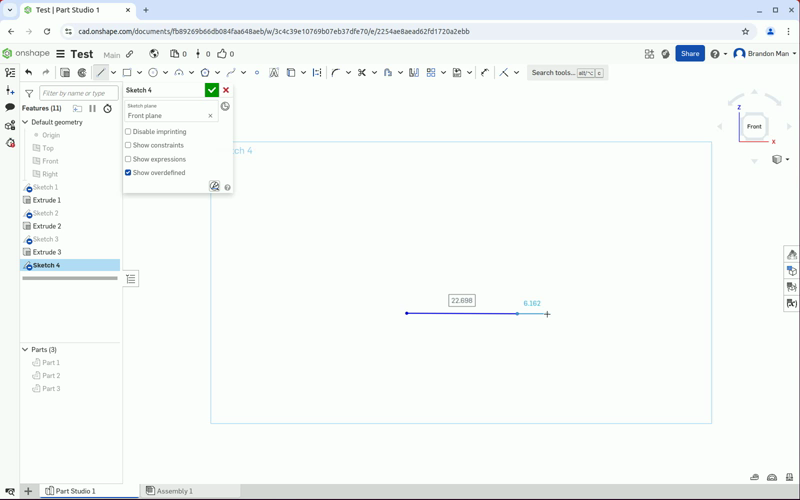
mouse_move(517, 297)
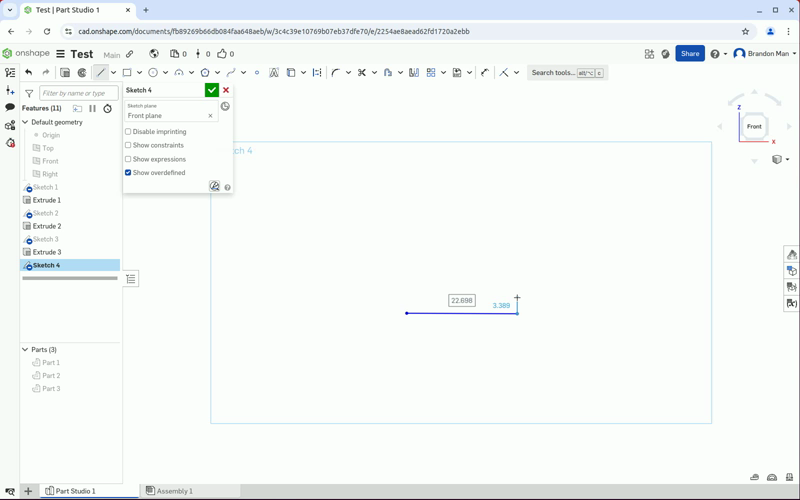
click(517, 297)
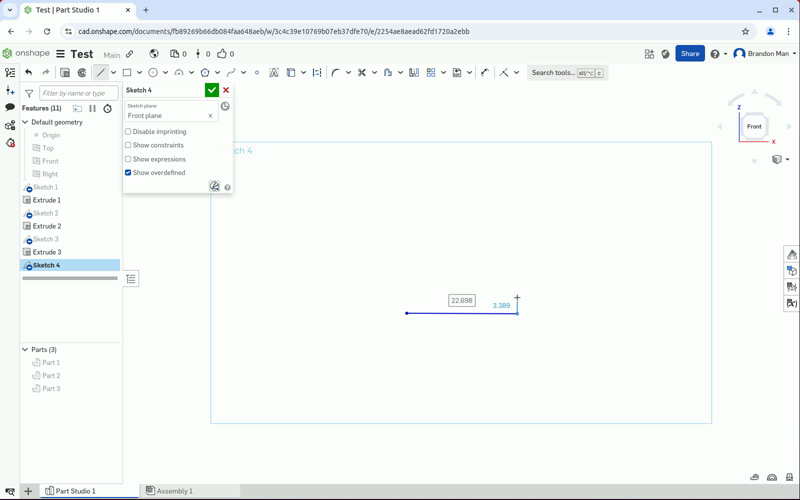
key_up(shift)
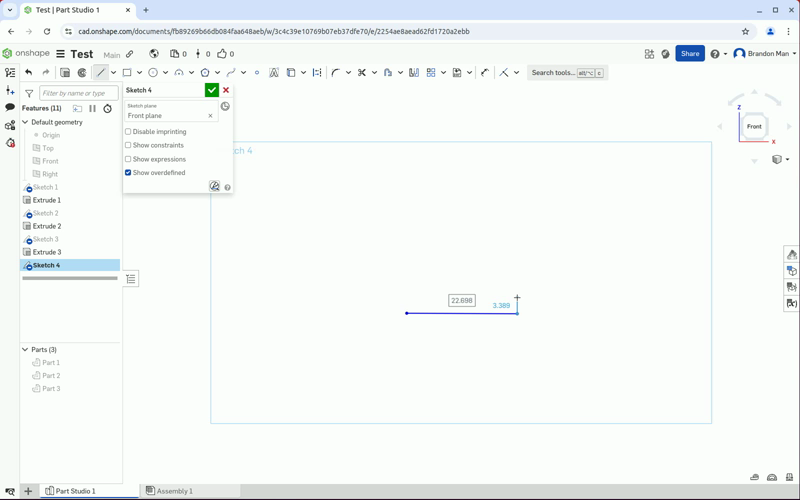
key_down(shift)
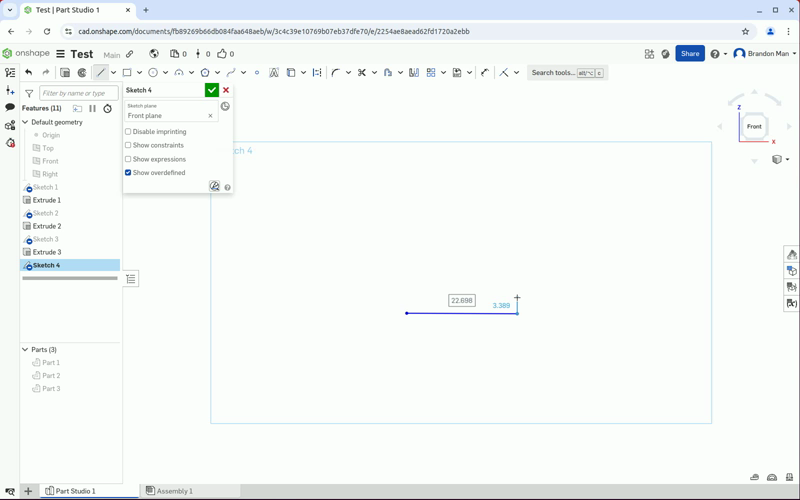
mouse_move(406, 297)
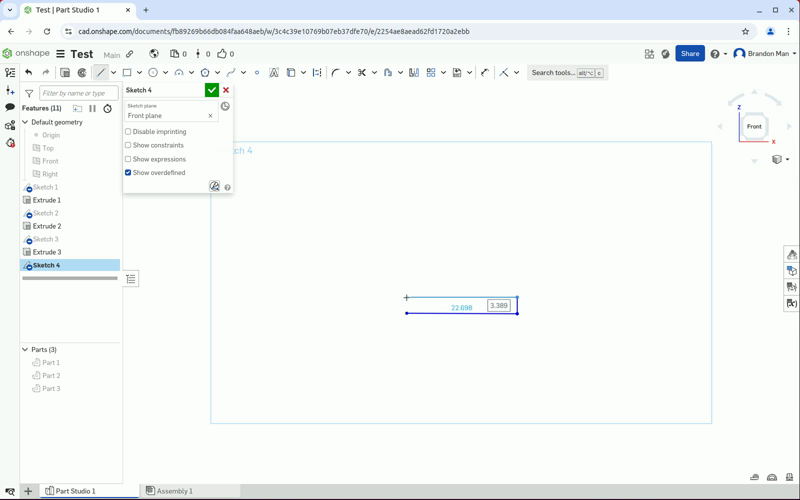
click(406, 297)
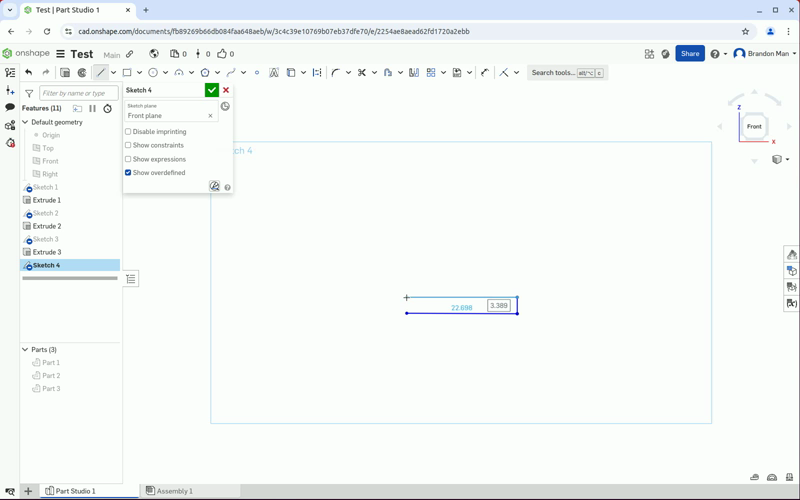
key_up(shift)
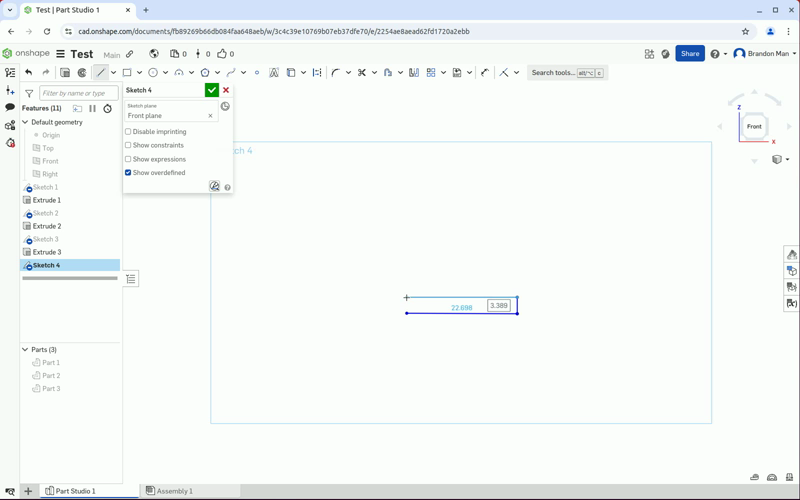
mouse_move(436, 297)
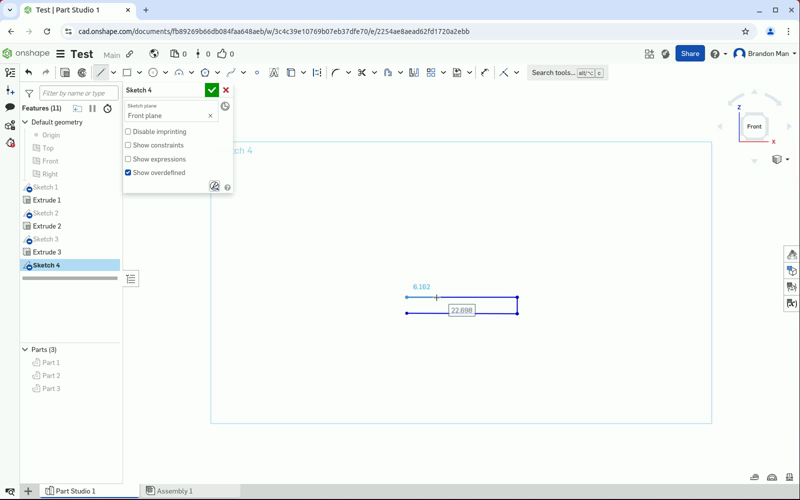
key_down(shift)
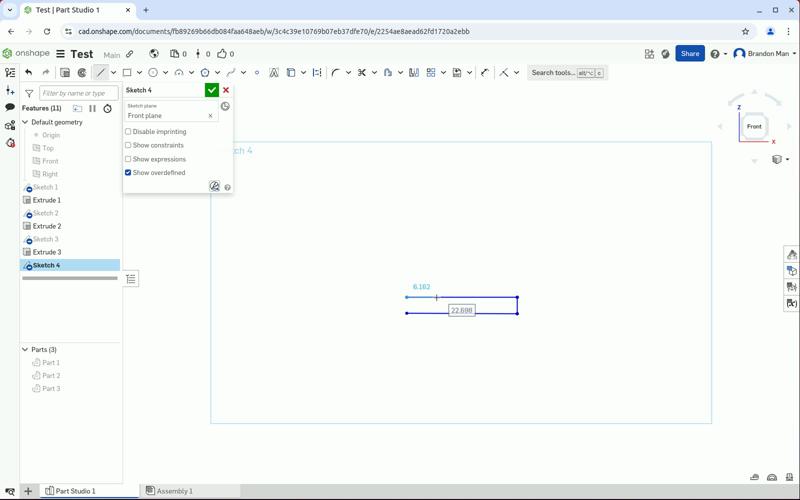
mouse_move(406, 313)
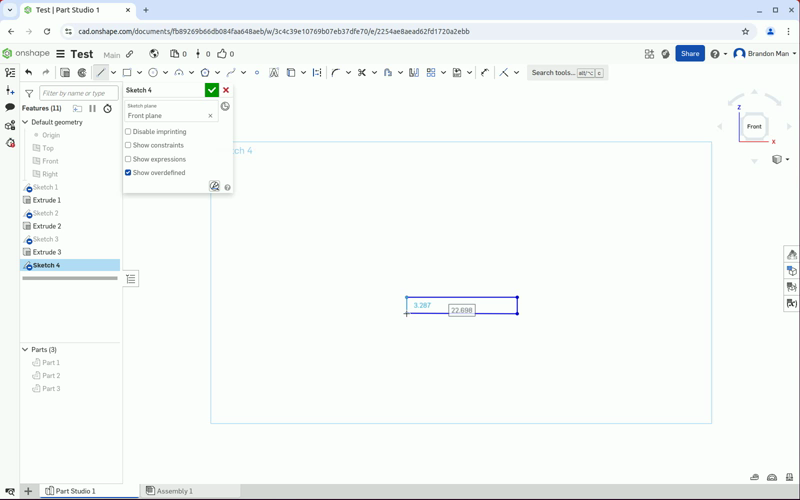
key_up(shift)
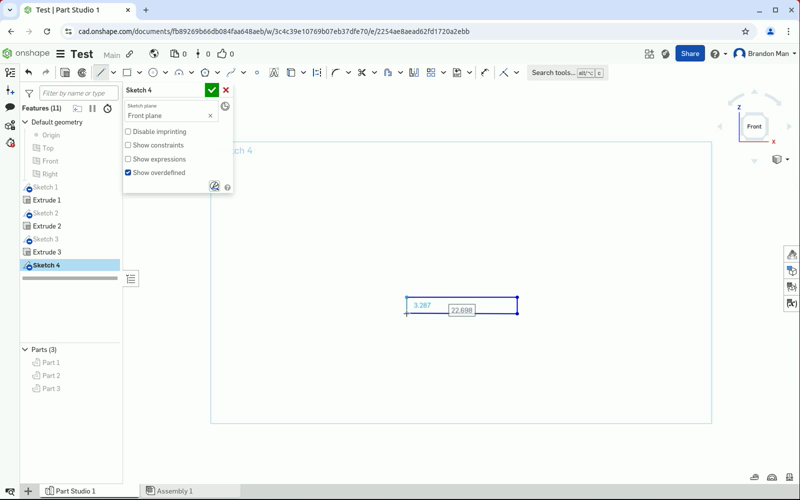
click(406, 313)
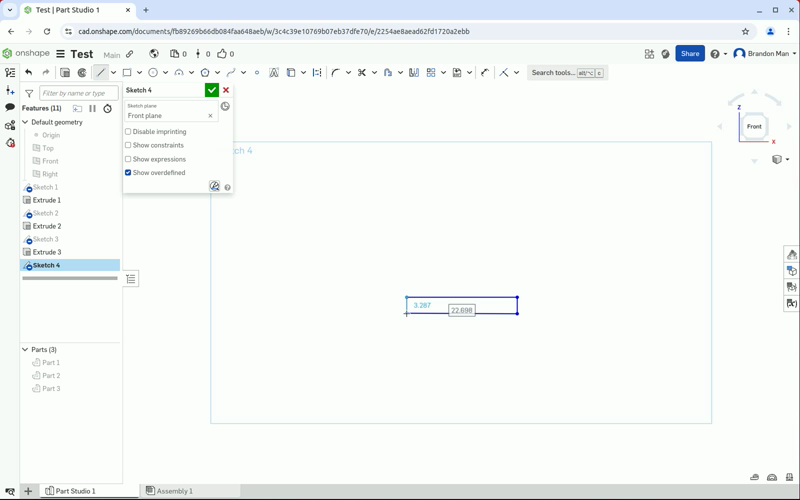
key(esc)
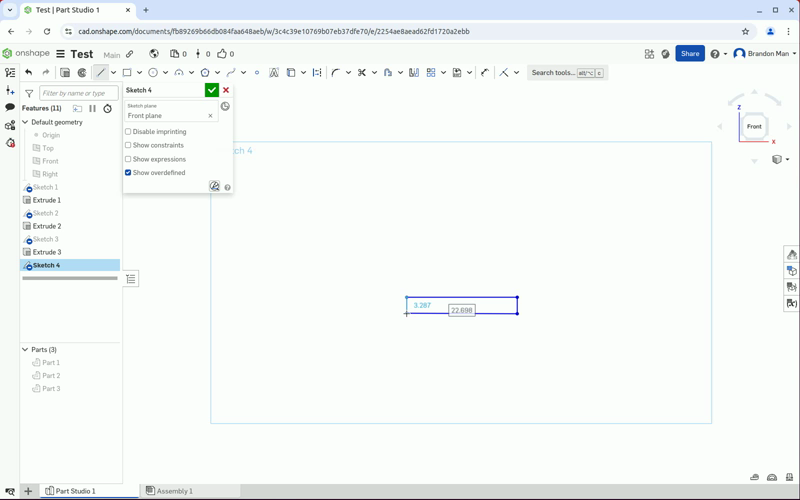
mouse_move(508, 306)
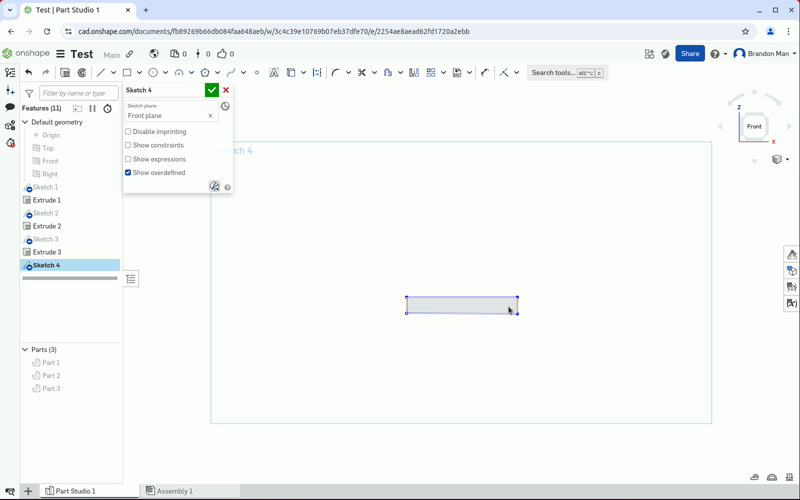
click(508, 306)
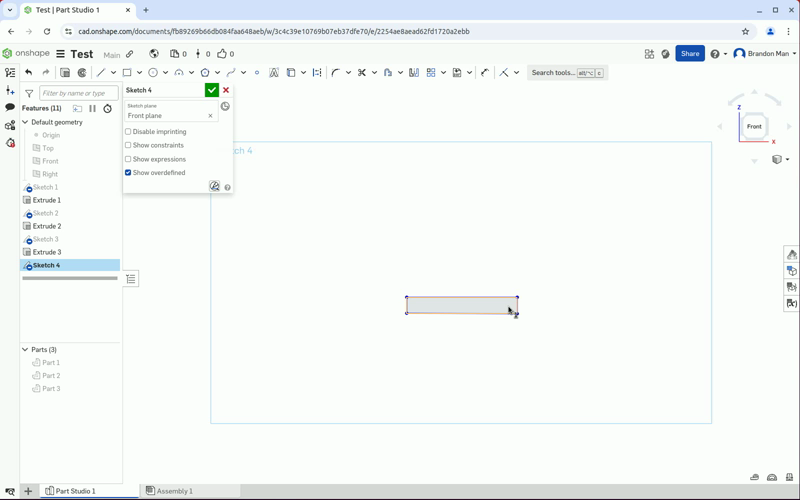
mouse_move(73, 352)
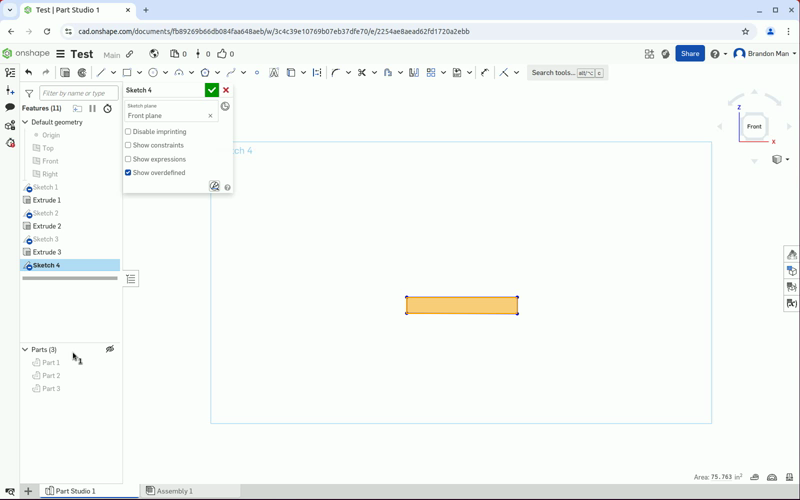
key(shift+y)
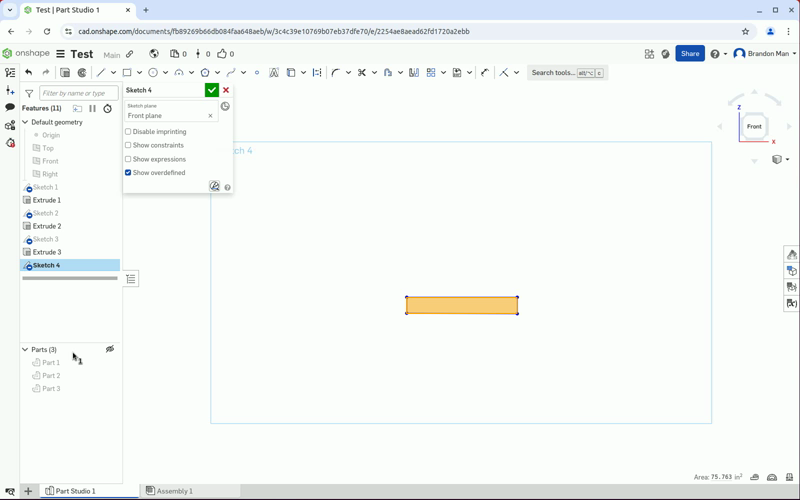
key(shift+e)
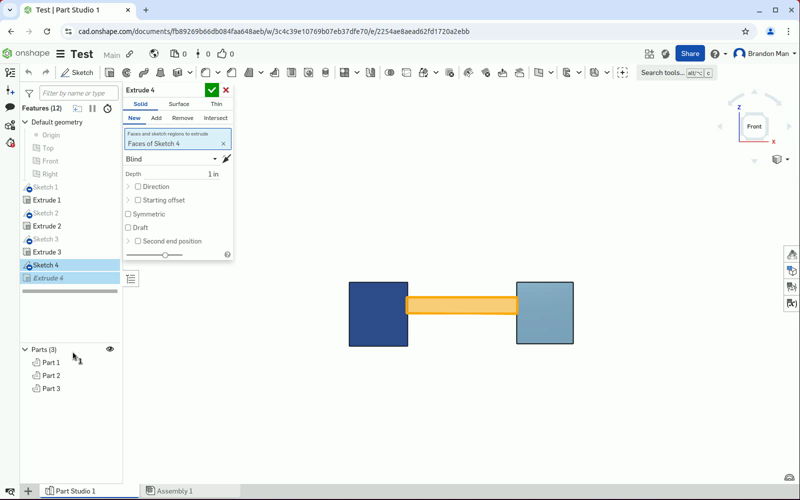
mouse_move(143, 106)
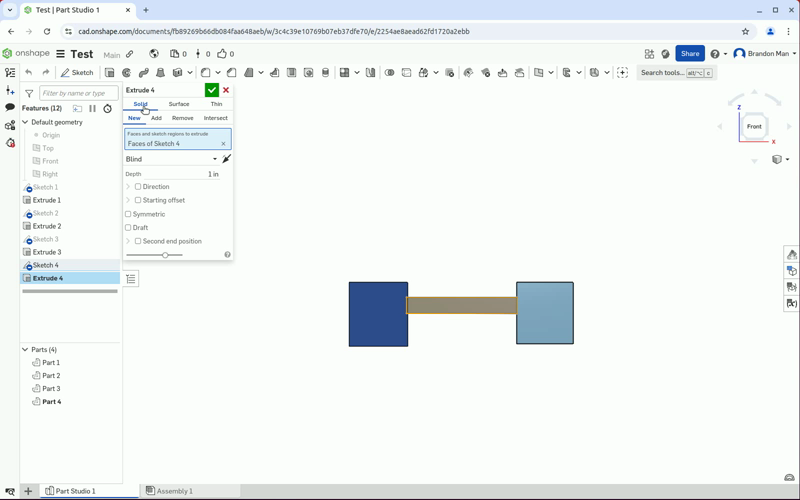
click(143, 106)
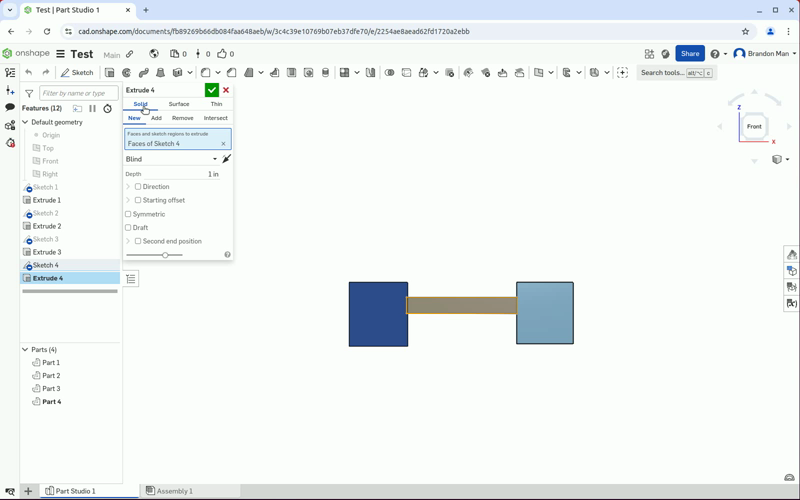
mouse_move(137, 120)
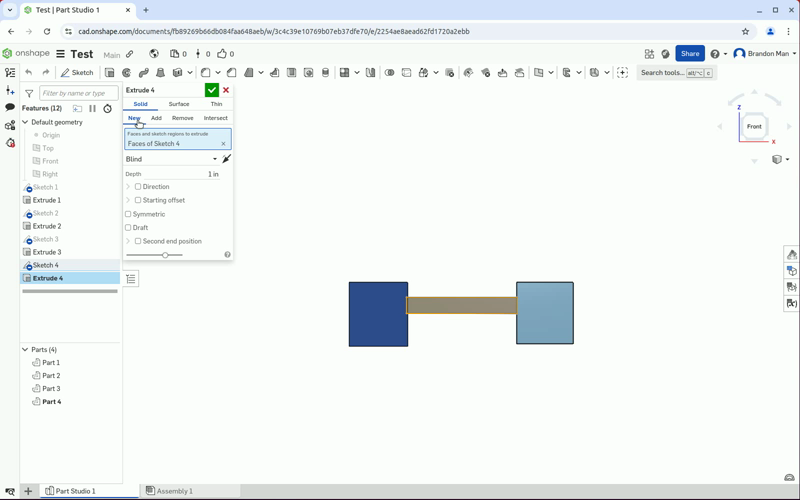
click(137, 120)
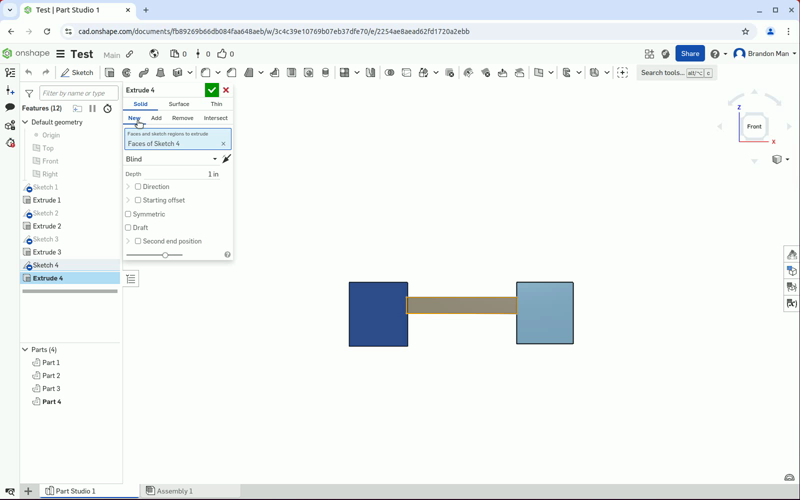
key(tab, 4)
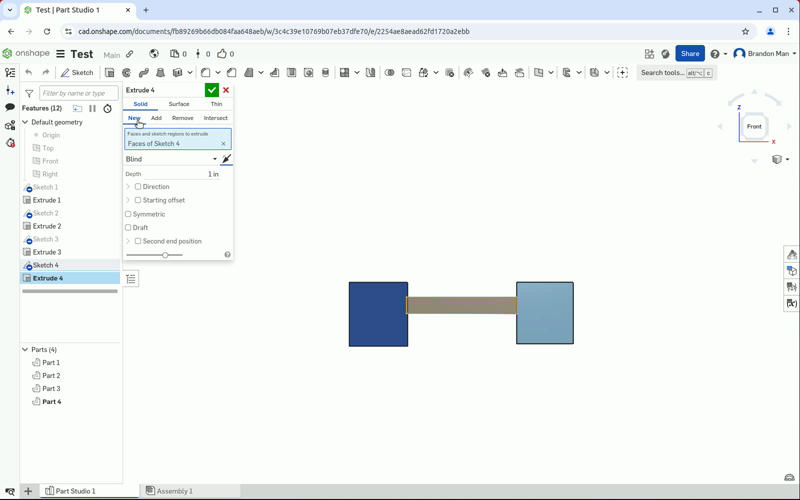
text(10.832)
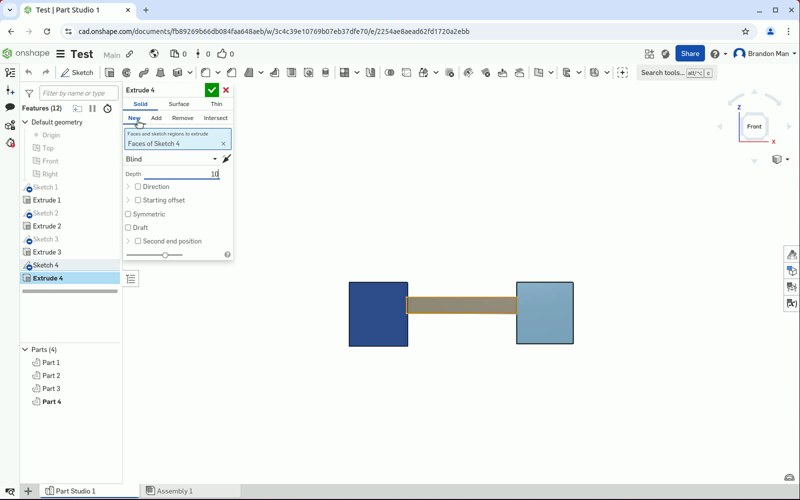
key(enter)
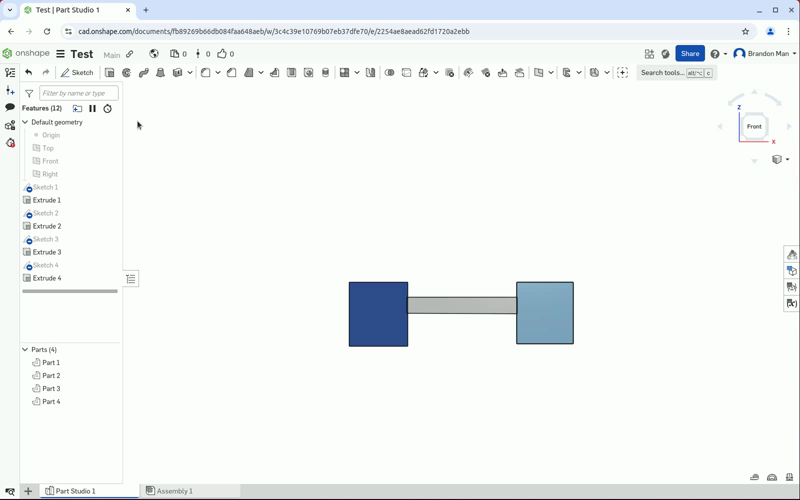
key(shift+h)
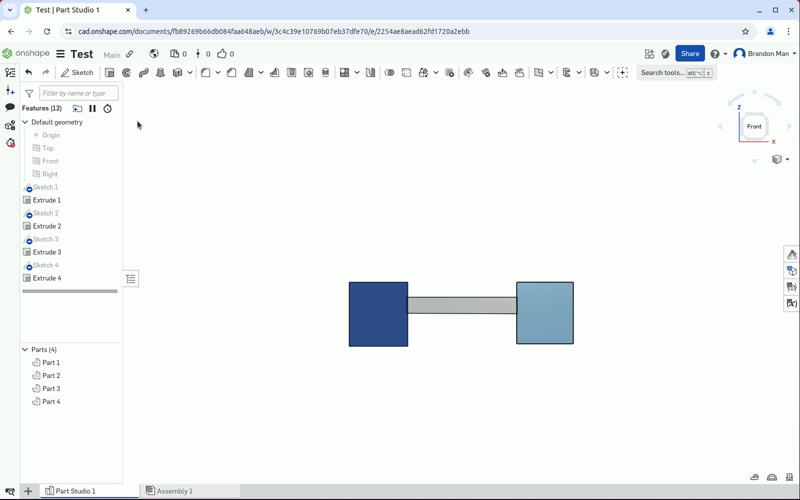
key(shift+h)
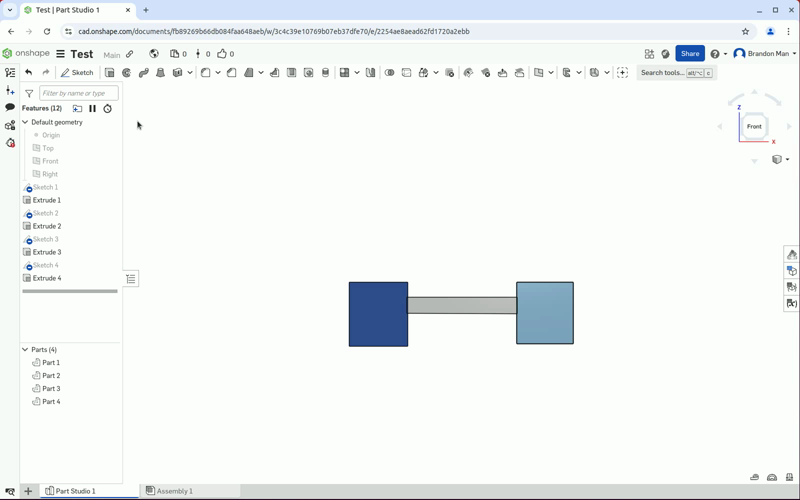
mouse_move(73, 189)
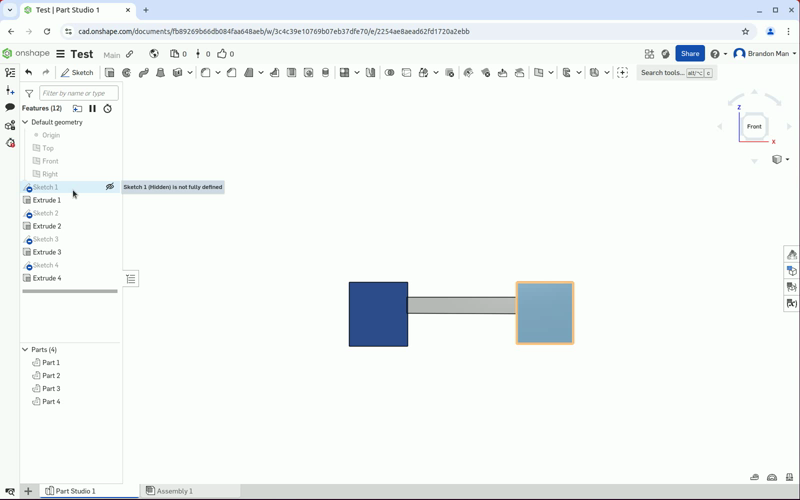
click(73, 189)
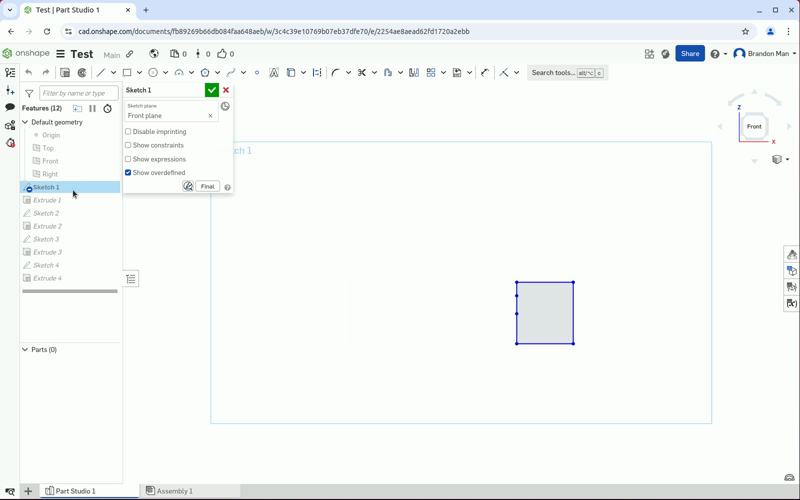
mouse_move(229, 92)
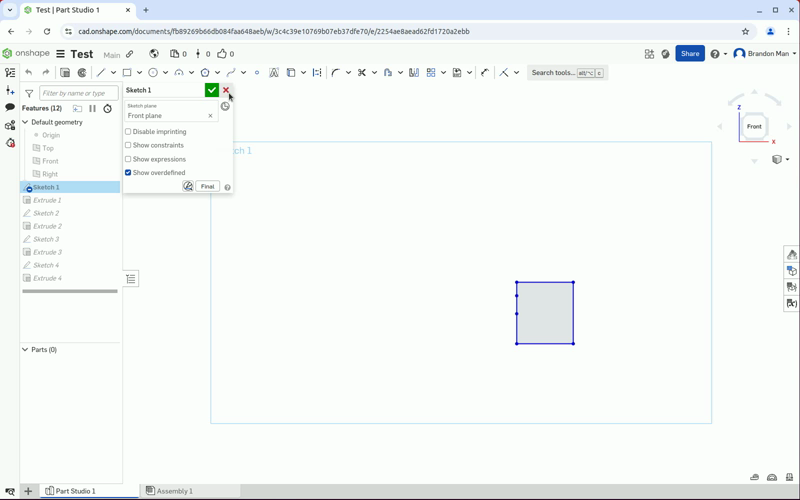
click(229, 92)
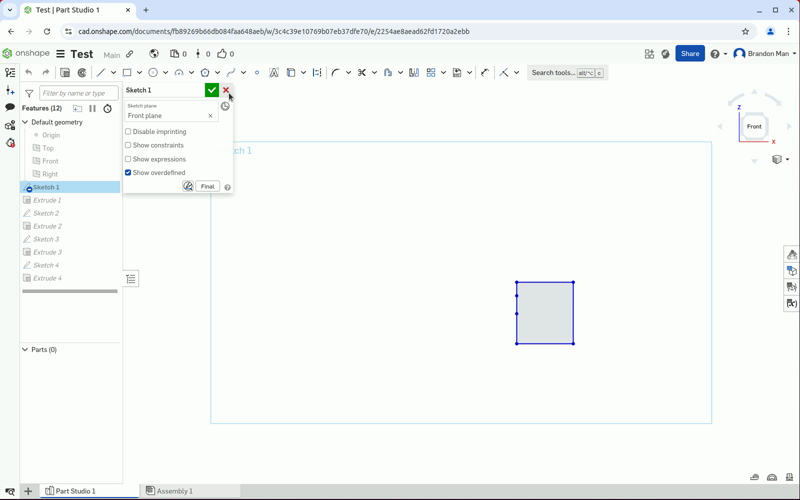
key(shift+s)
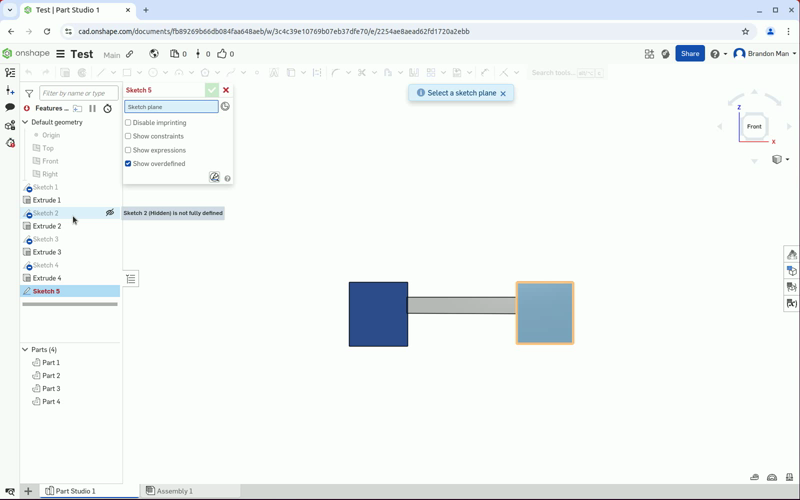
scroll(3)
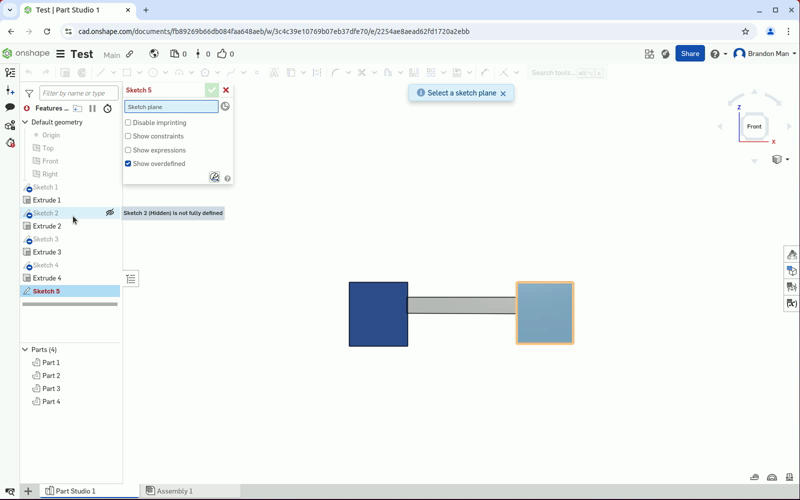
mouse_move(73, 163)
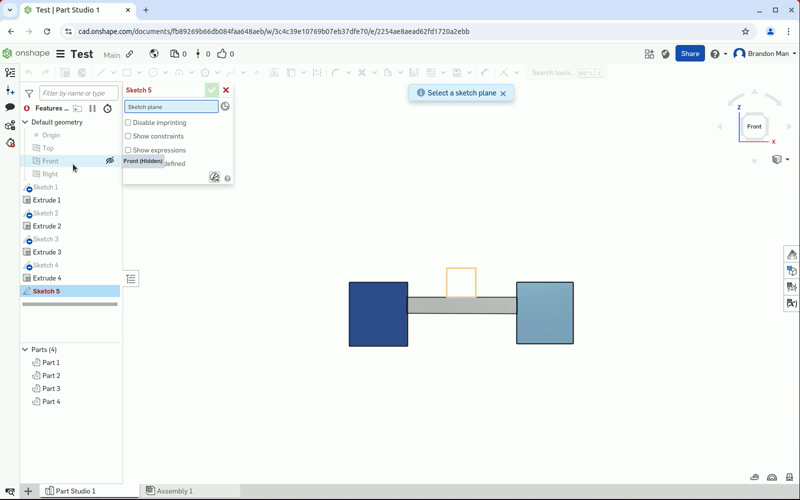
click(73, 163)
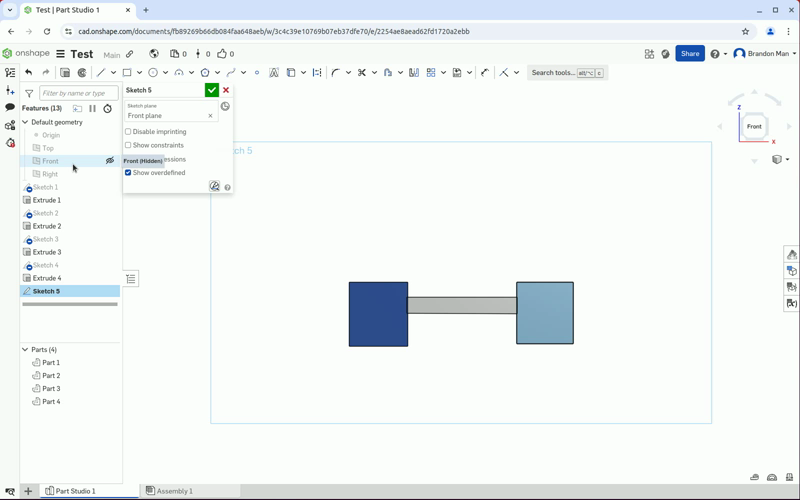
mouse_move(73, 352)
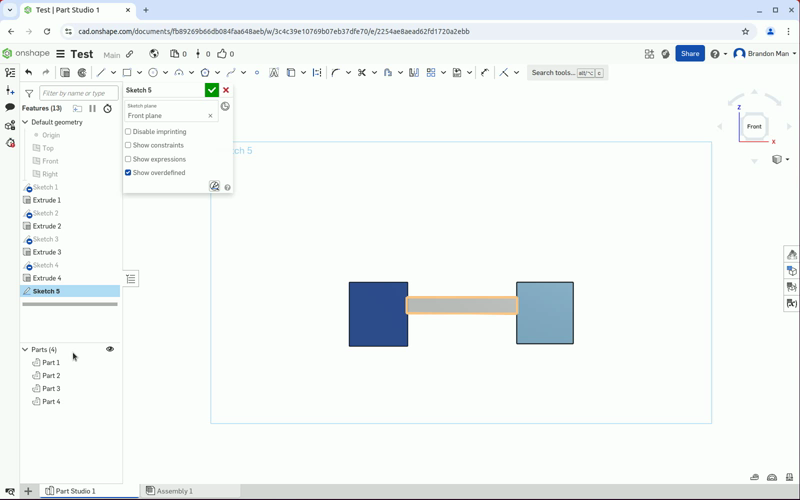
key(y)
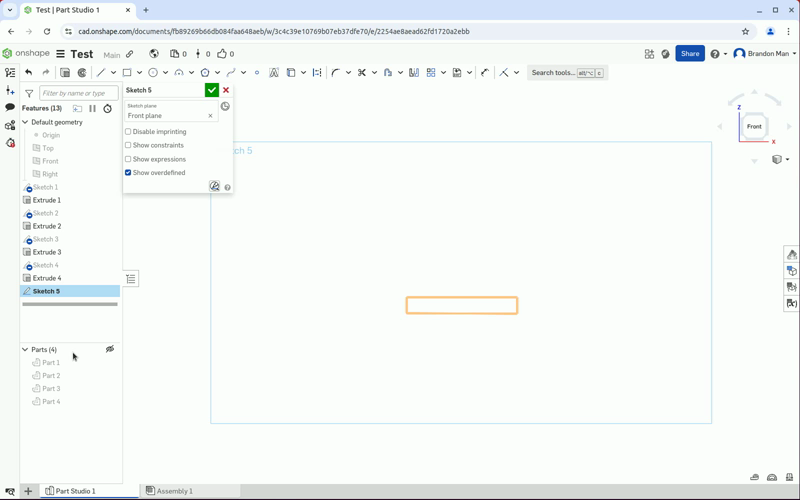
key(l)
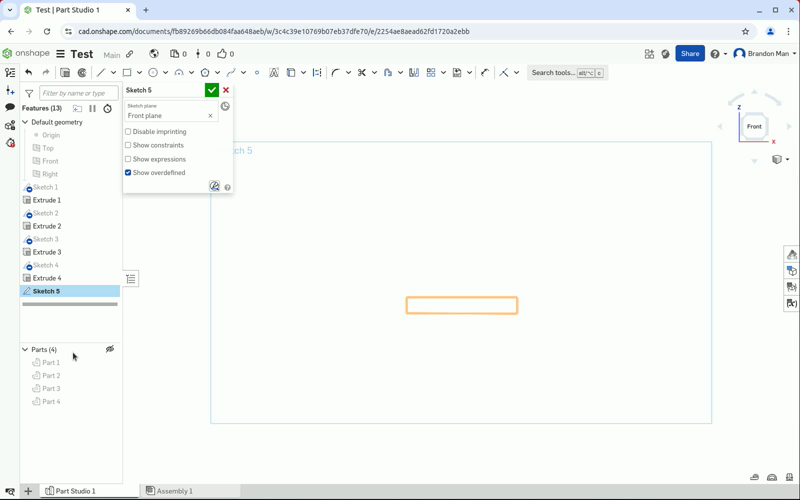
key_down(shift)
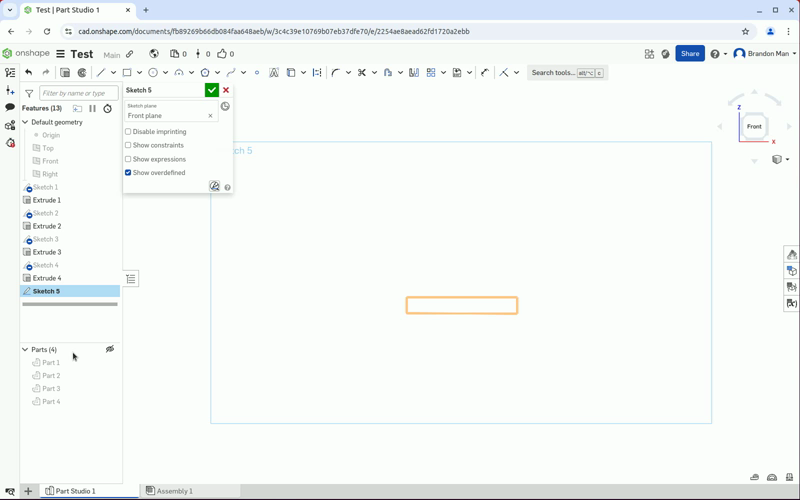
mouse_move(349, 346)
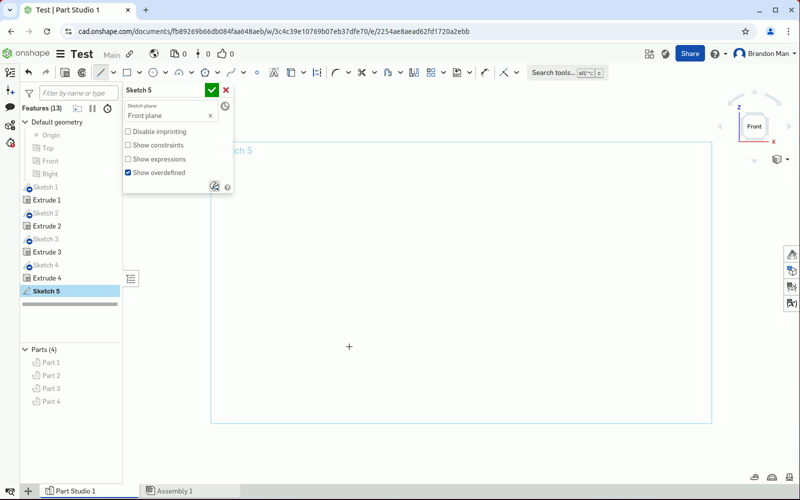
click(349, 346)
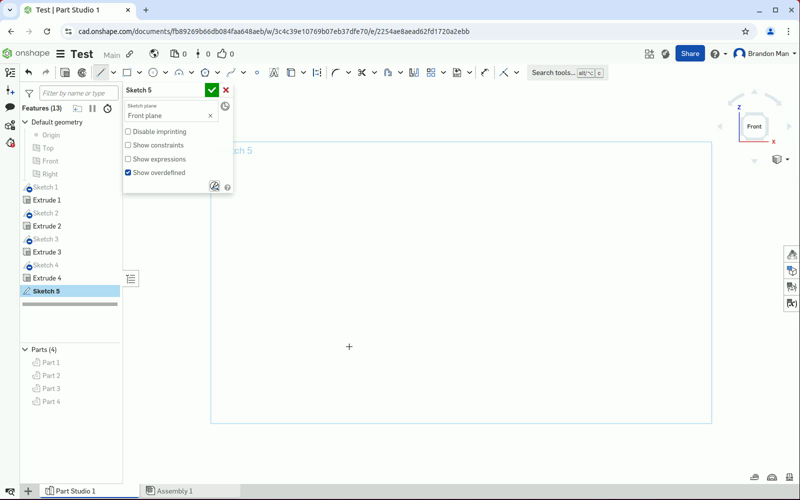
key_up(shift)
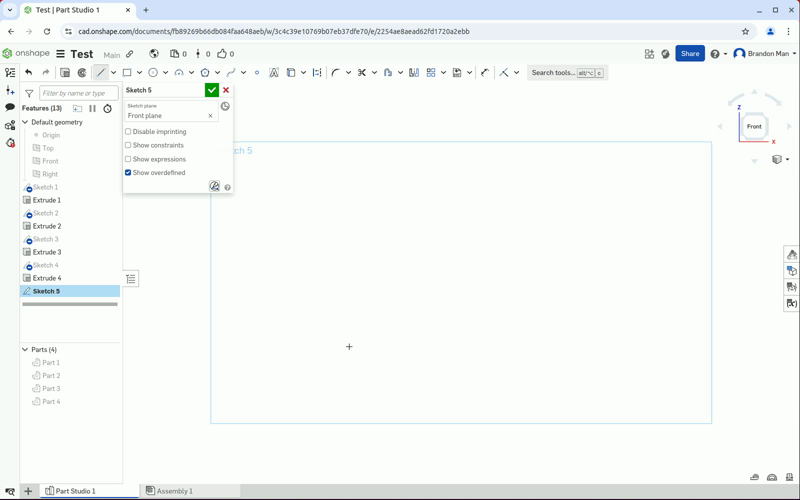
key_down(shift)
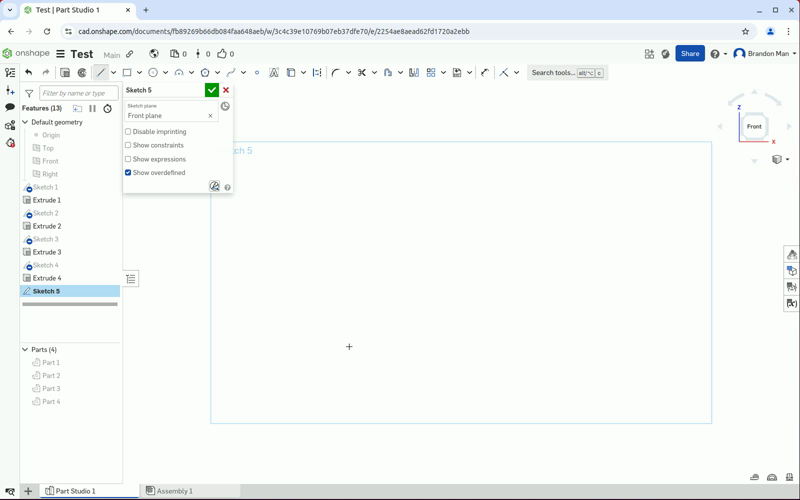
mouse_move(379, 346)
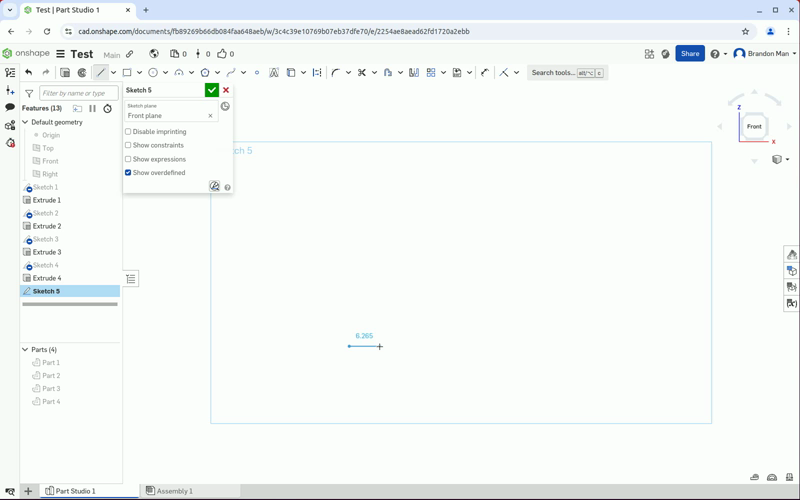
mouse_move(407, 346)
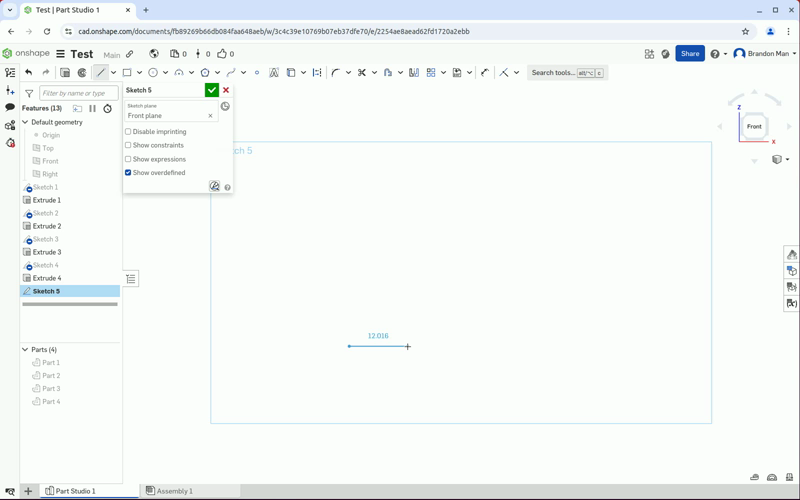
click(407, 346)
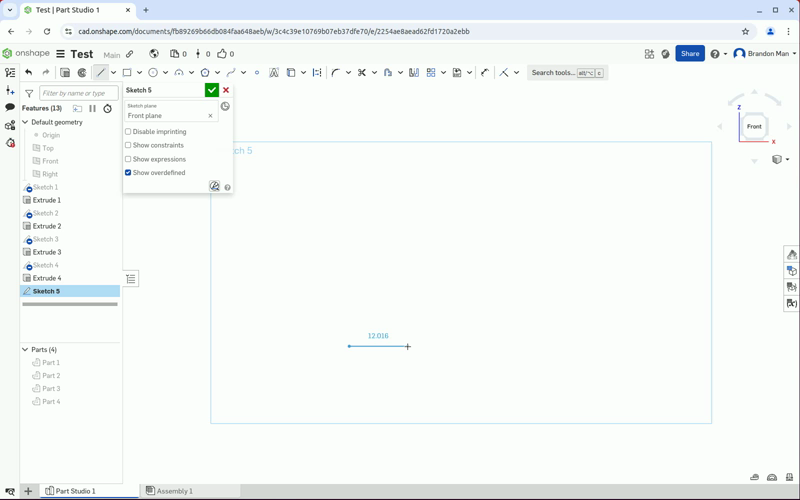
key_up(shift)
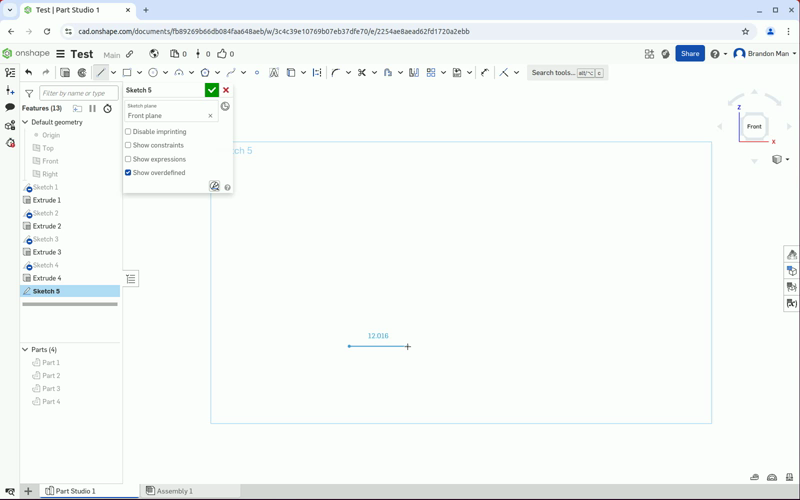
key_down(shift)
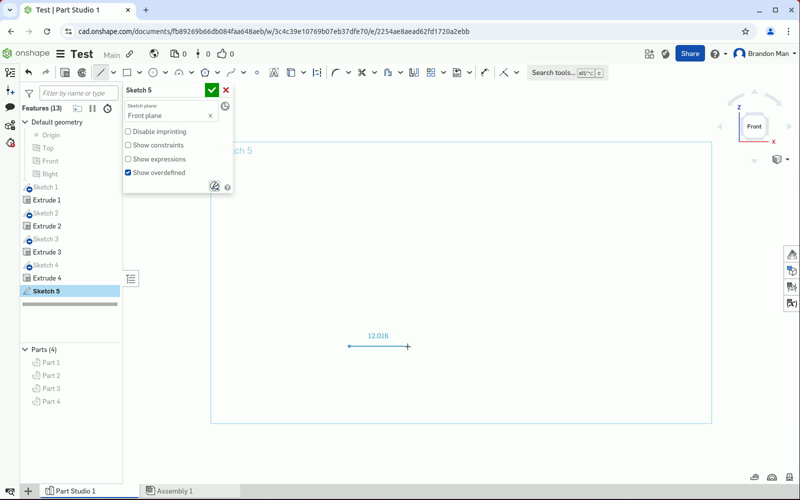
mouse_move(437, 346)
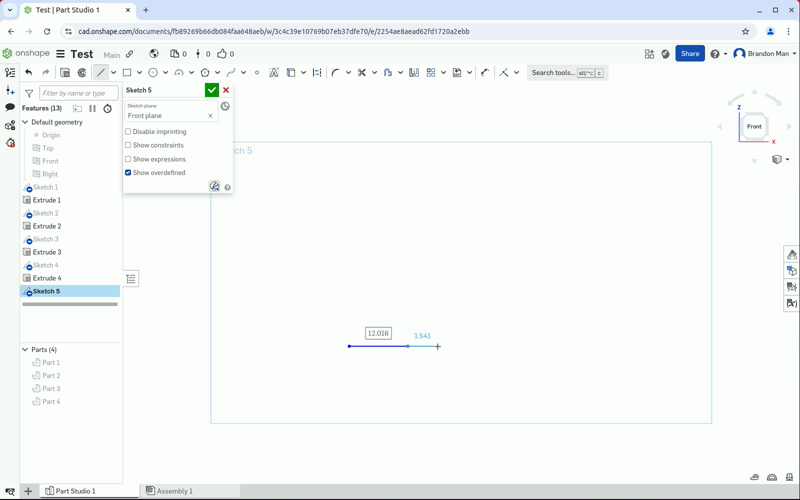
mouse_move(407, 313)
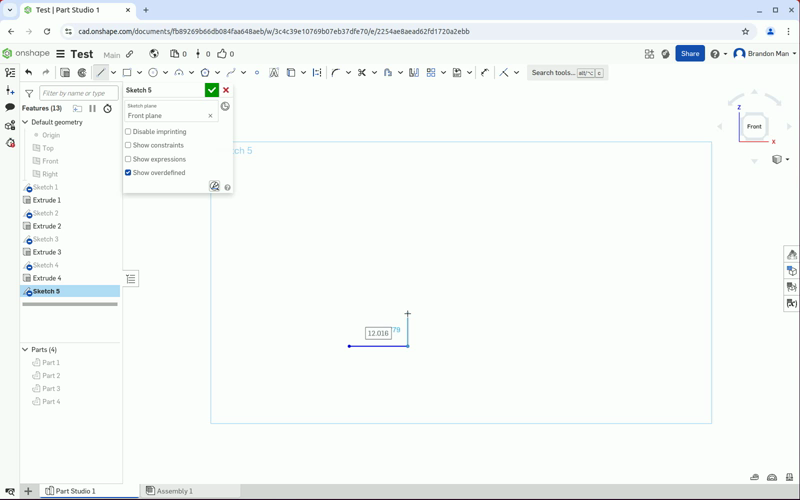
click(407, 313)
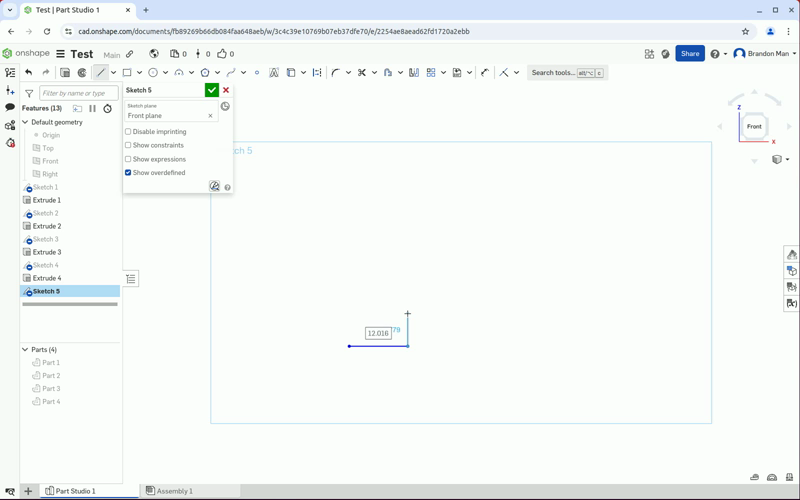
key_up(shift)
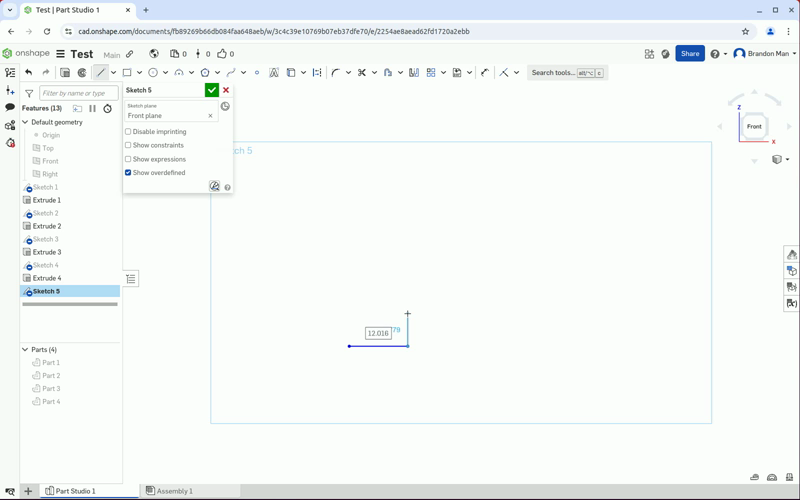
key_down(shift)
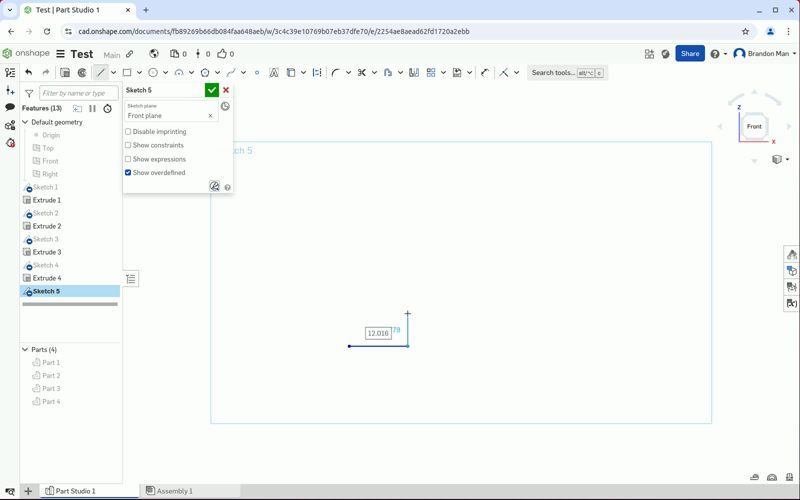
mouse_move(437, 313)
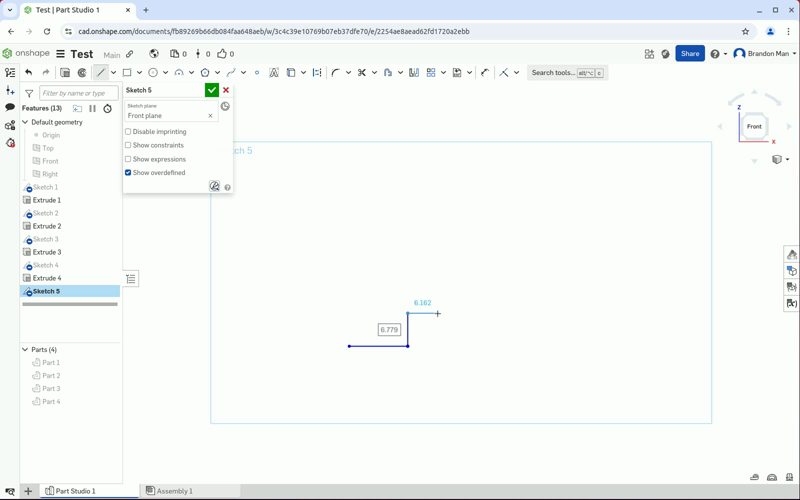
mouse_move(407, 296)
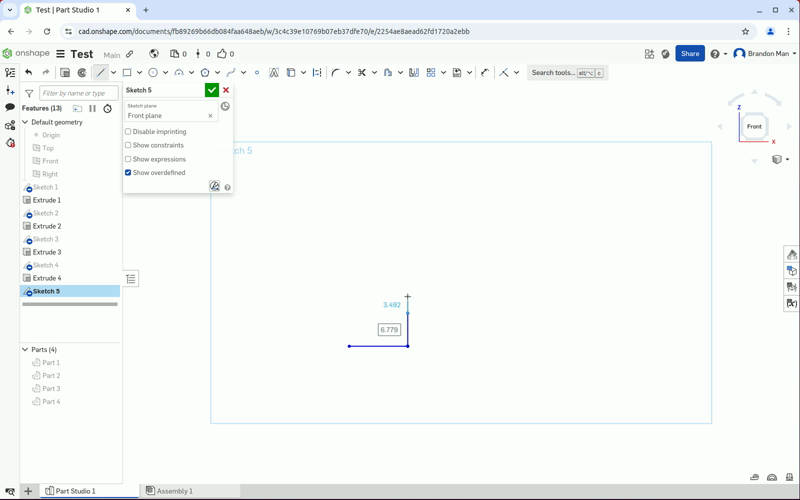
click(407, 296)
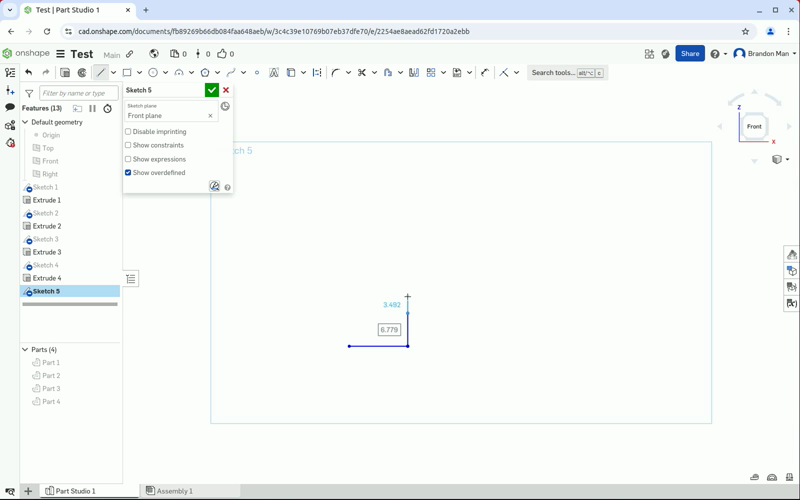
key_up(shift)
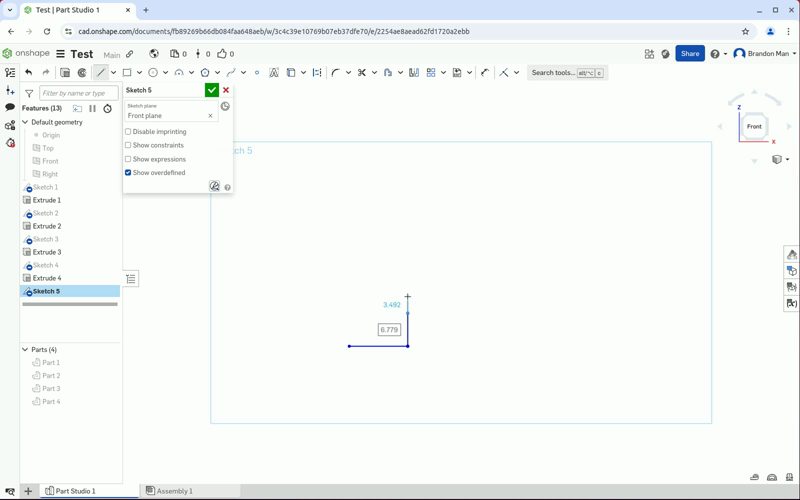
key_down(shift)
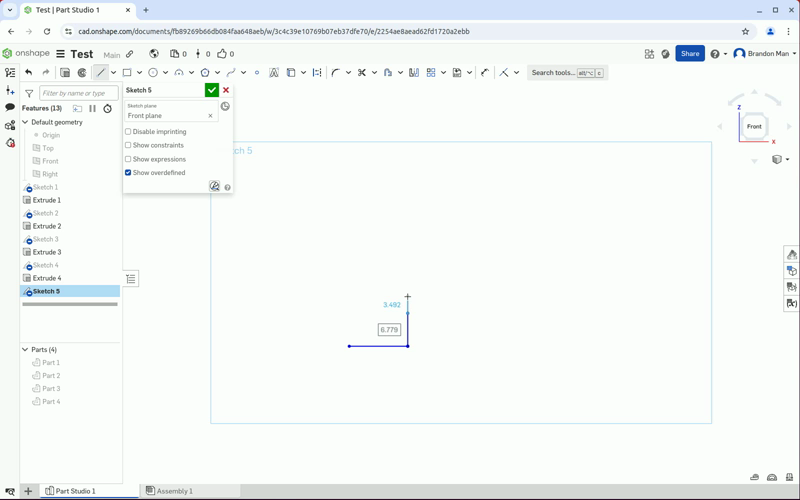
mouse_move(437, 296)
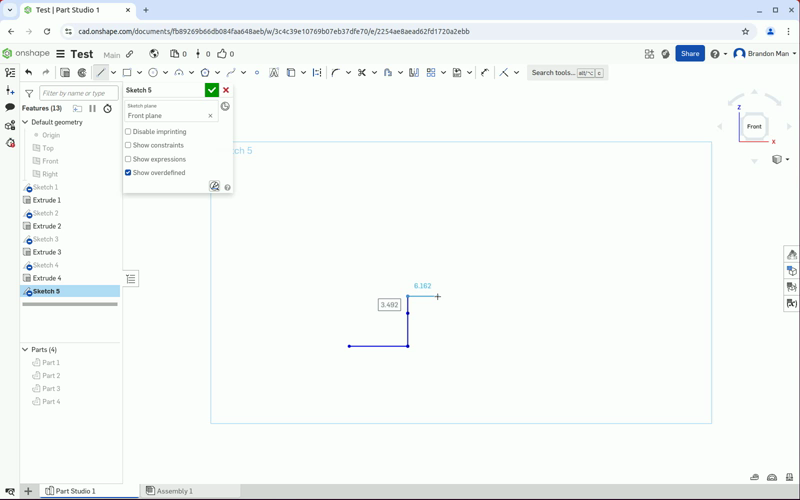
mouse_move(407, 282)
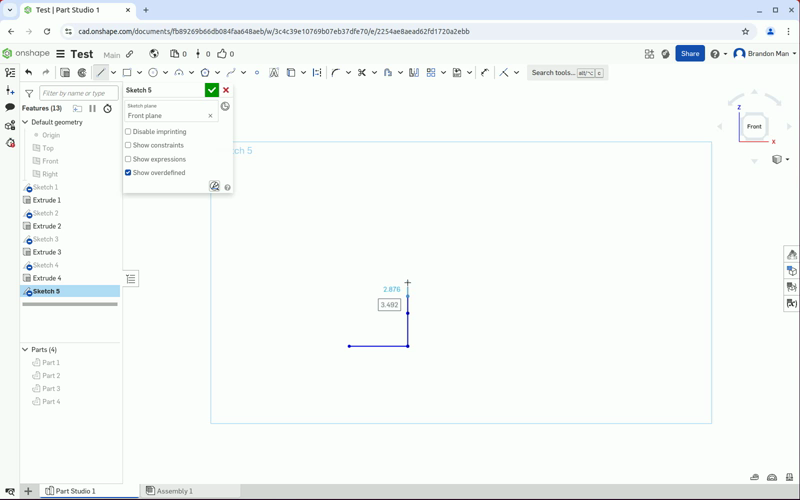
click(407, 282)
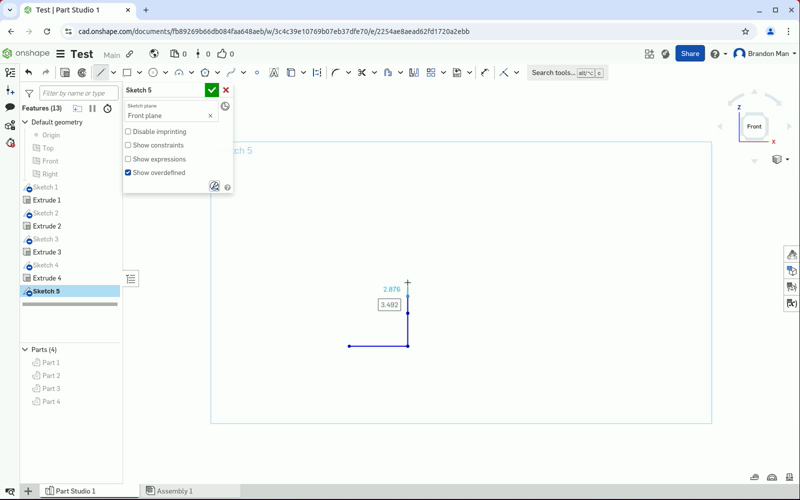
key_up(shift)
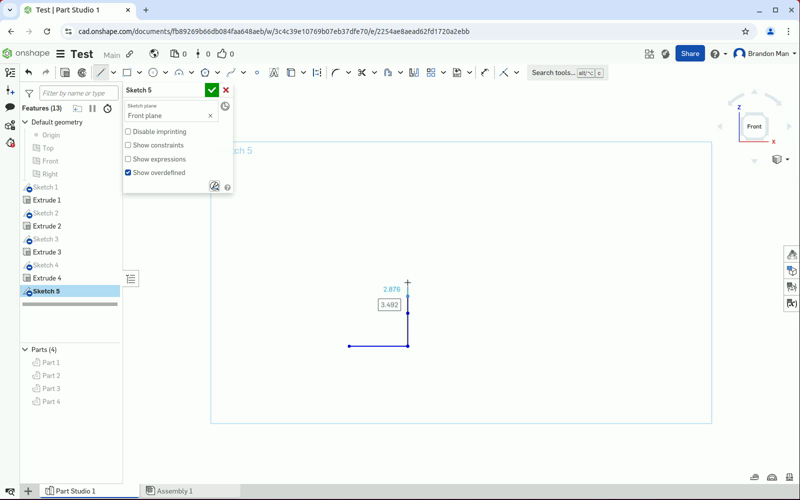
key_down(shift)
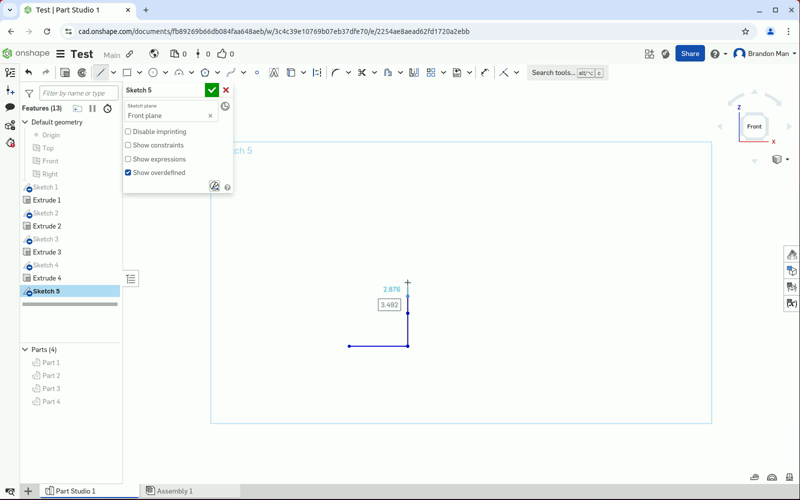
mouse_move(437, 282)
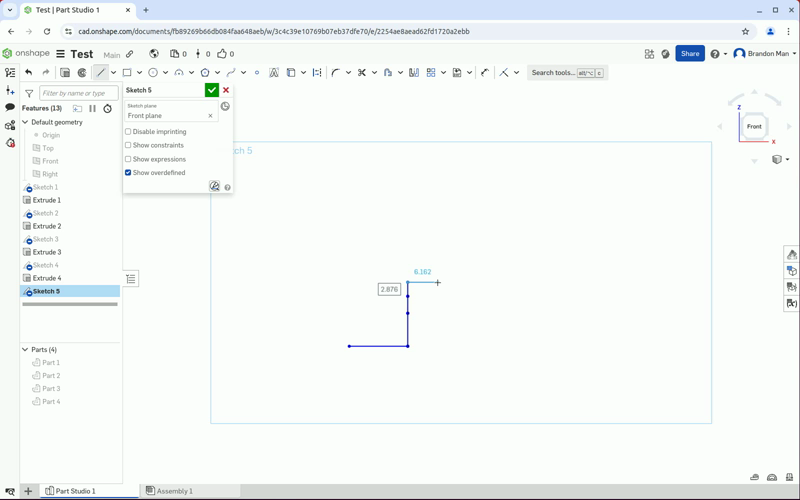
mouse_move(349, 282)
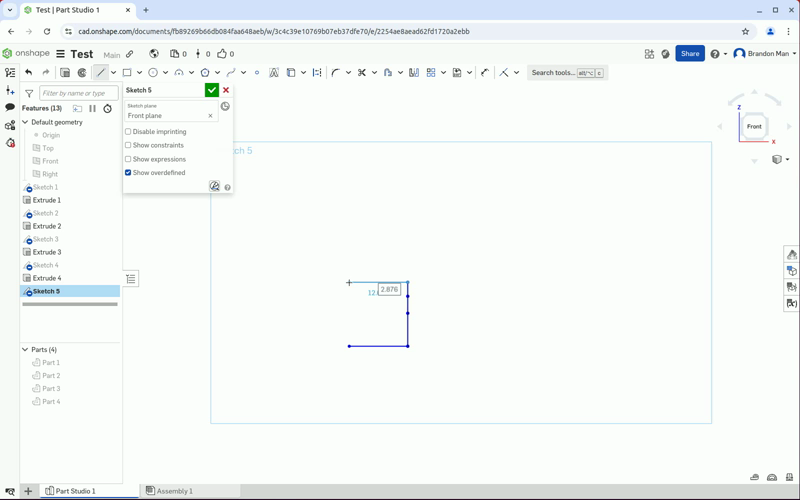
click(349, 282)
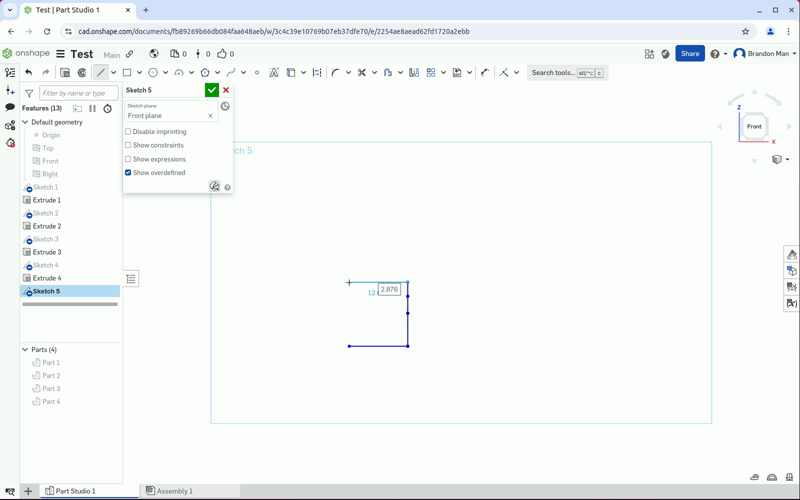
key_up(shift)
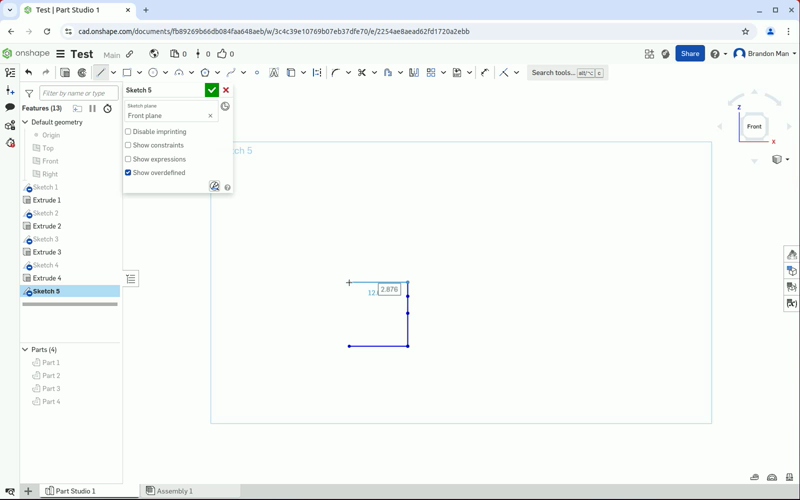
key_down(shift)
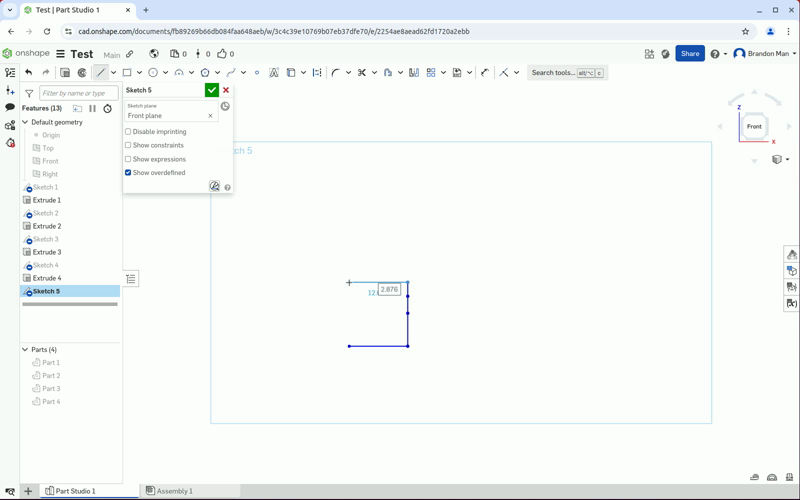
mouse_move(349, 346)
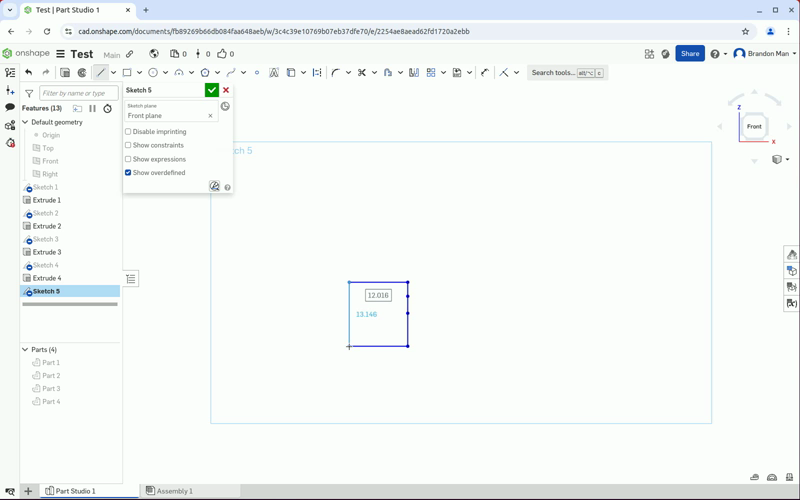
key_up(shift)
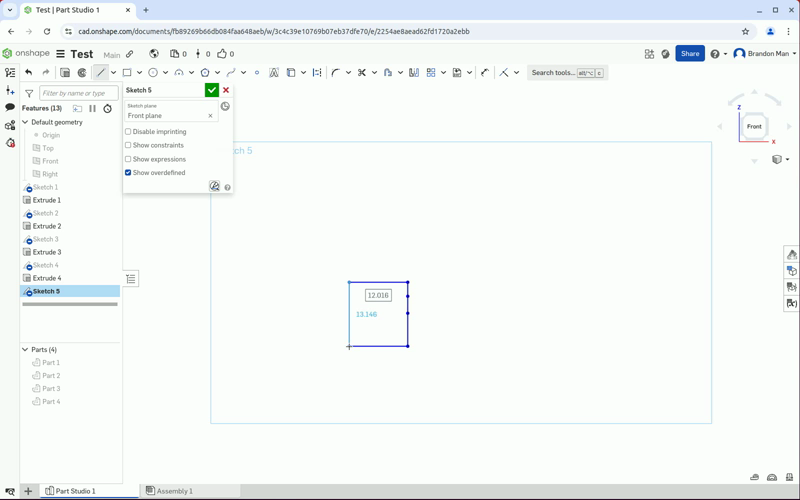
click(349, 346)
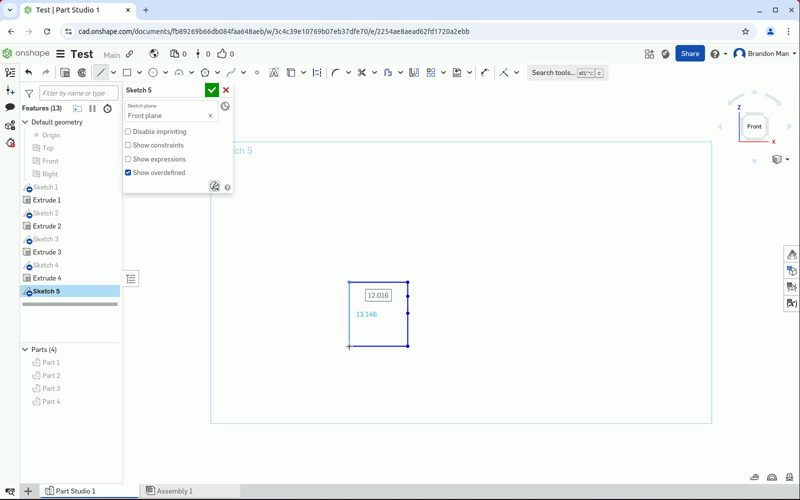
key(esc)
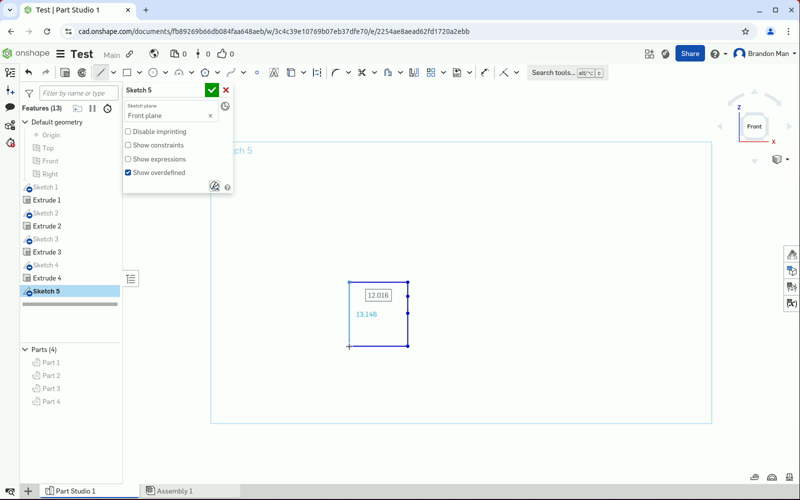
mouse_move(372, 333)
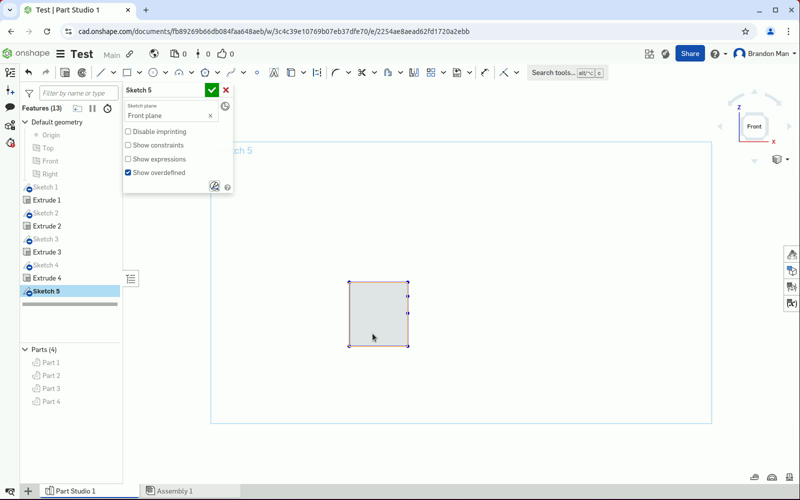
click(372, 333)
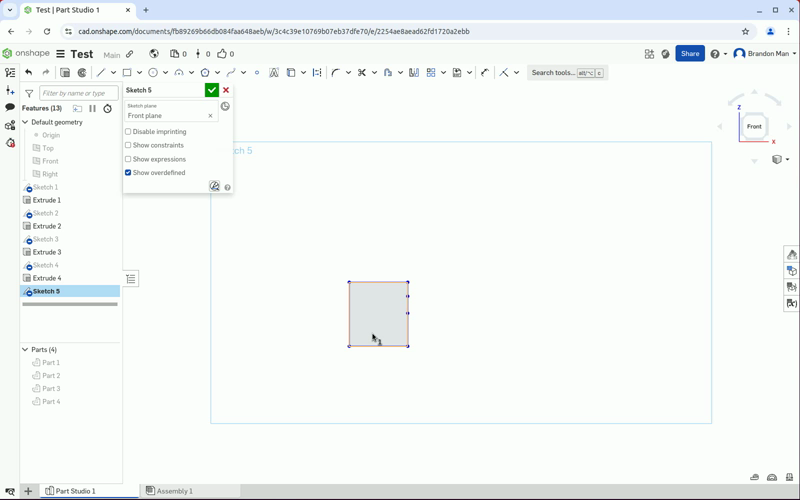
mouse_move(73, 352)
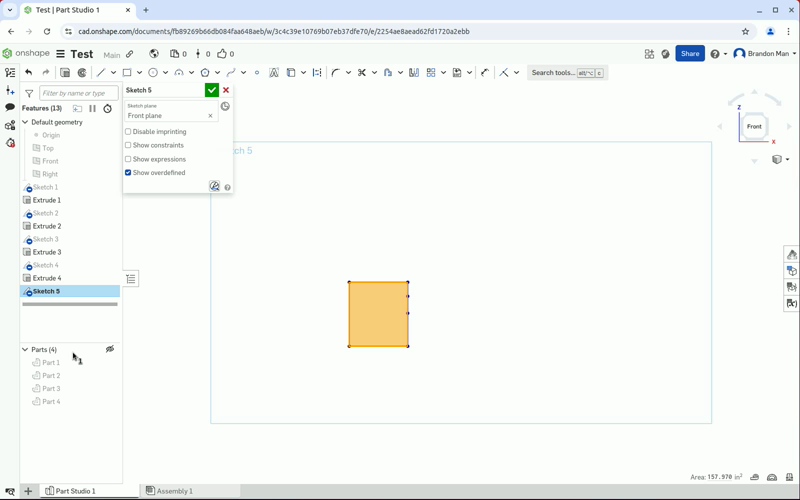
key(shift+y)
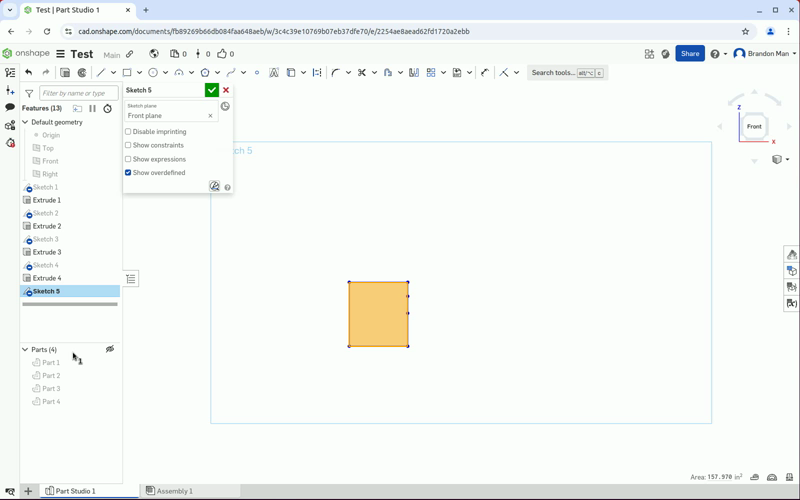
key(shift+e)
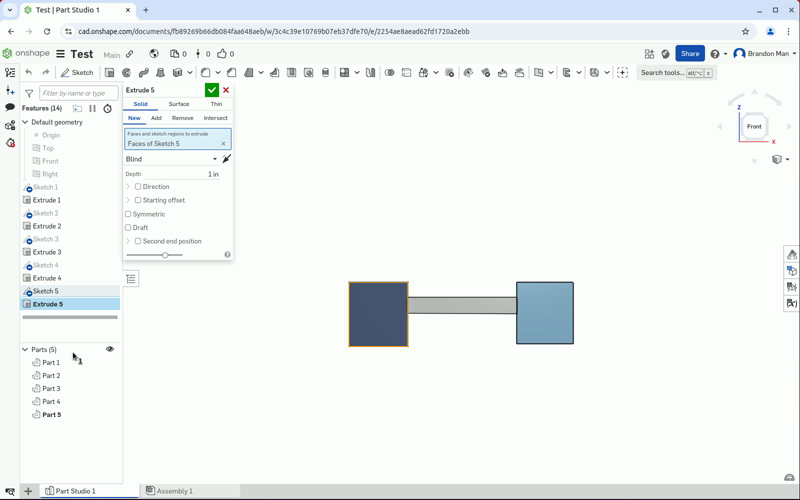
mouse_move(143, 106)
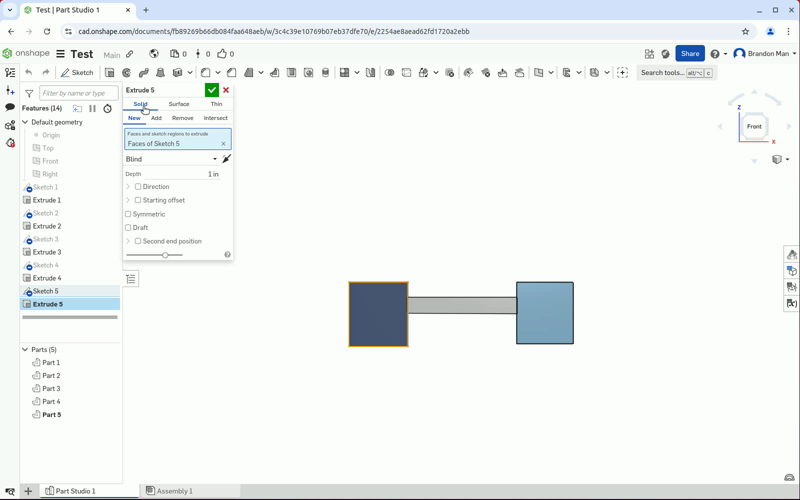
click(143, 106)
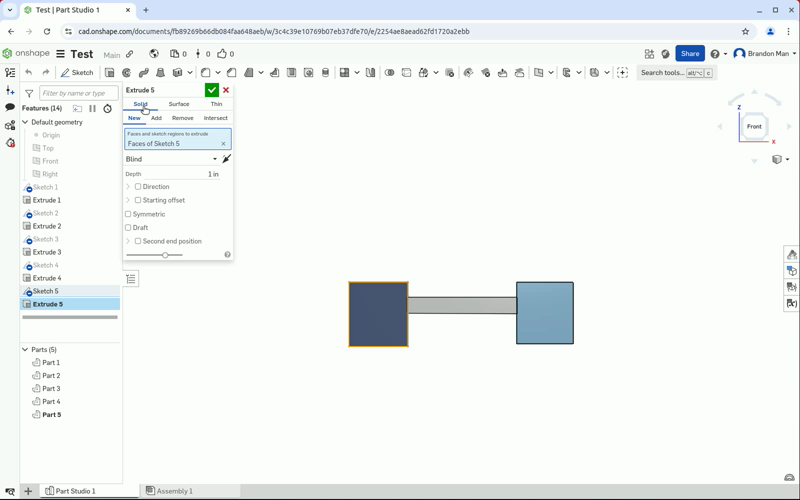
mouse_move(137, 120)
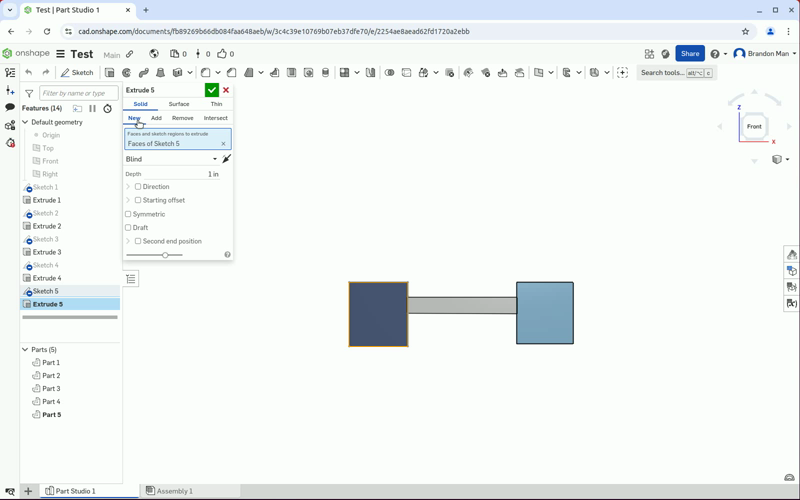
click(137, 120)
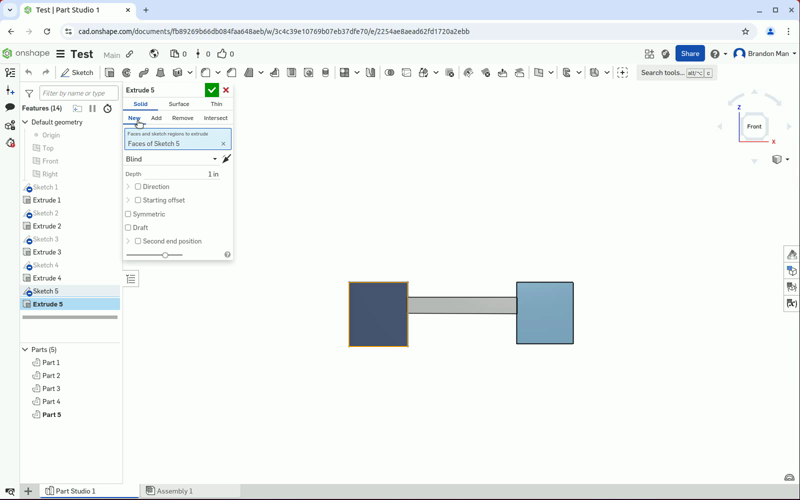
key(tab, 4)
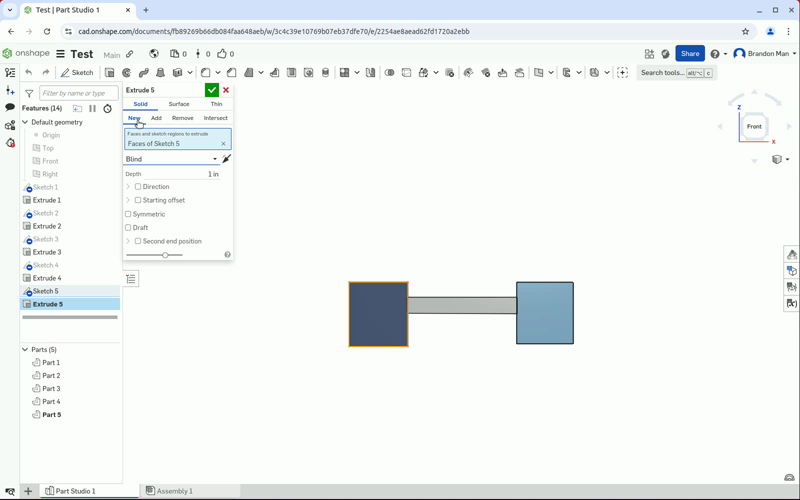
text(10.832)
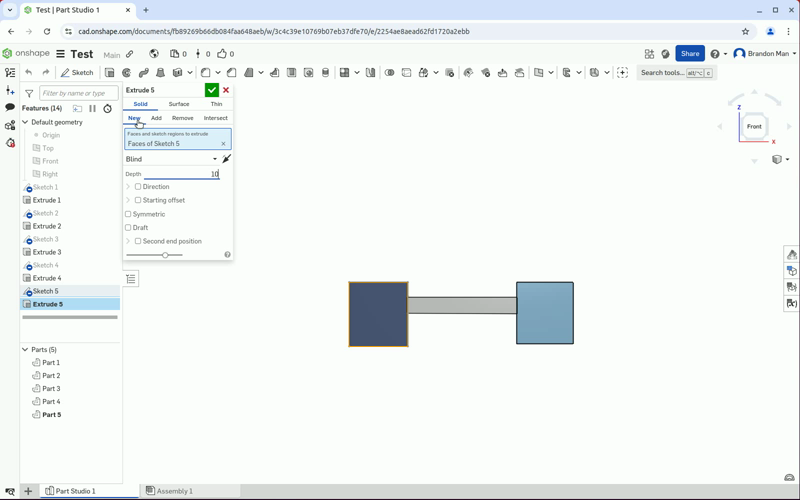
key(enter)
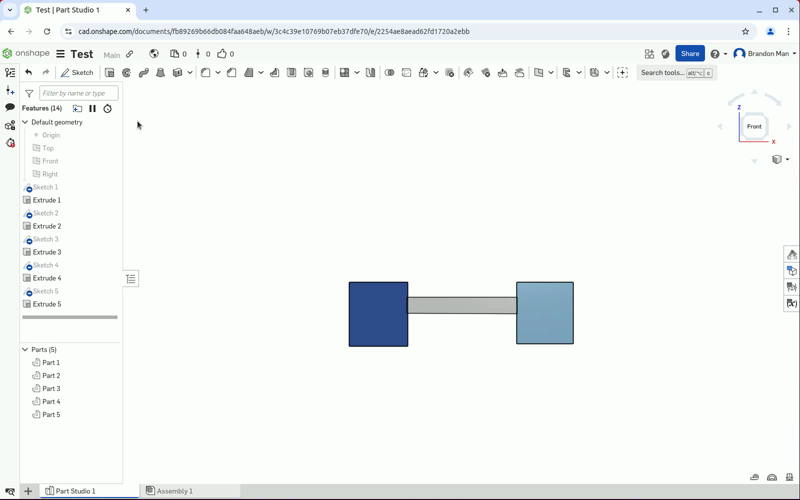
key(shift+h)
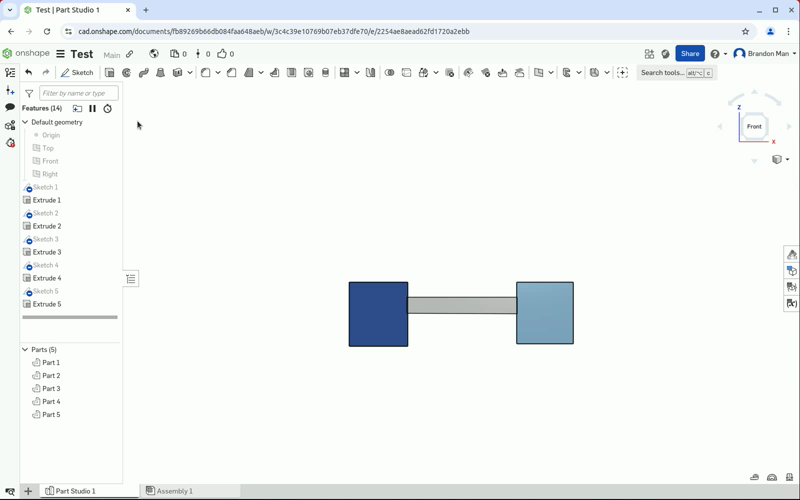
key(shift+h)
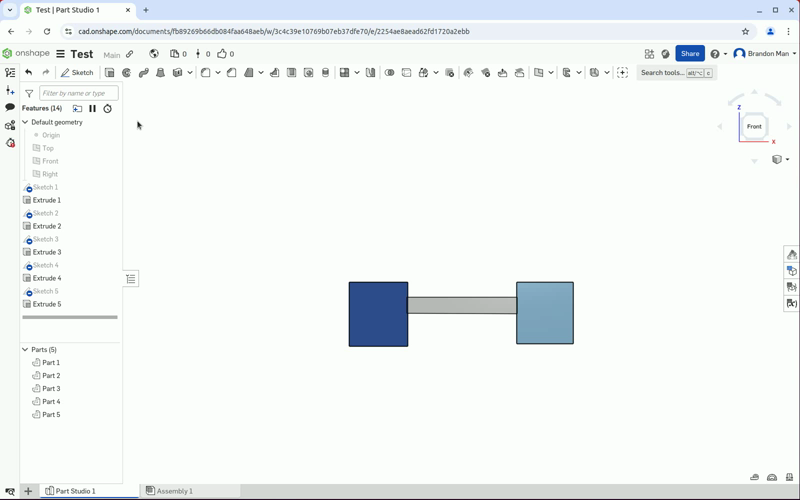
key(shift+7)
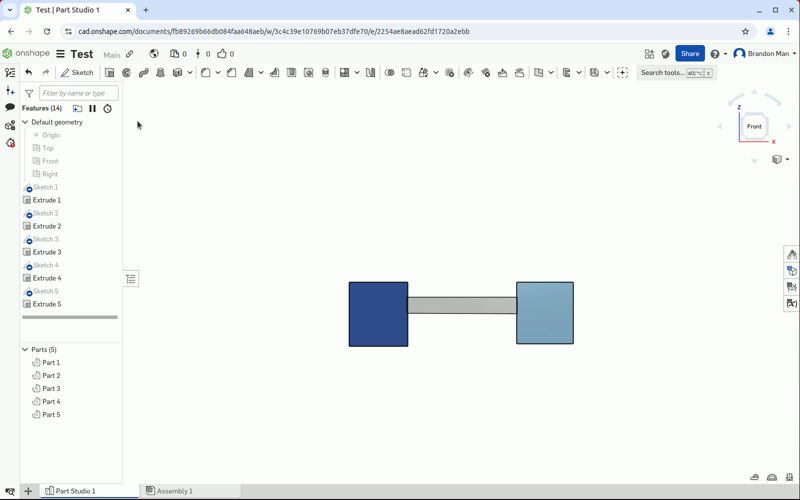
key(left, 2)
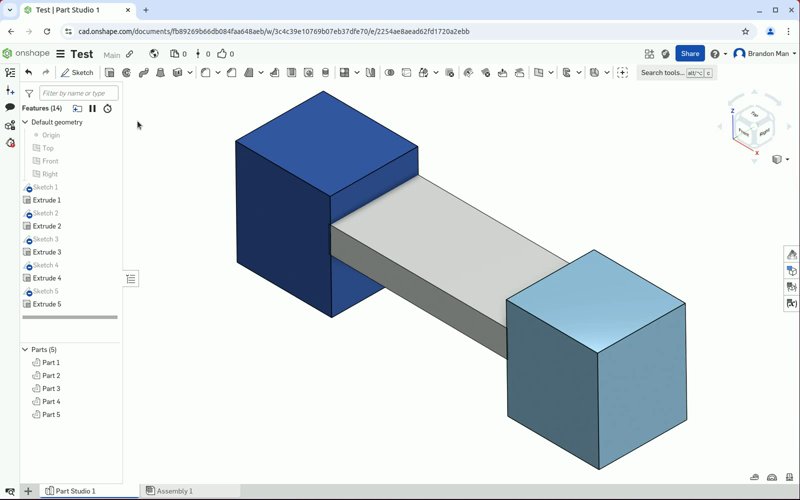
key(down, 2)
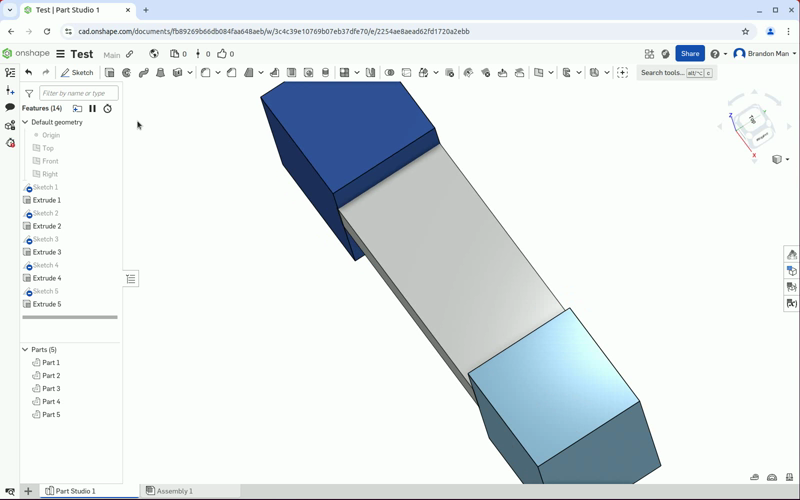
key(up, 2)
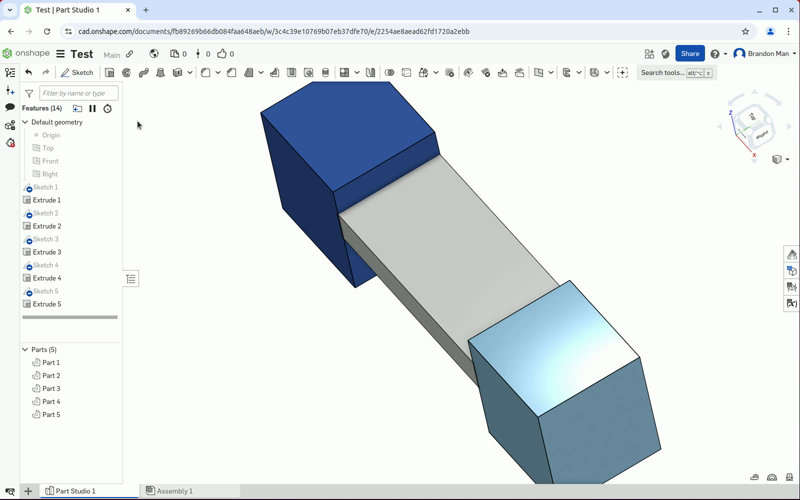
key(right, 2)
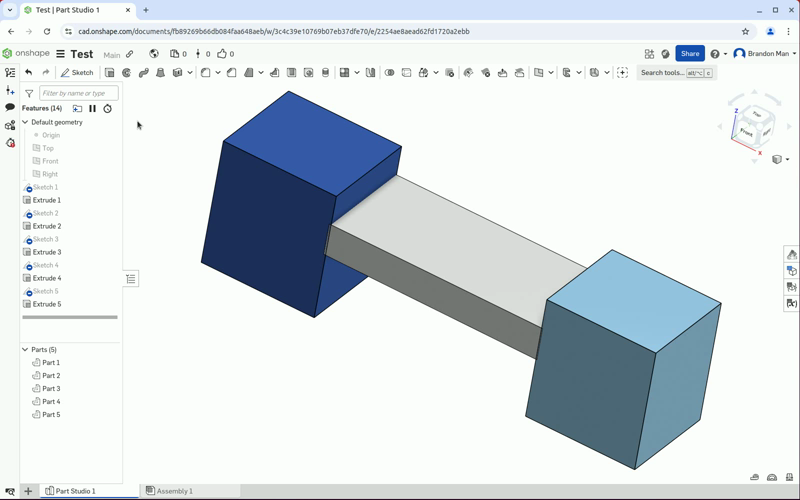
mouse_move(73, 189)
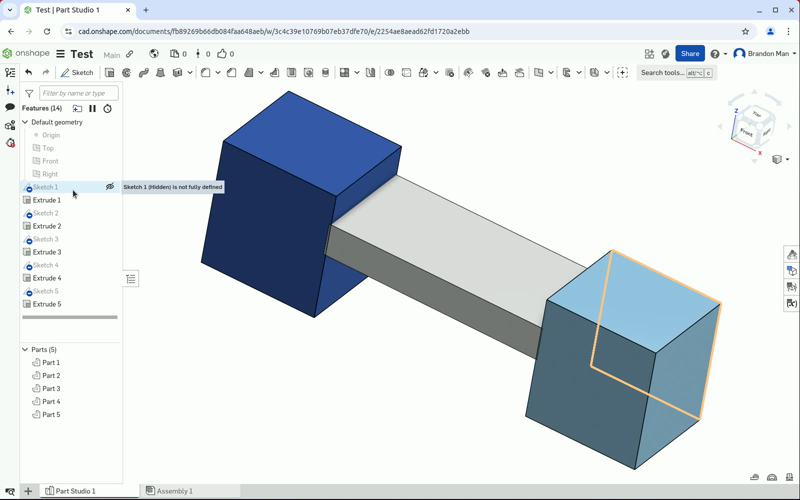
click(73, 189)